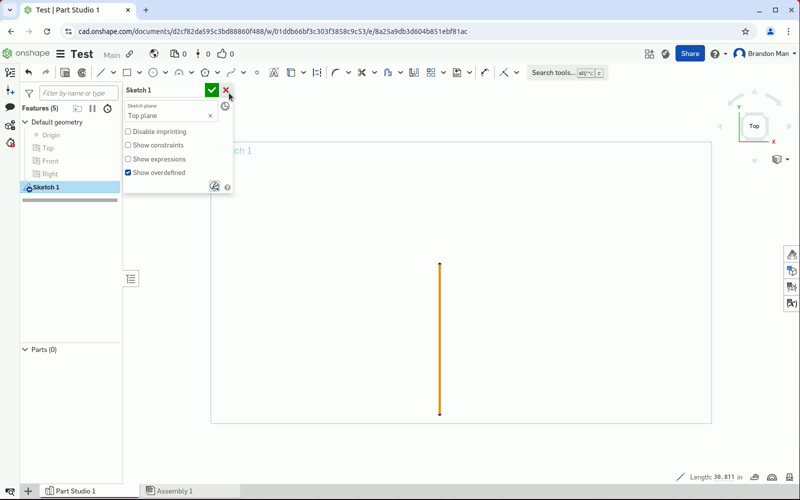
key(shift+h)
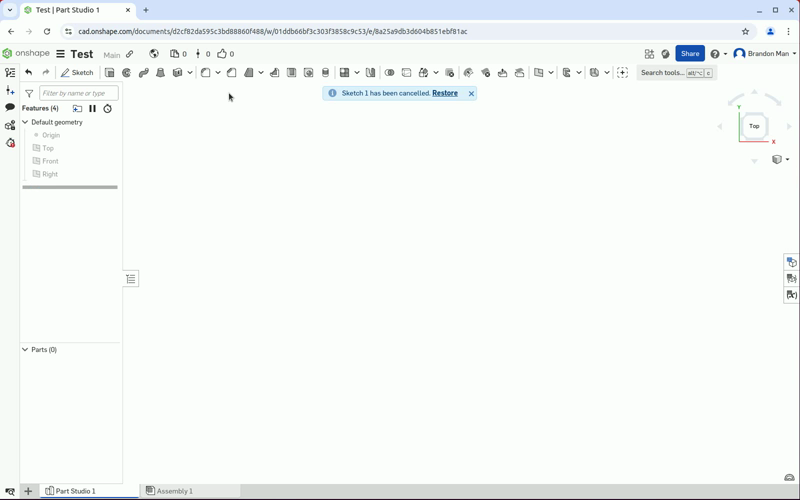
mouse_move(73, 352)
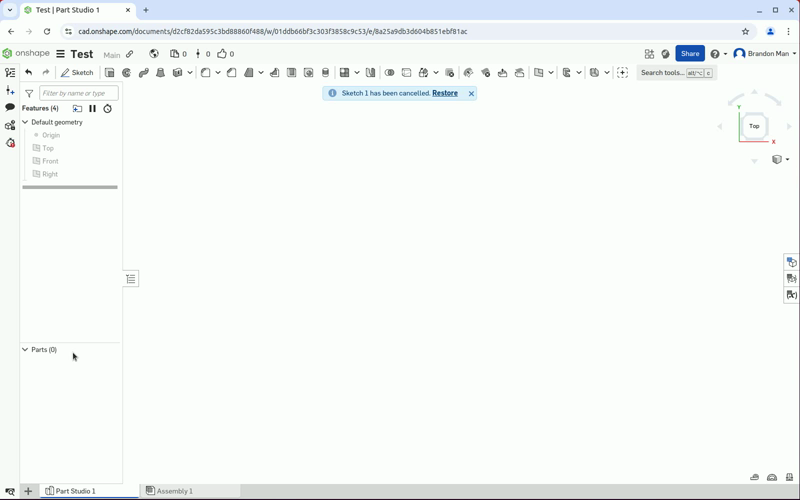
key(y)
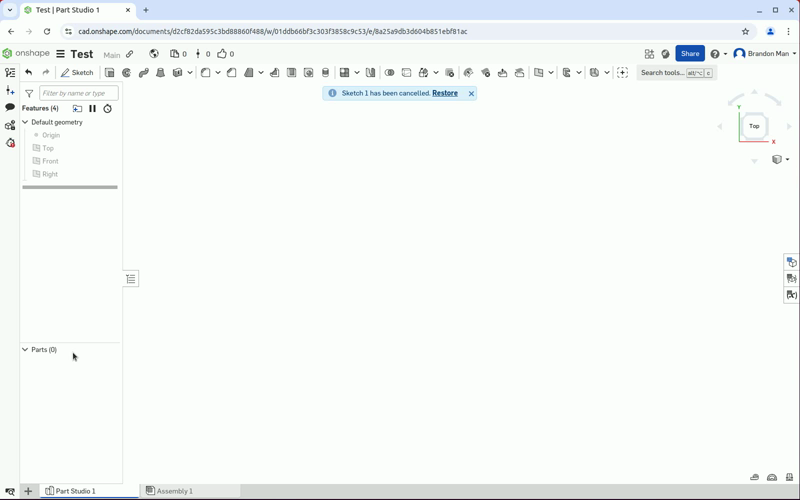
key(shift+p)
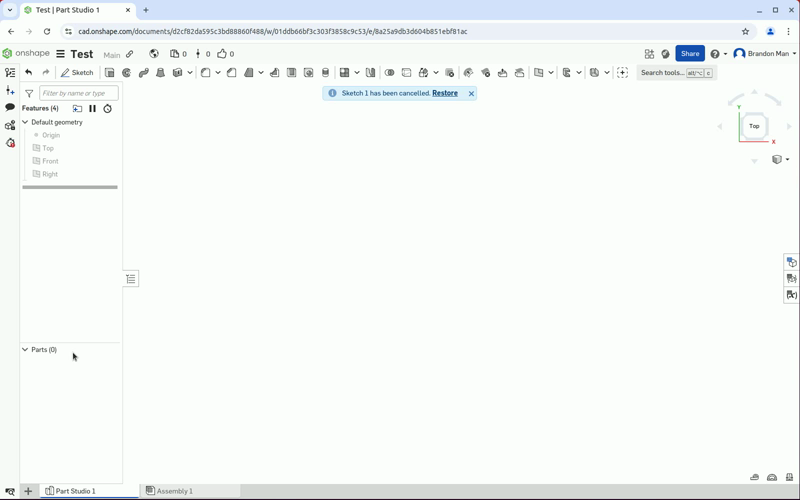
key(space)
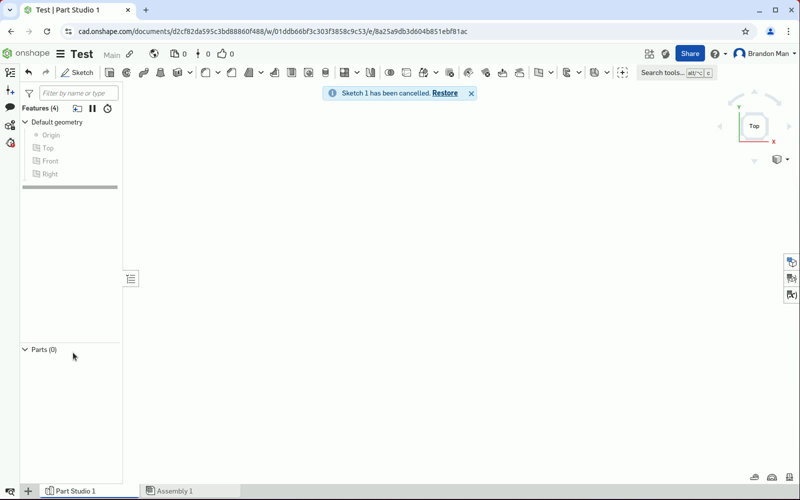
key_down(shift)
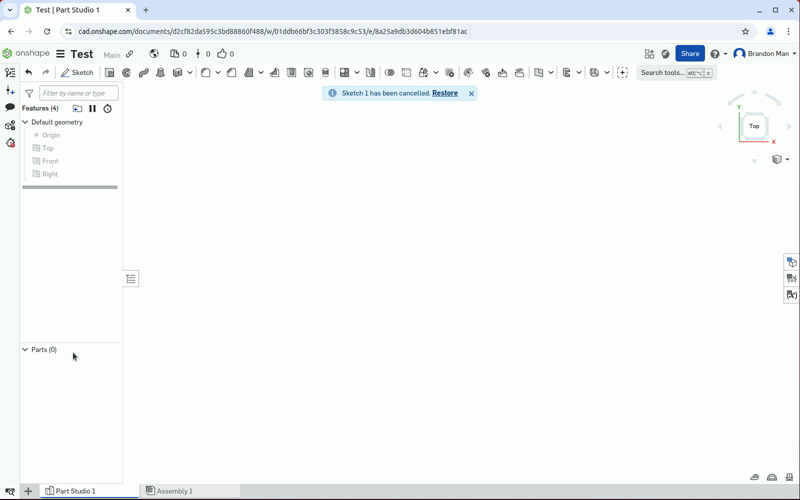
key(up)
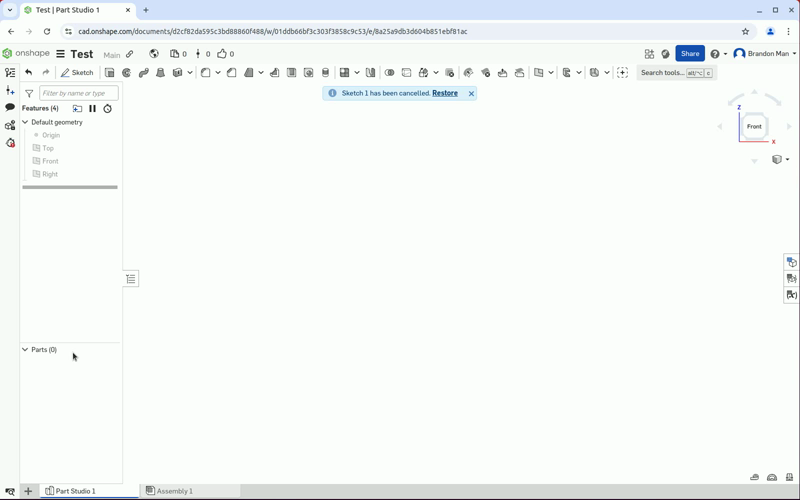
key_up(shift)
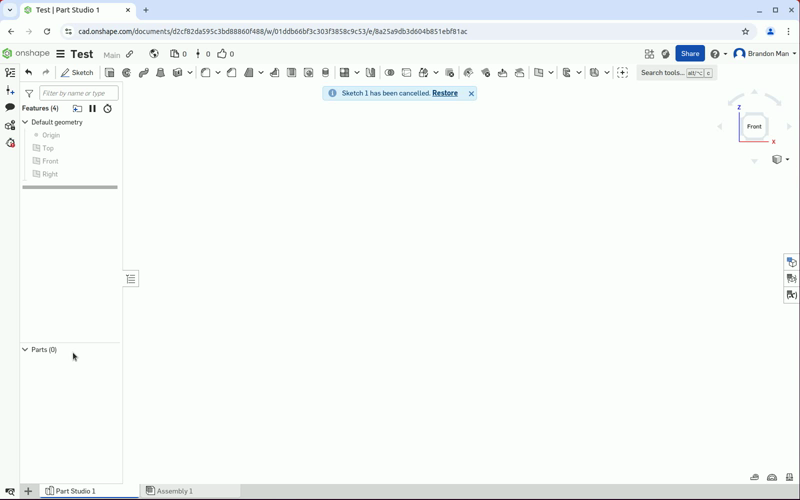
mouse_move(73, 352)
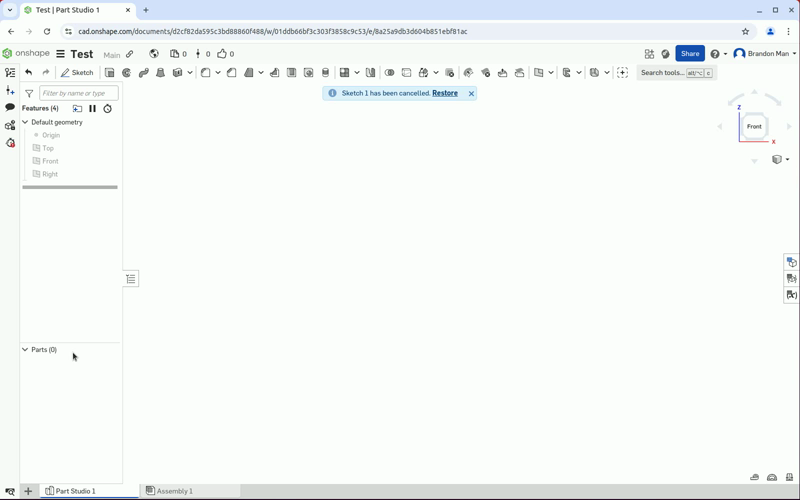
key(shift+y)
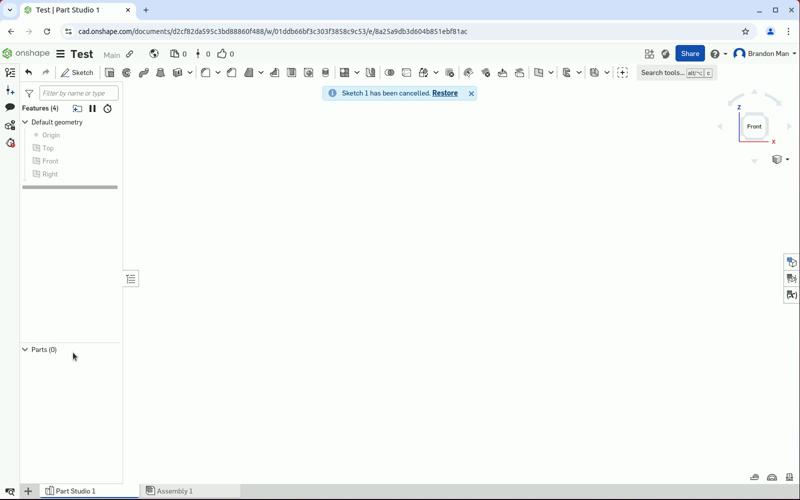
key(shift+s)
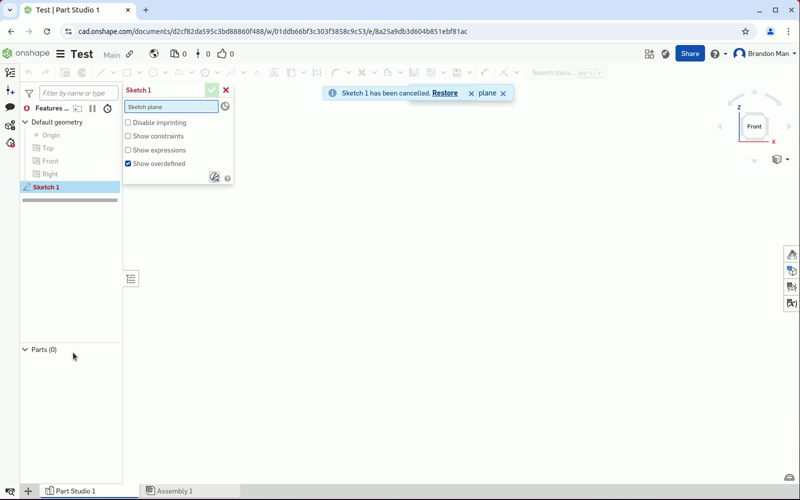
mouse_move(73, 163)
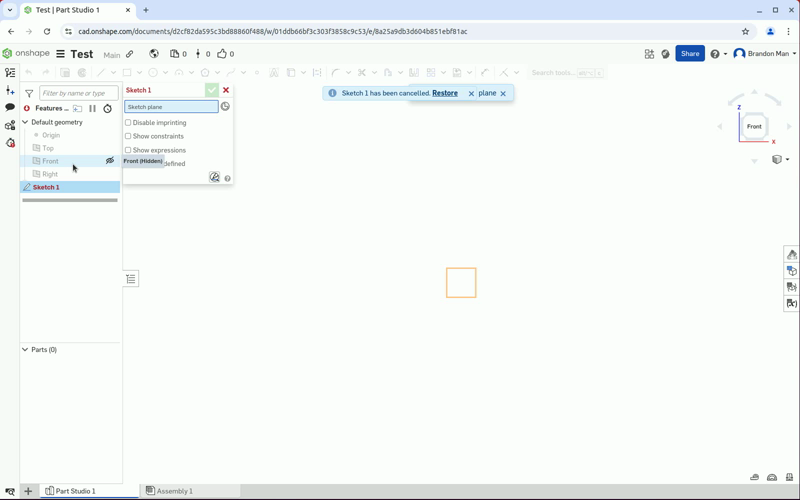
click(73, 163)
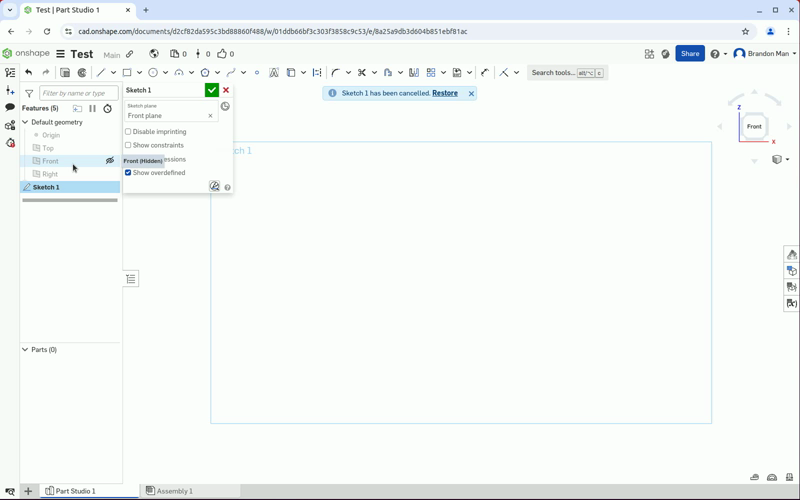
mouse_move(73, 352)
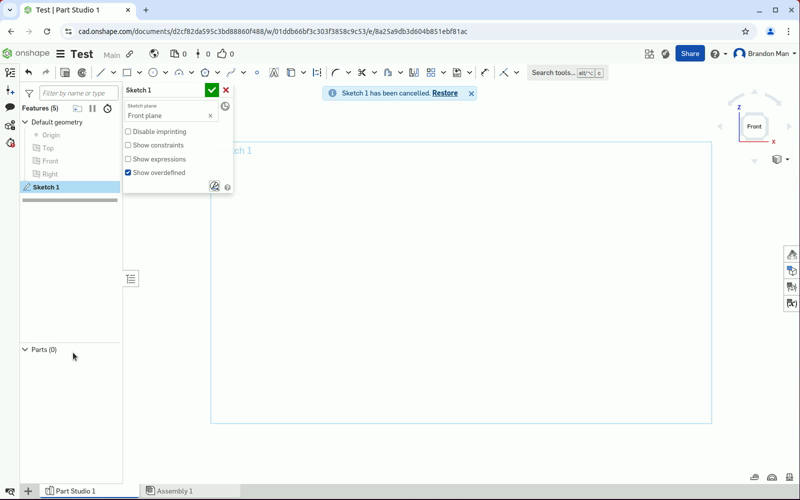
key(y)
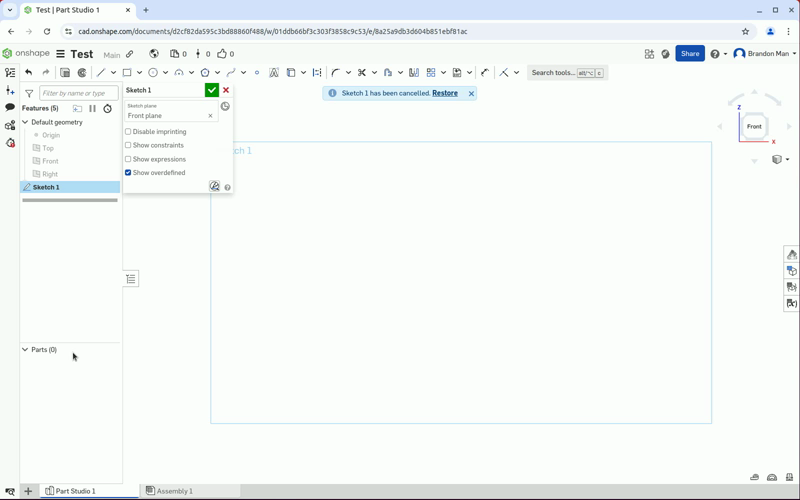
key(l)
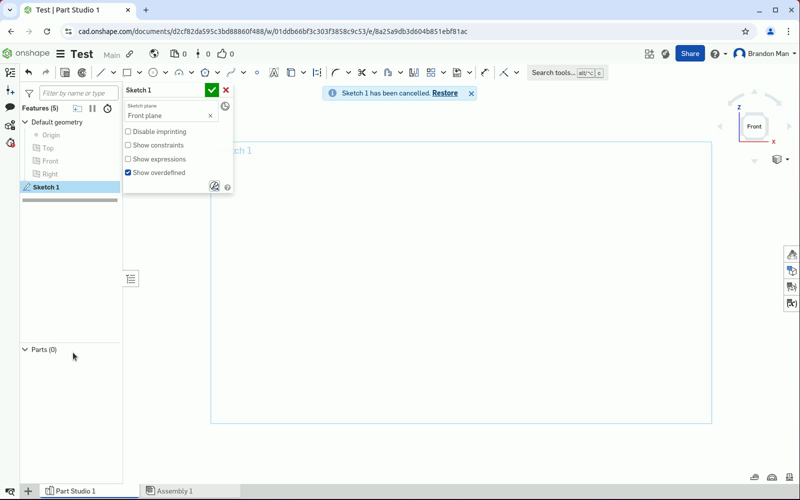
key_down(shift)
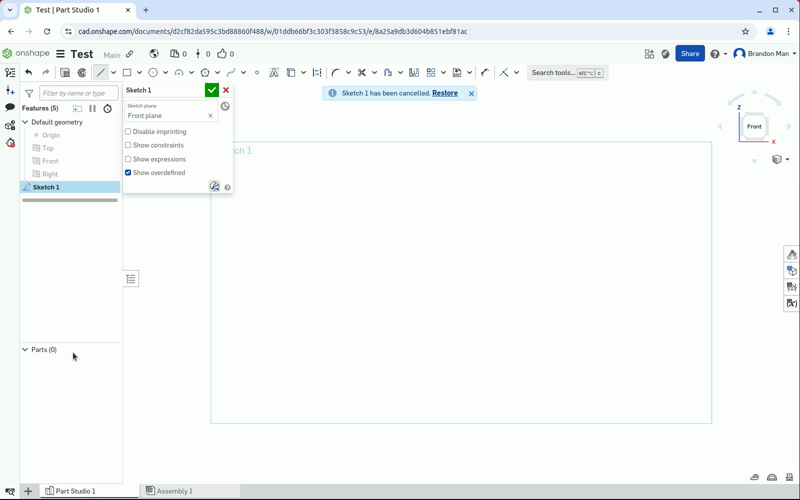
mouse_move(460, 293)
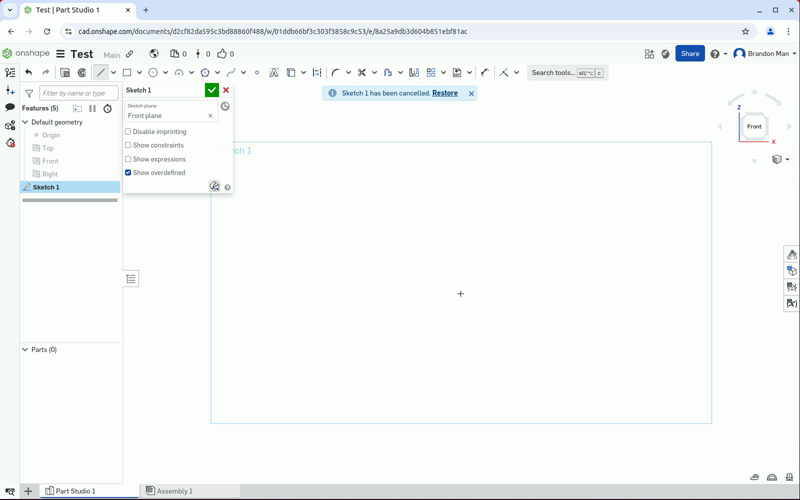
click(460, 293)
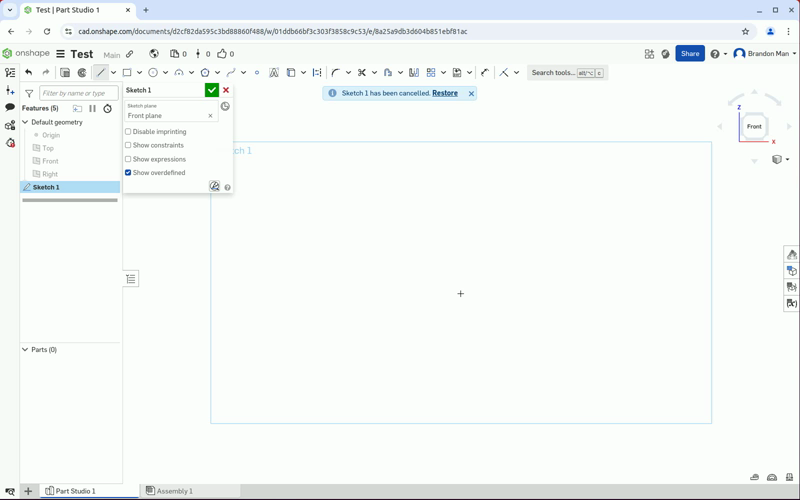
key_up(shift)
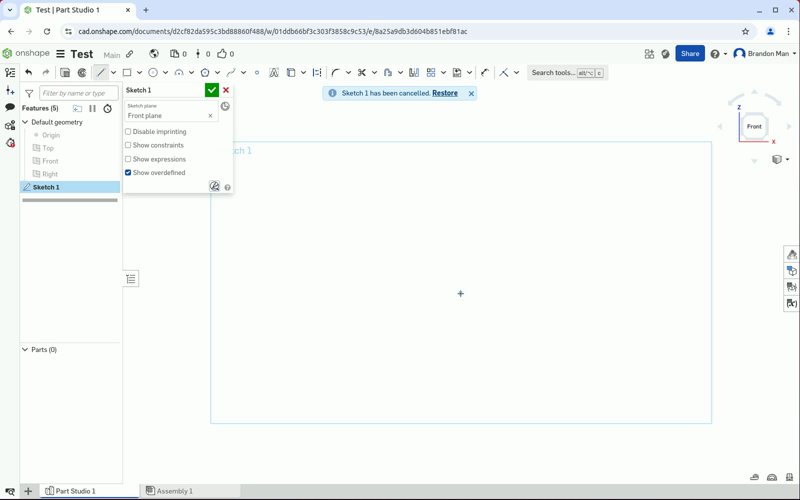
key_down(shift)
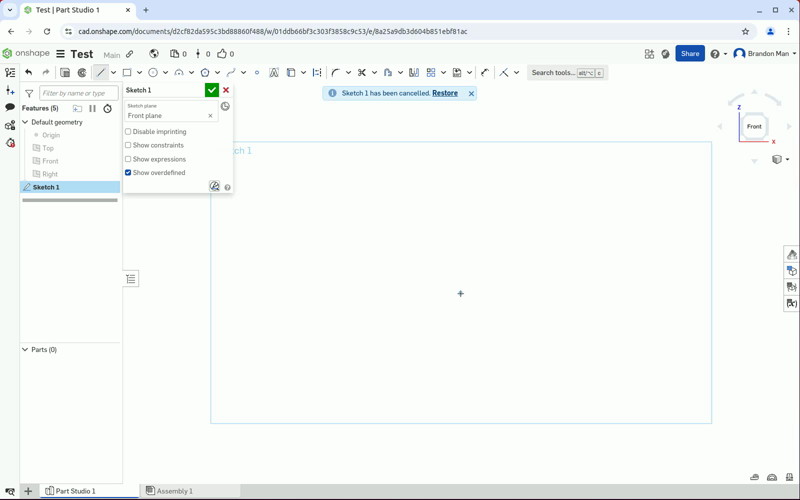
mouse_move(573, 293)
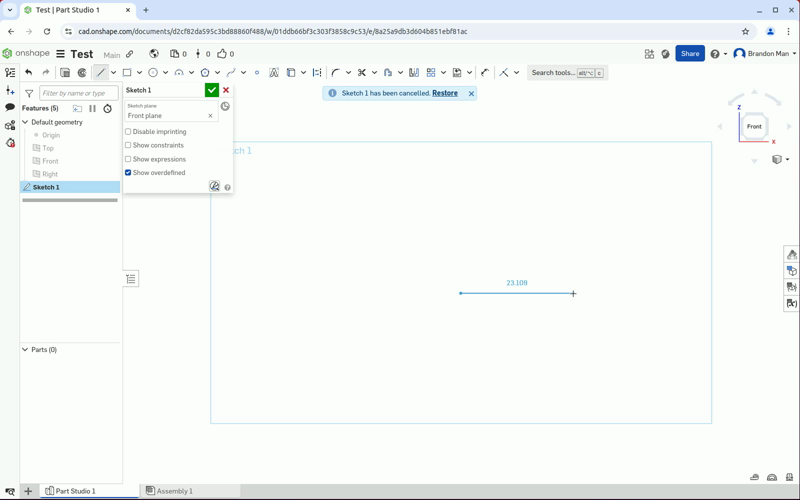
click(573, 293)
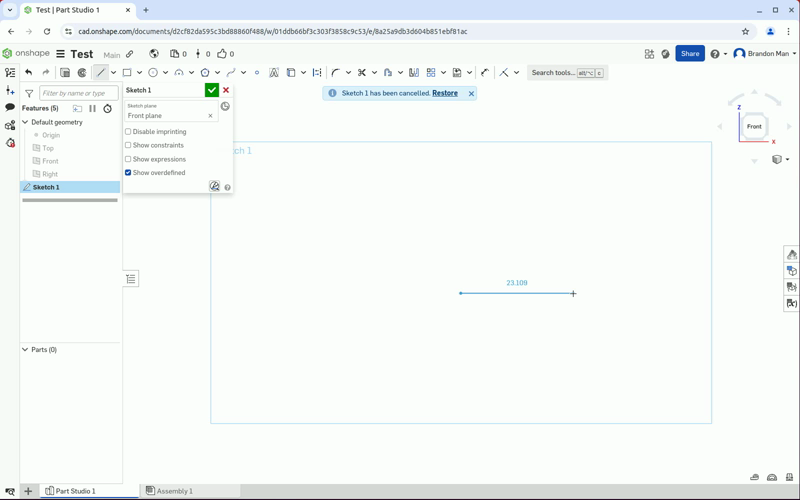
key_up(shift)
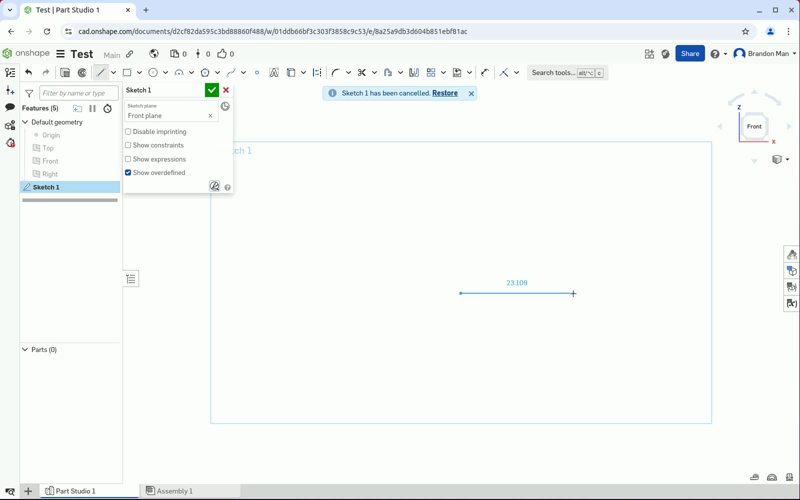
key_down(shift)
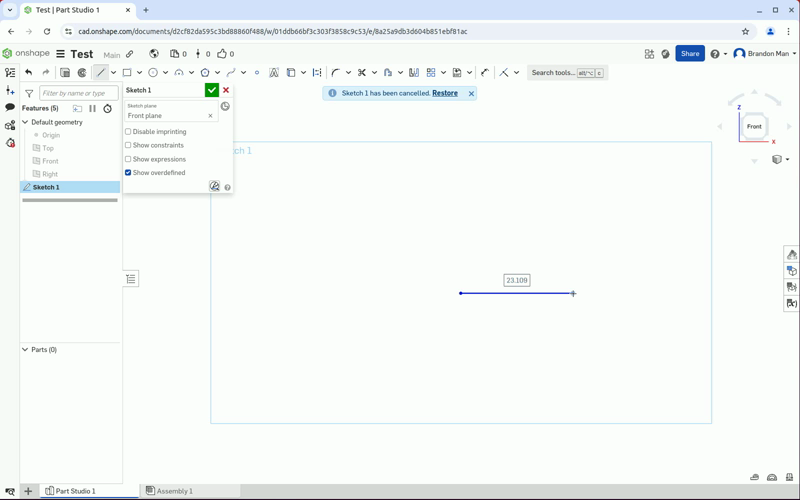
mouse_move(589, 293)
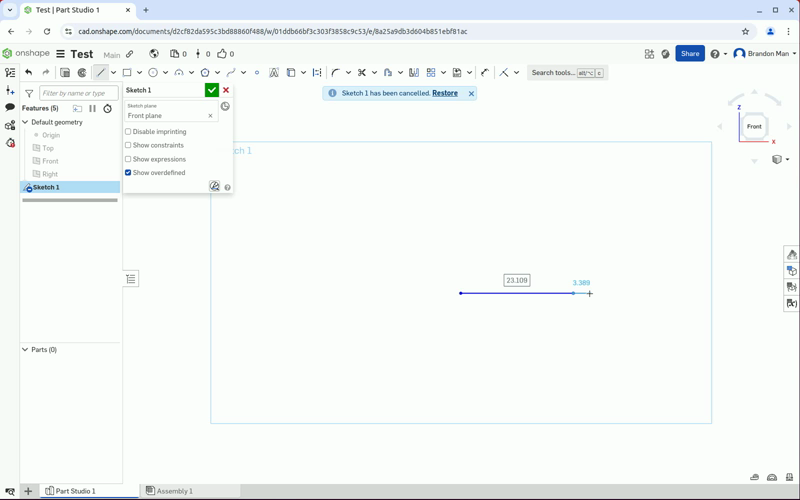
mouse_move(573, 282)
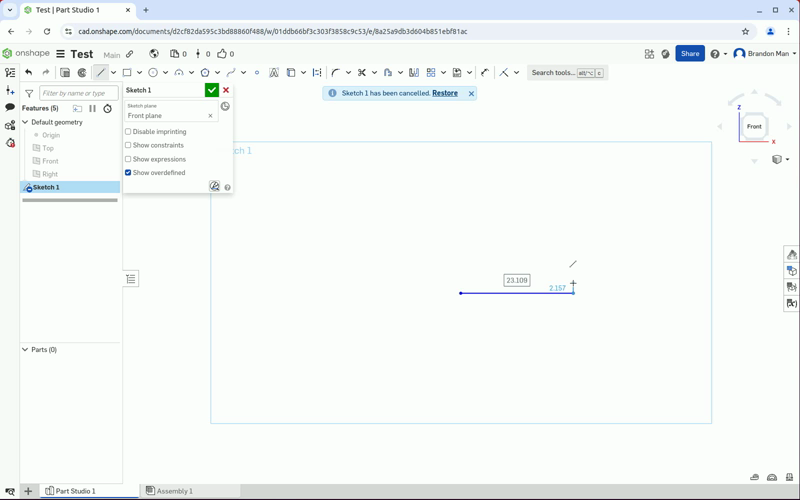
click(573, 282)
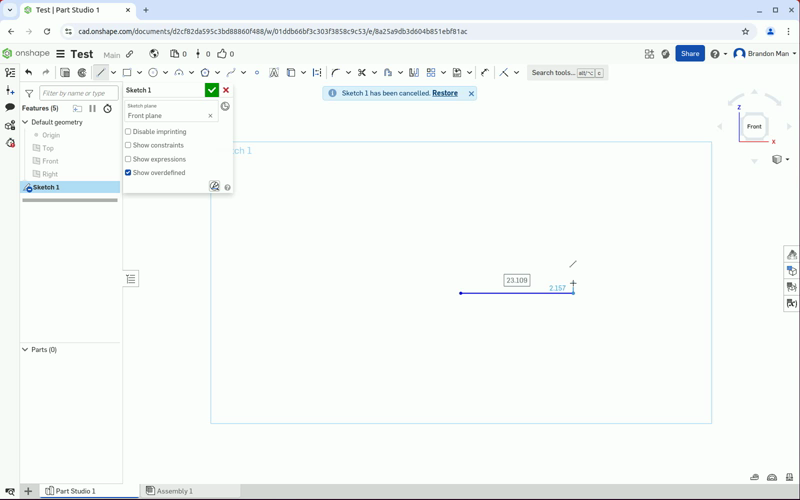
key_up(shift)
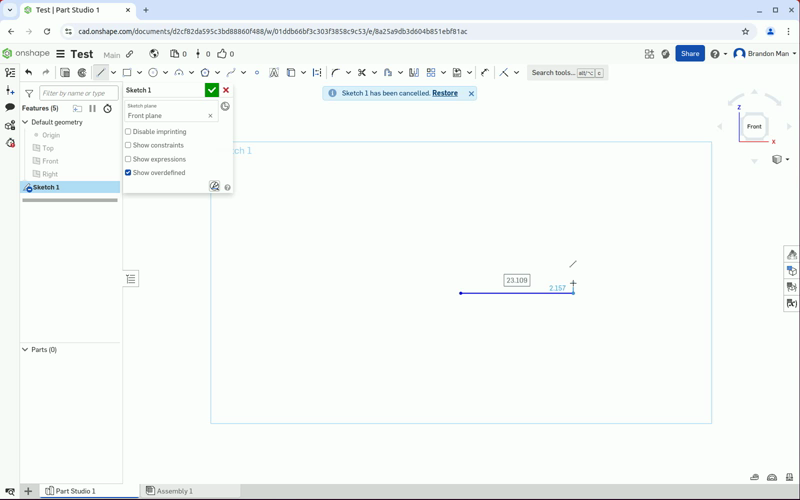
key_down(shift)
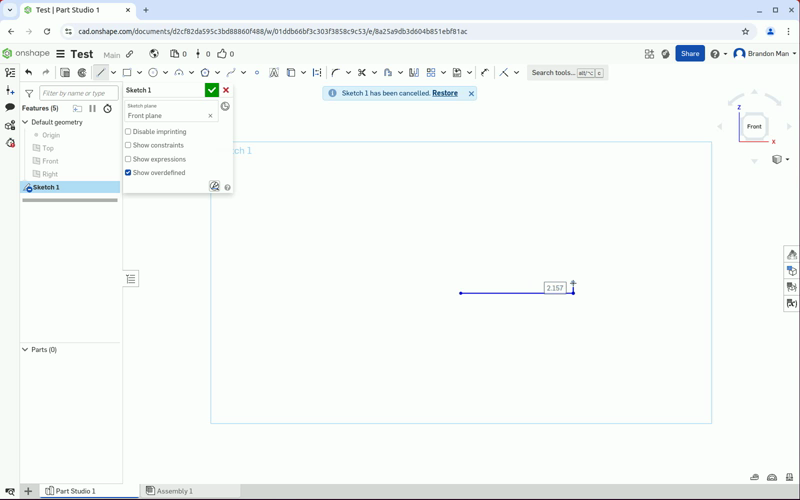
mouse_move(460, 282)
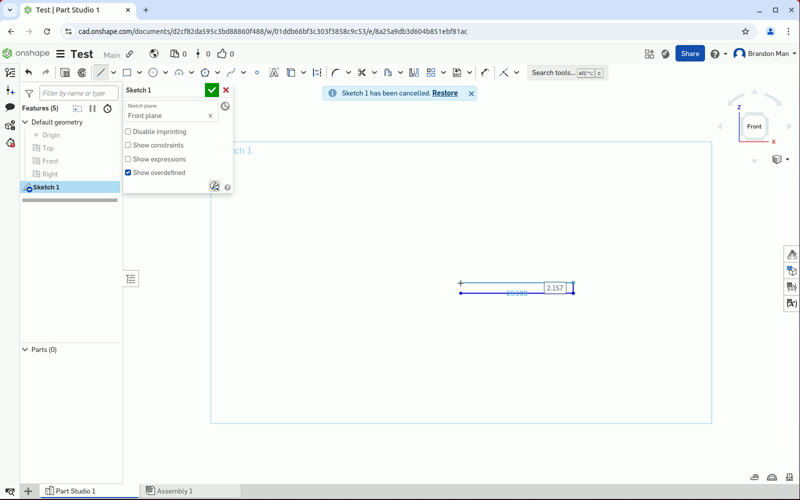
click(460, 282)
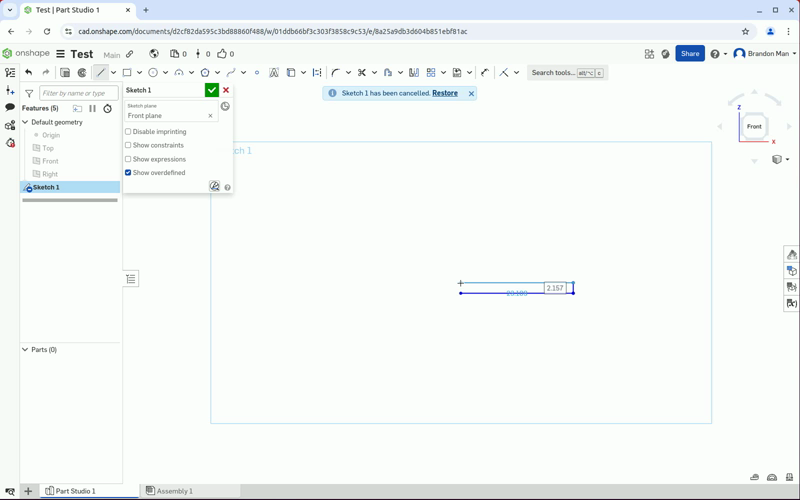
key_up(shift)
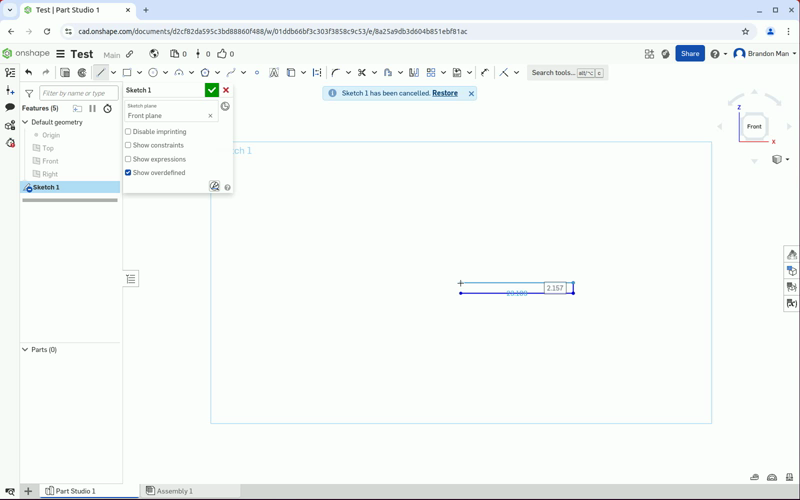
key_down(shift)
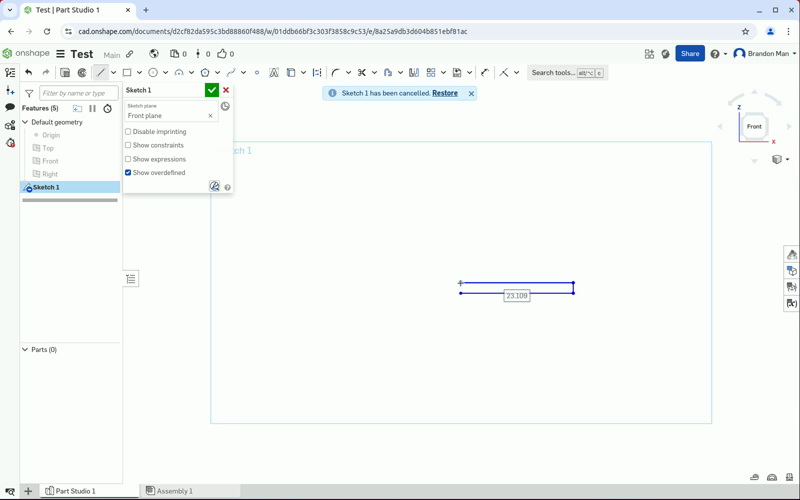
mouse_move(490, 282)
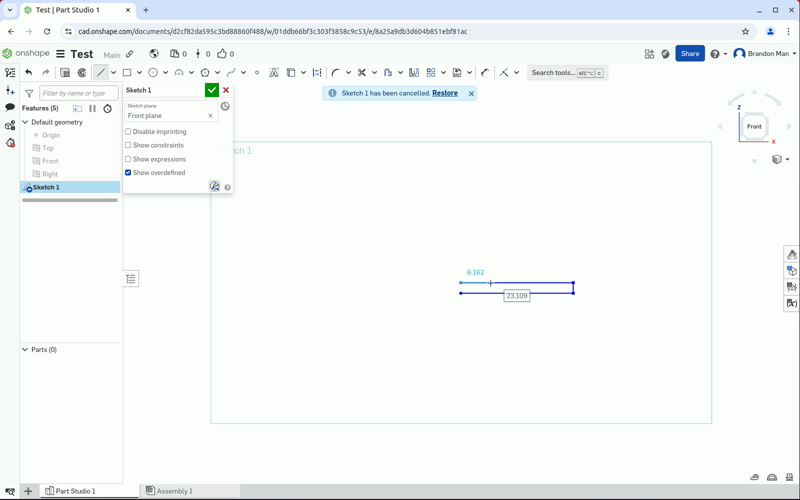
mouse_move(460, 286)
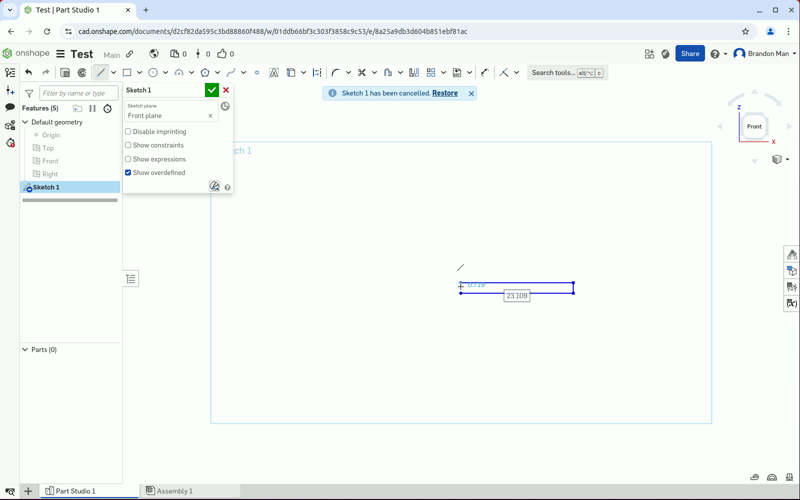
scroll(6)
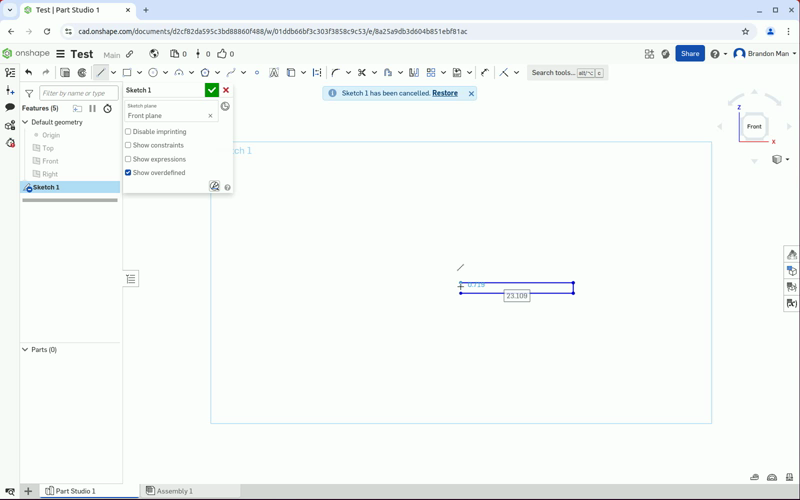
scroll(6)
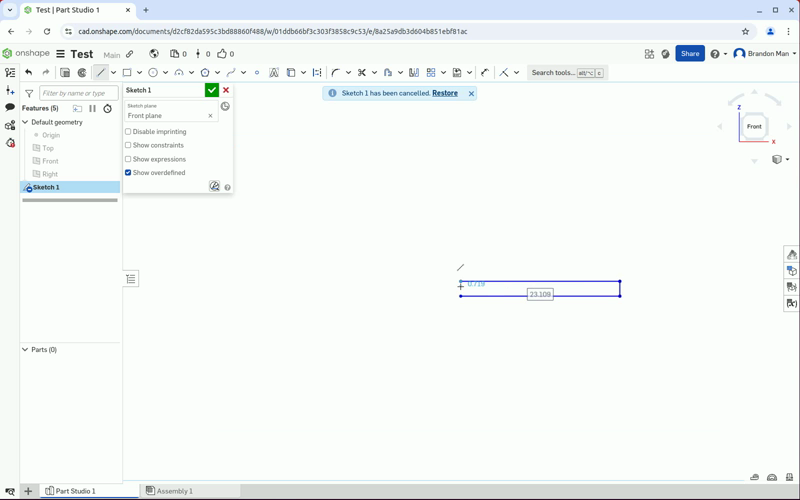
scroll(6)
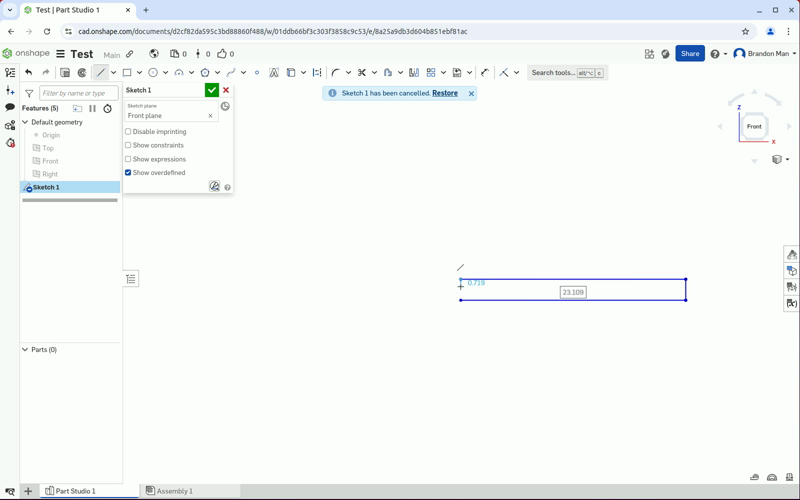
scroll(6)
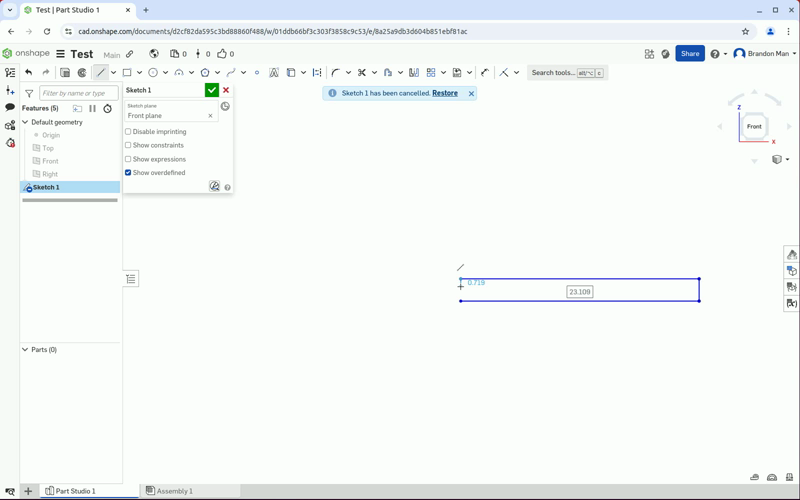
scroll(6)
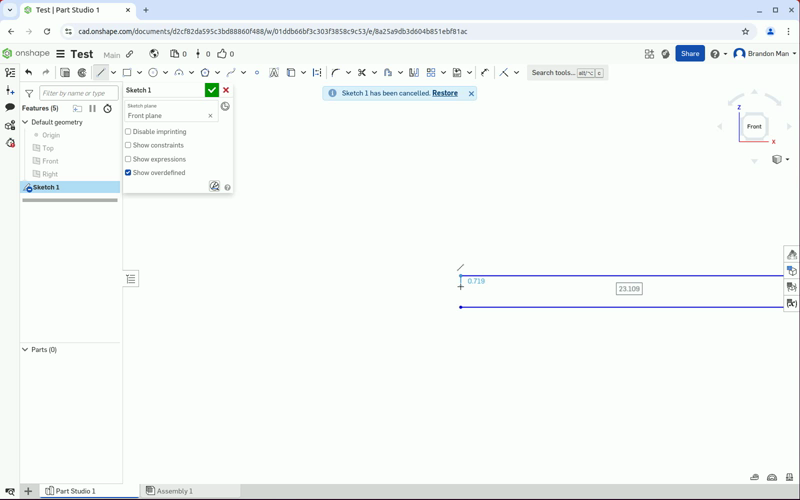
scroll(6)
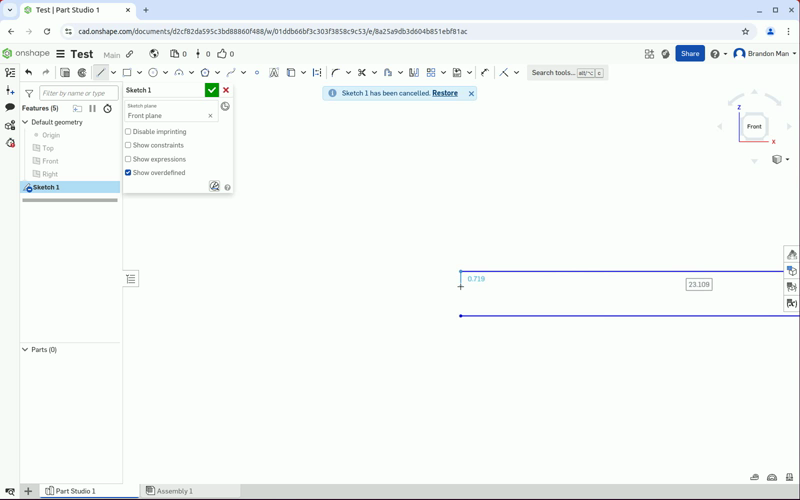
scroll(6)
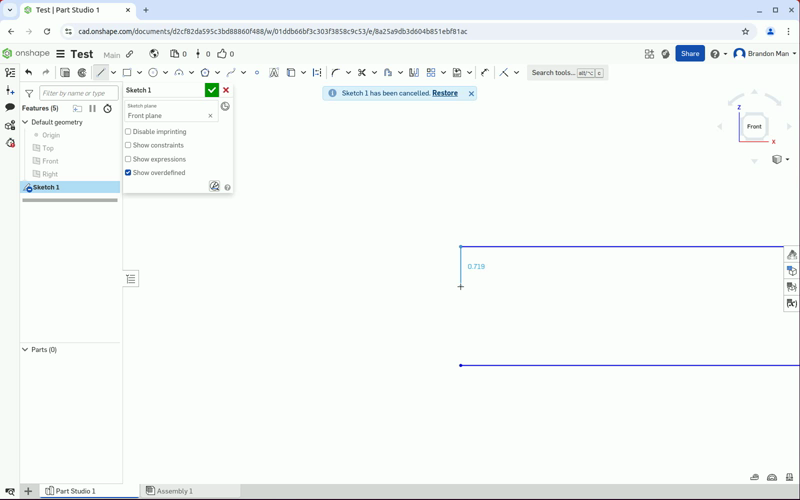
click(460, 286)
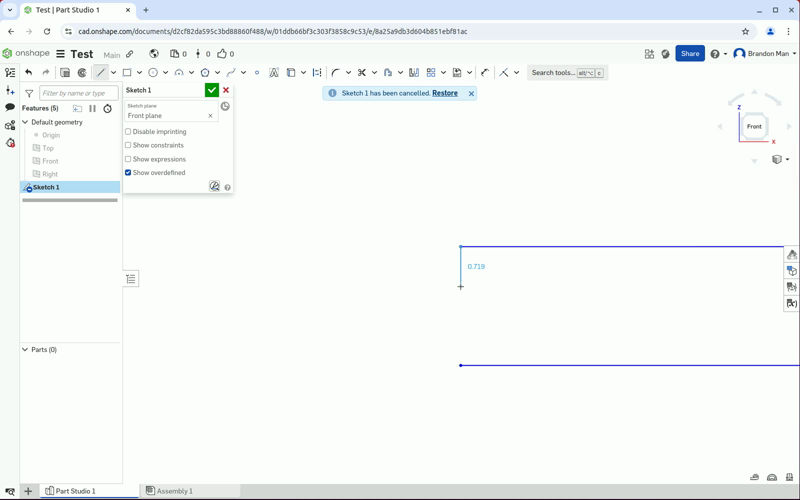
scroll(-6)
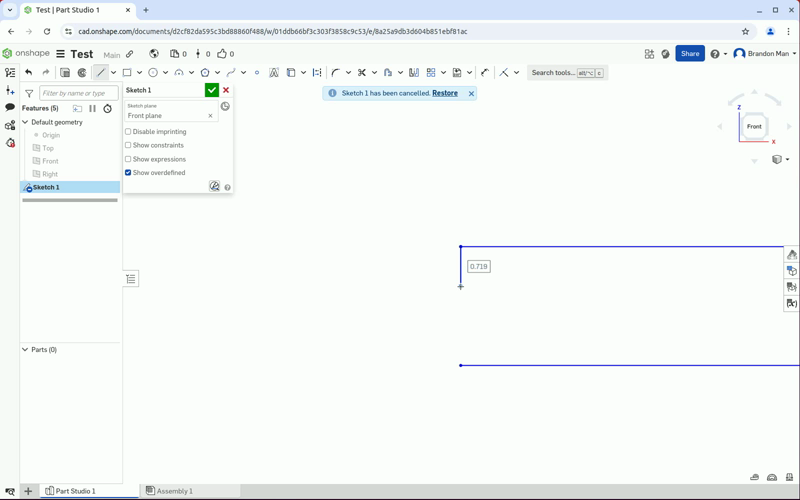
scroll(-6)
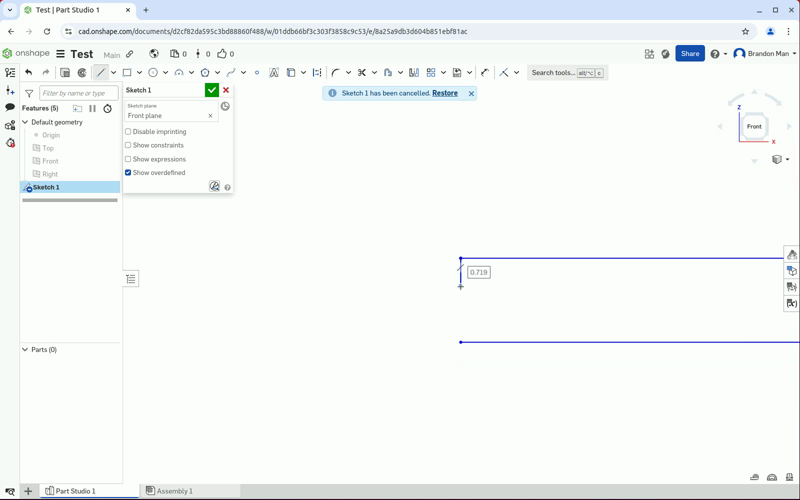
scroll(-6)
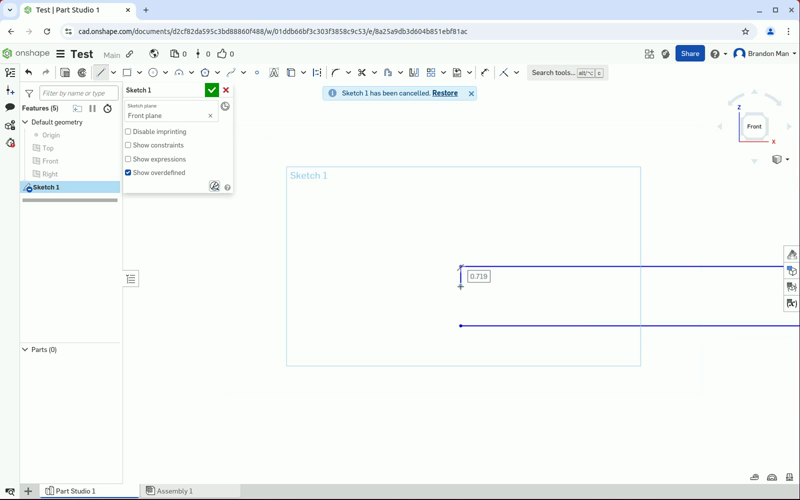
scroll(-6)
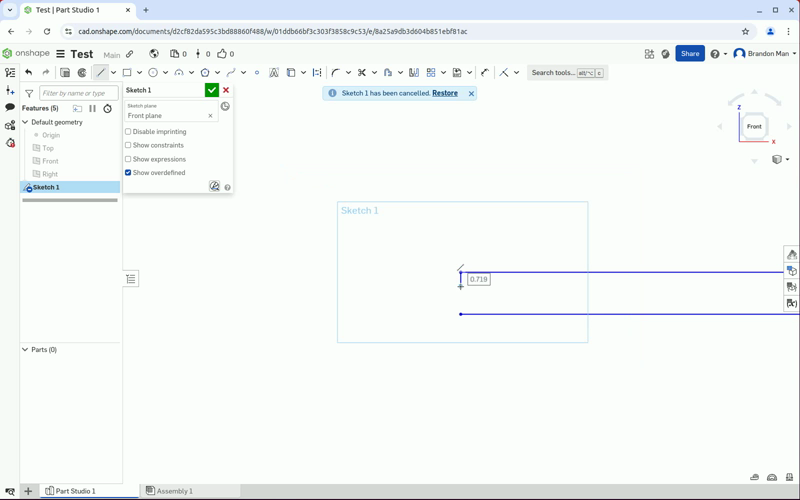
scroll(-6)
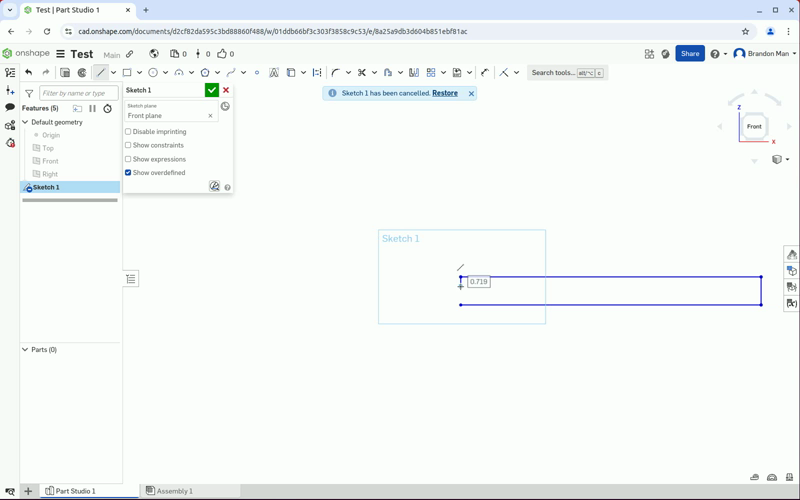
scroll(-6)
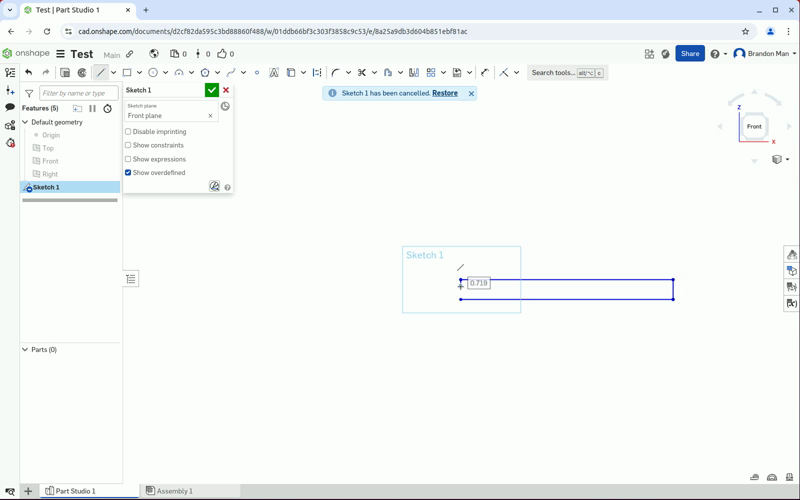
scroll(-6)
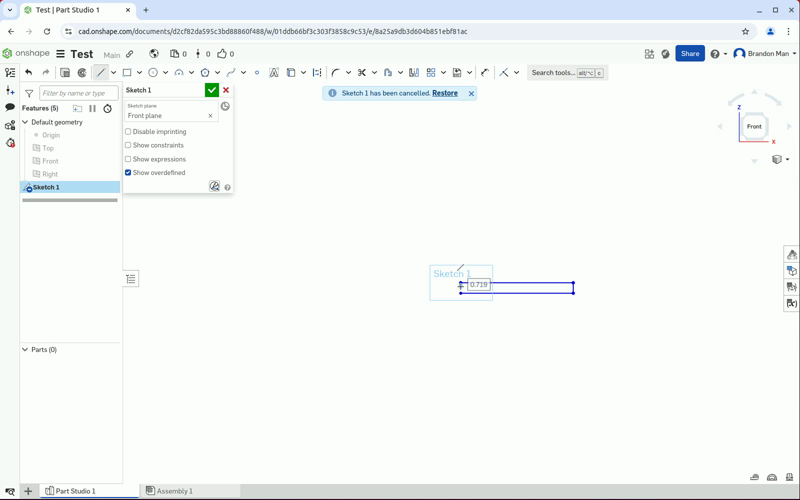
key_up(shift)
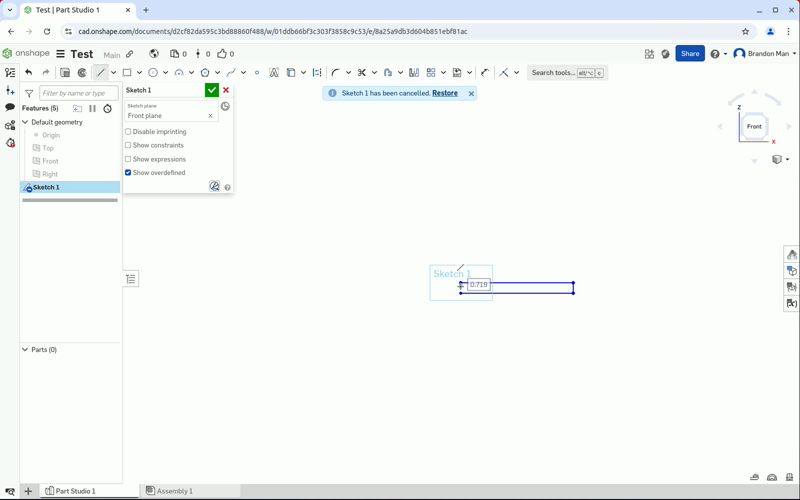
key_down(shift)
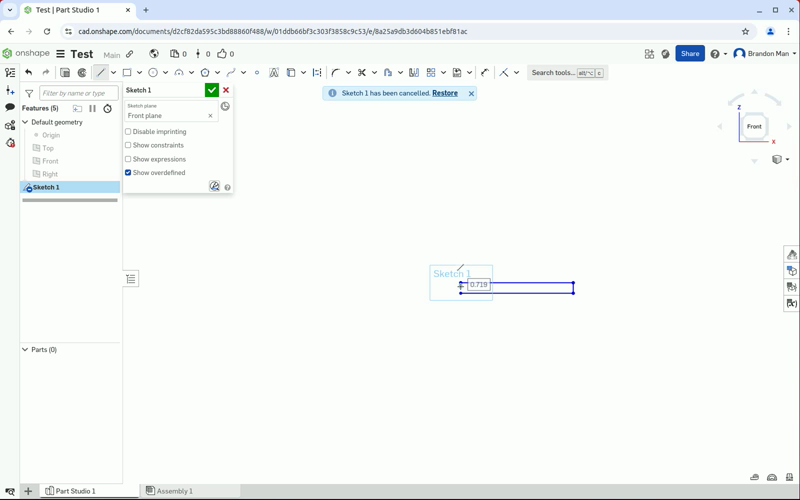
mouse_move(490, 286)
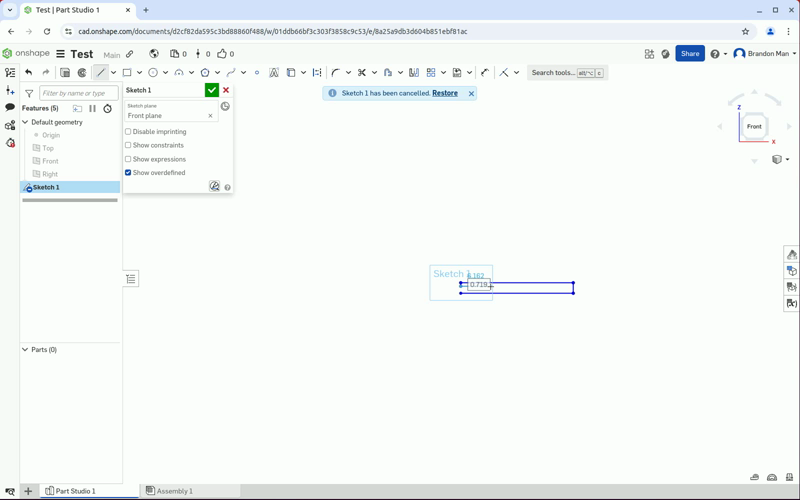
mouse_move(471, 286)
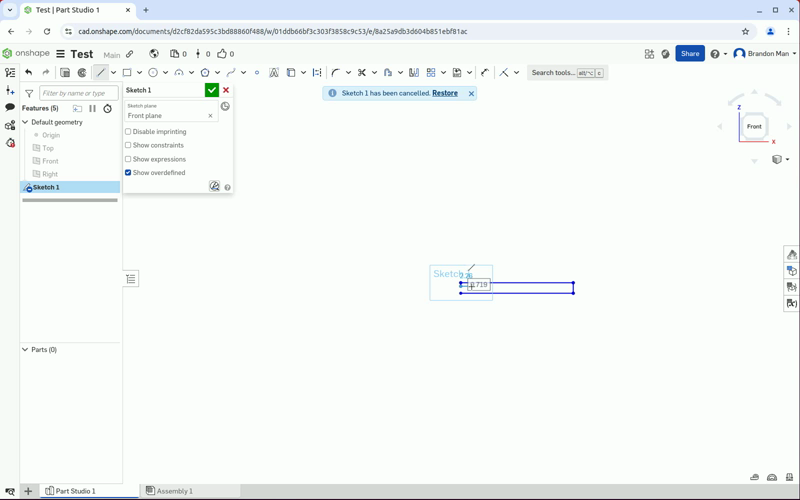
click(471, 286)
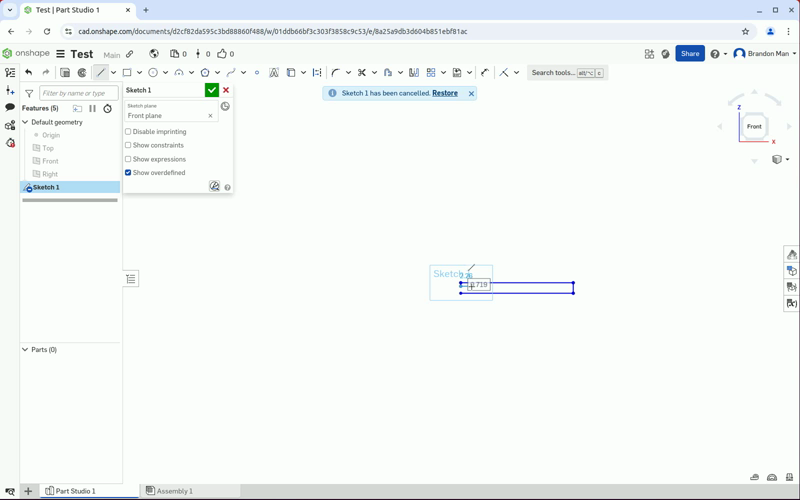
key_up(shift)
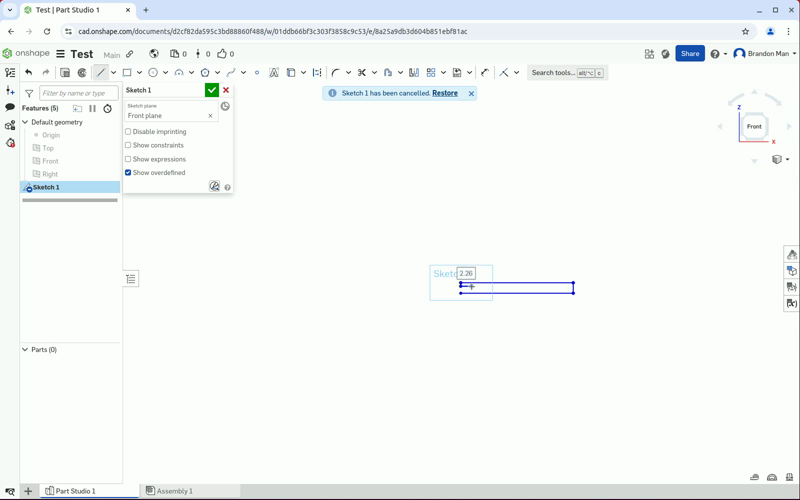
key_down(shift)
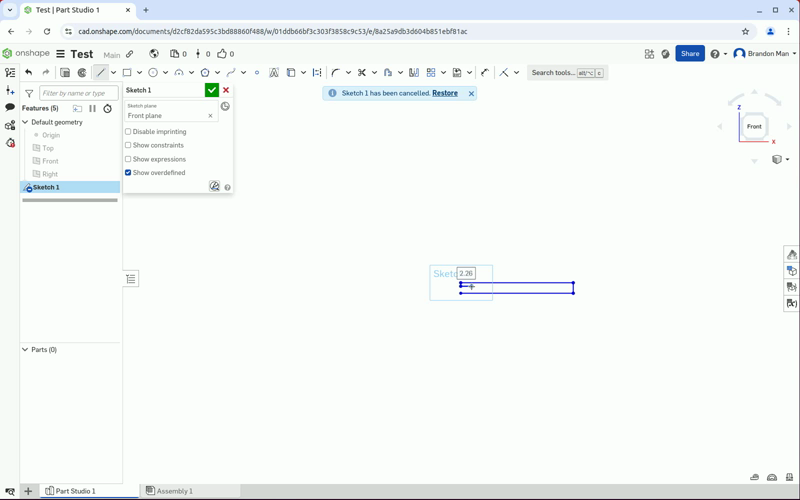
mouse_move(501, 286)
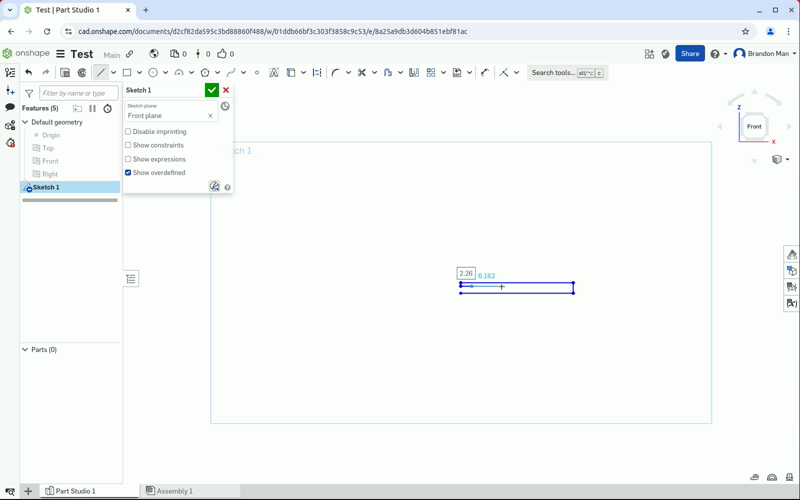
mouse_move(471, 289)
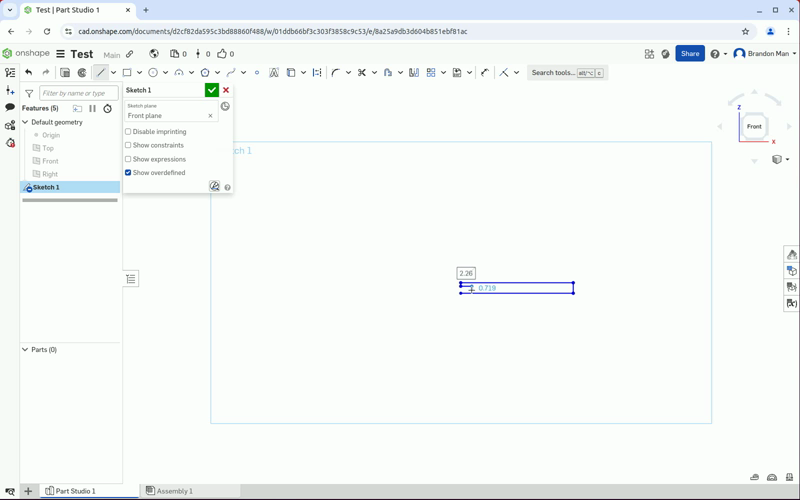
scroll(6)
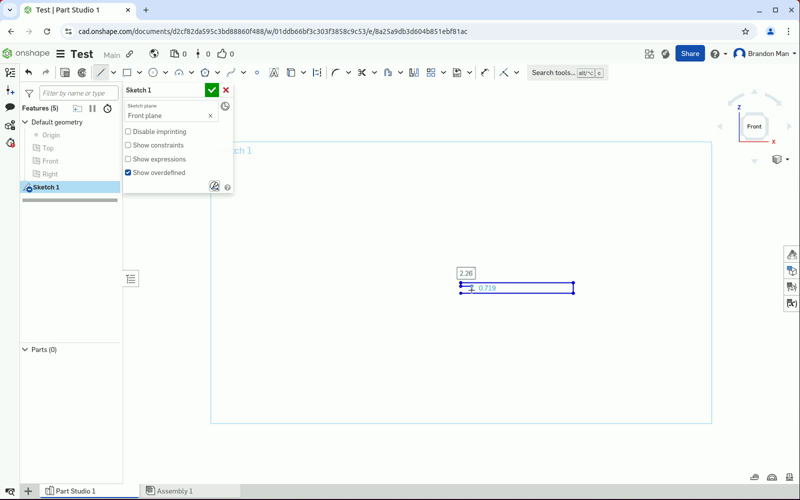
scroll(6)
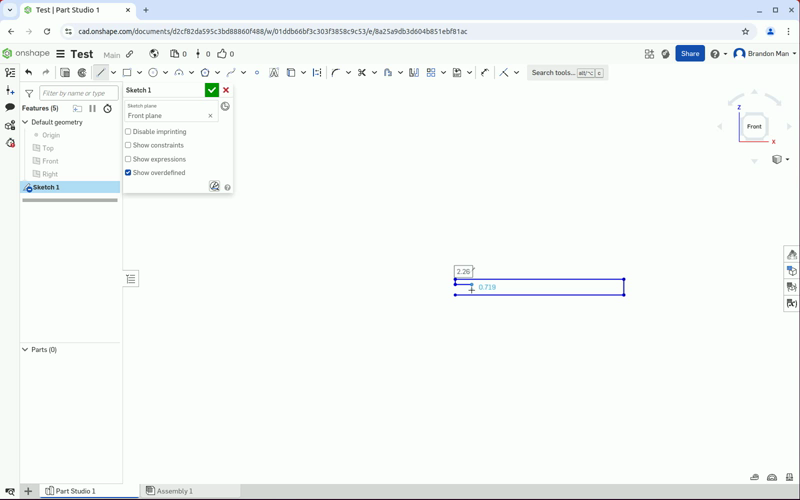
scroll(6)
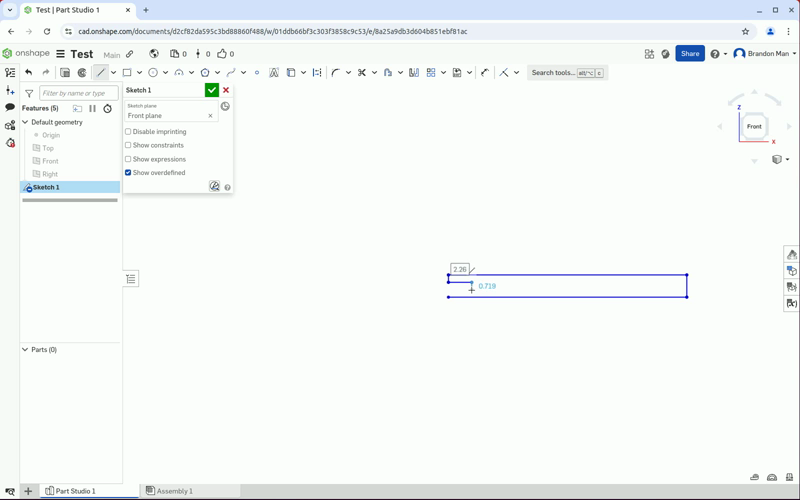
scroll(6)
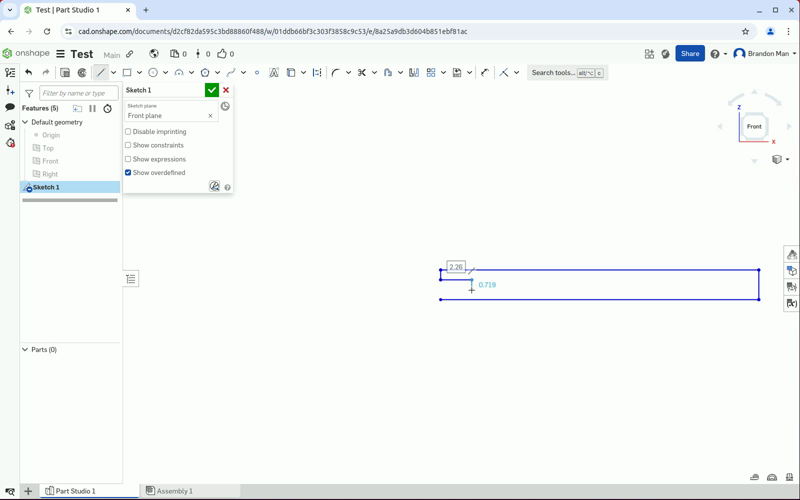
scroll(6)
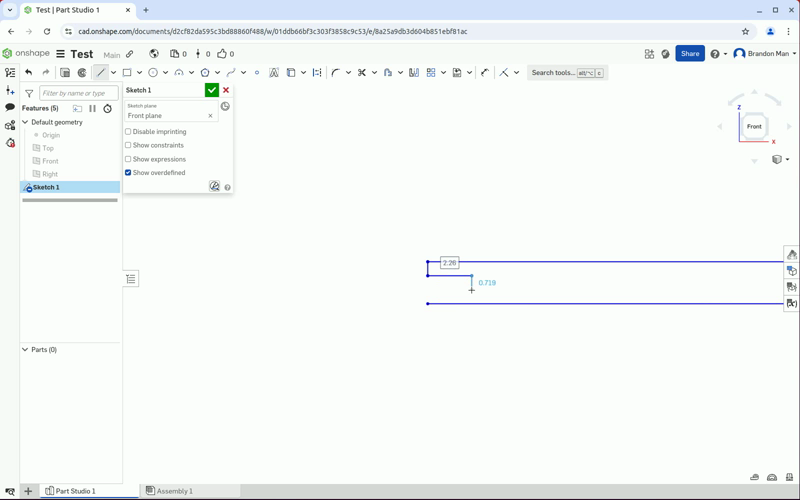
scroll(6)
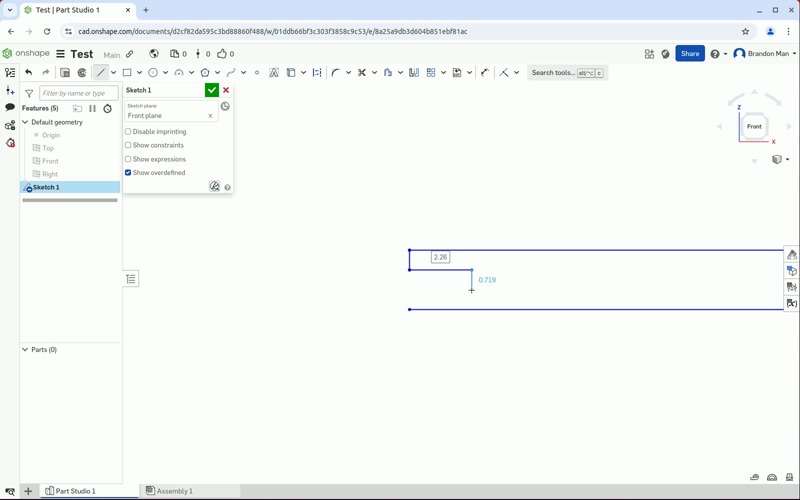
scroll(6)
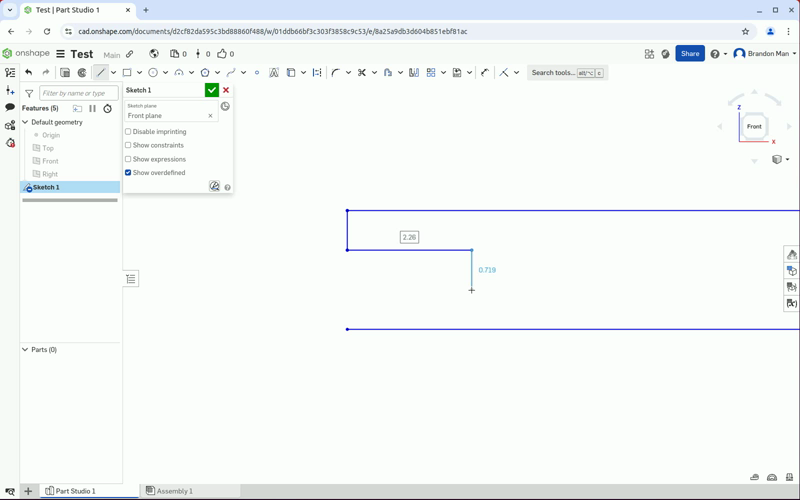
click(471, 289)
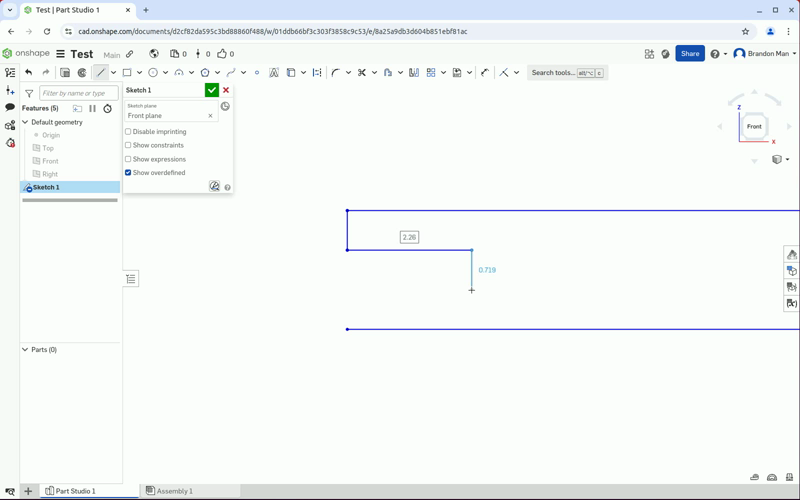
scroll(-6)
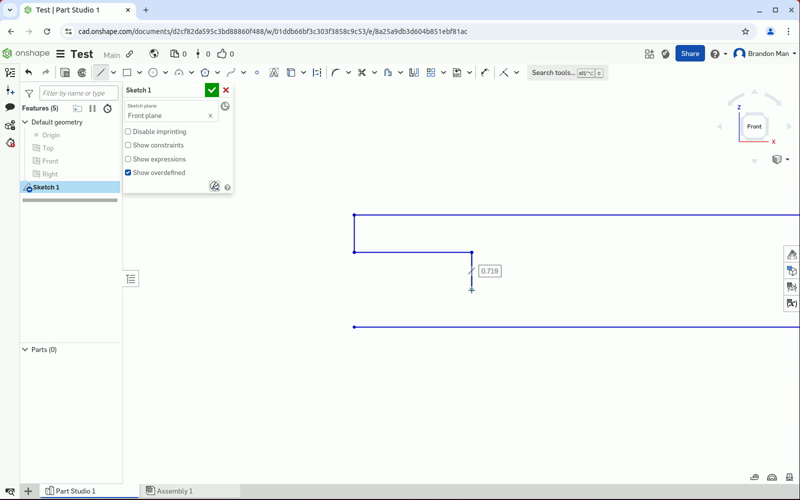
scroll(-6)
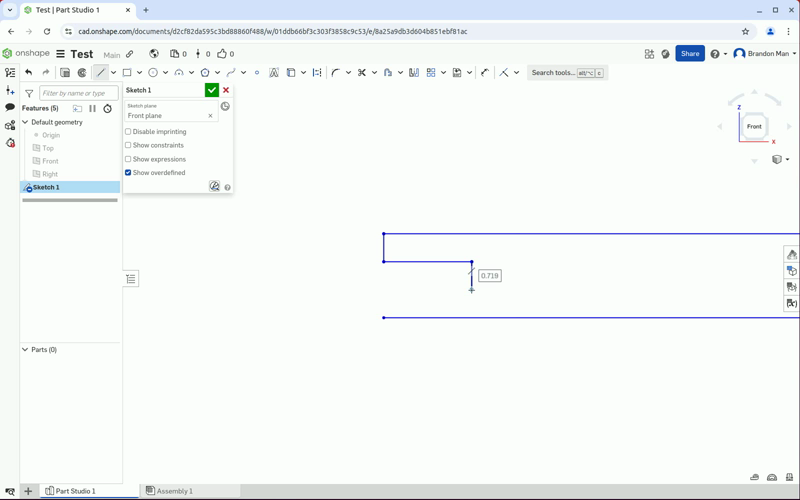
scroll(-6)
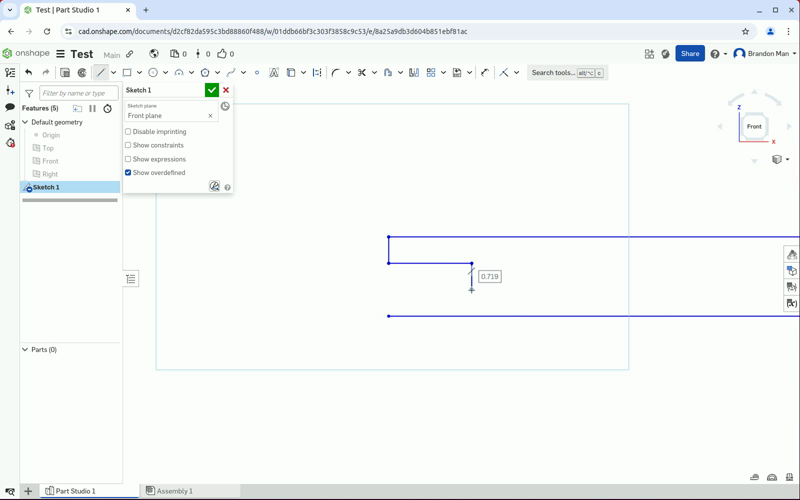
scroll(-6)
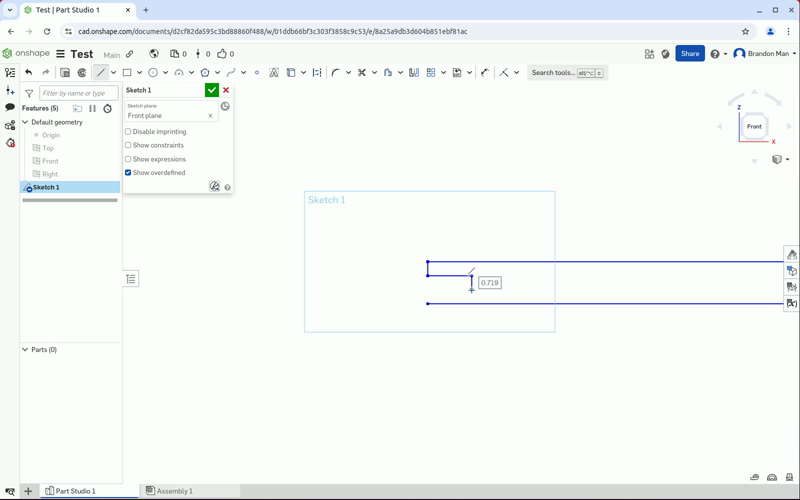
scroll(-6)
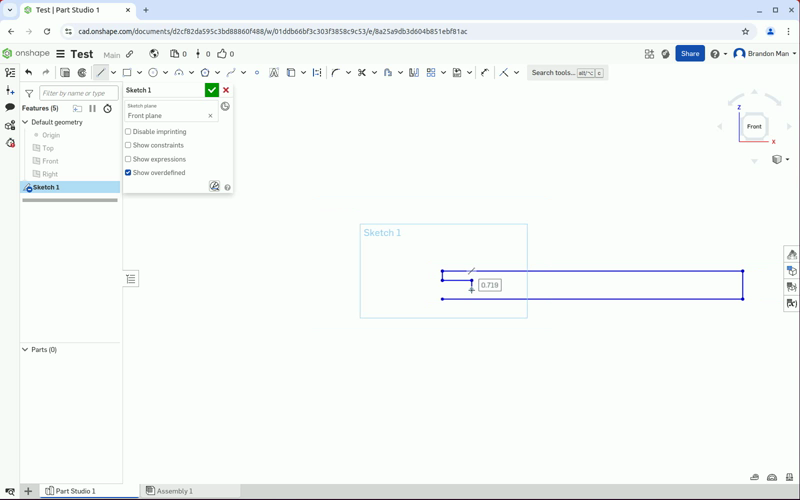
scroll(-6)
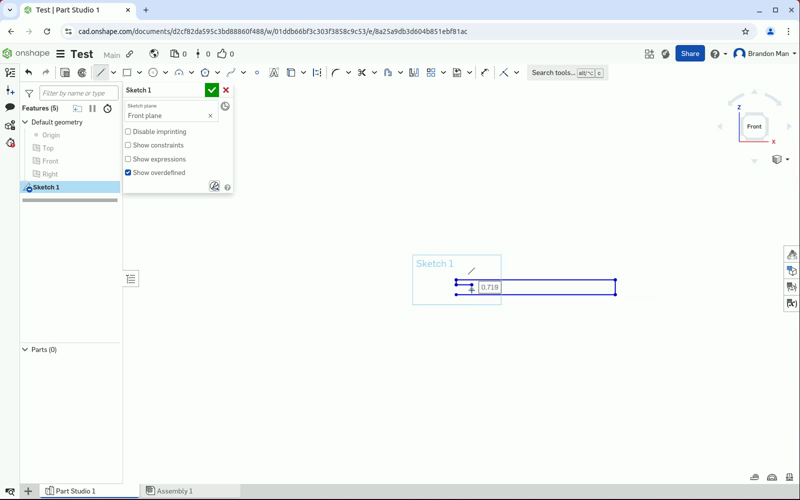
scroll(-6)
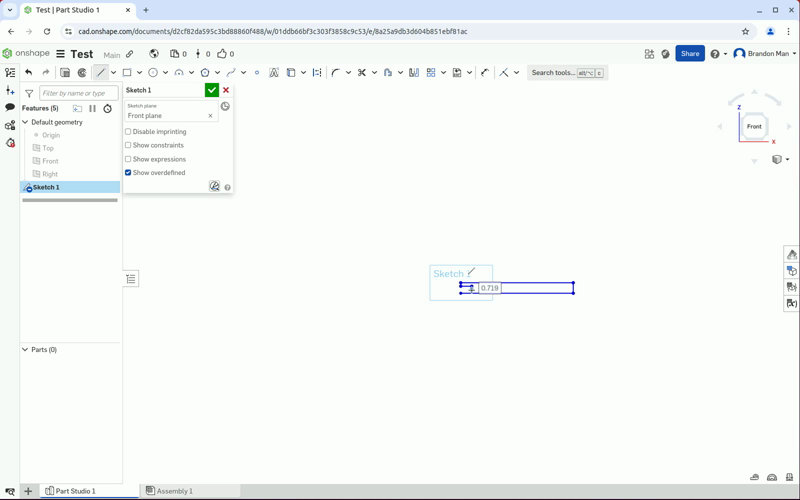
key_up(shift)
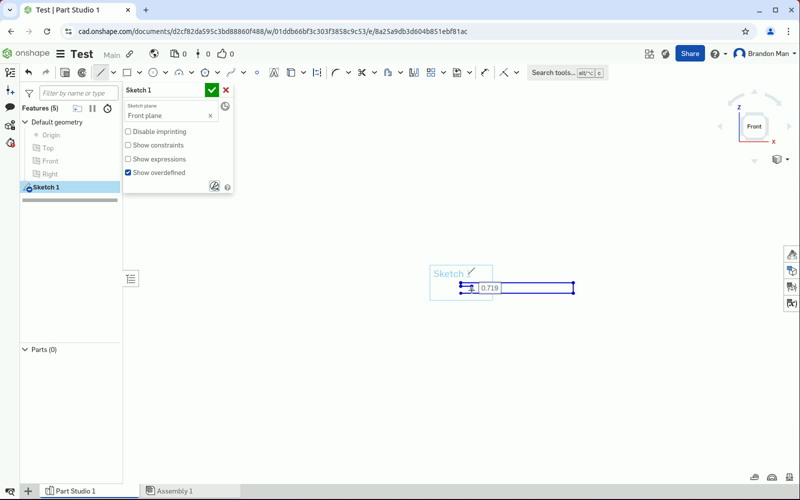
key_down(shift)
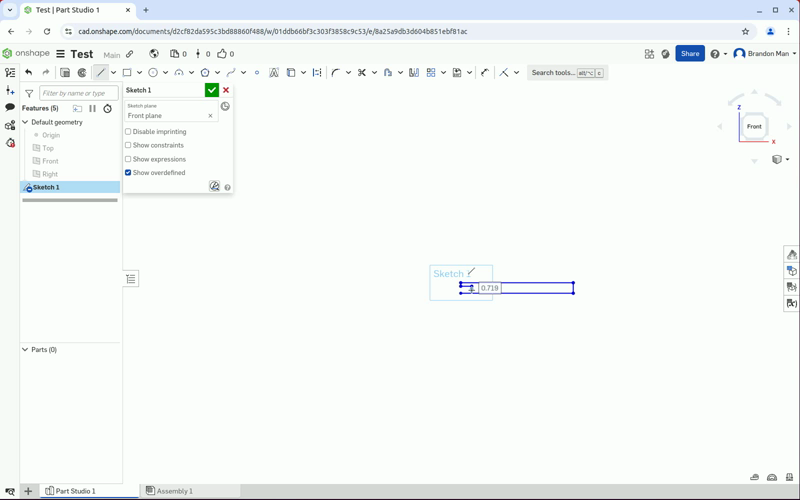
mouse_move(501, 289)
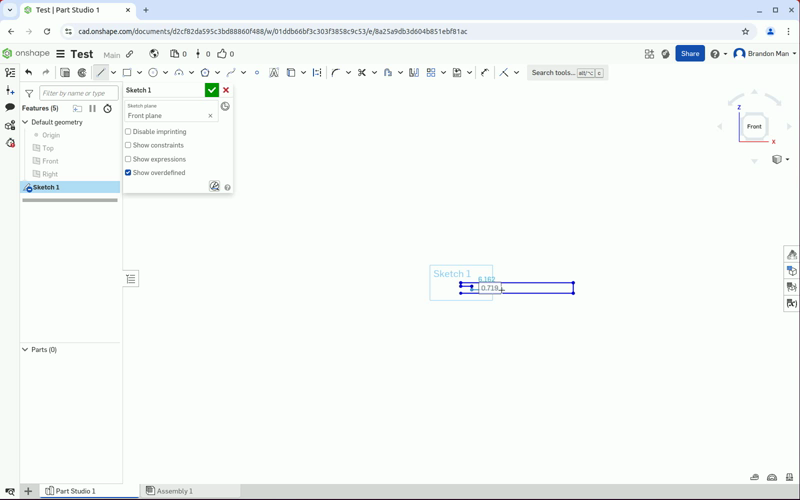
mouse_move(460, 289)
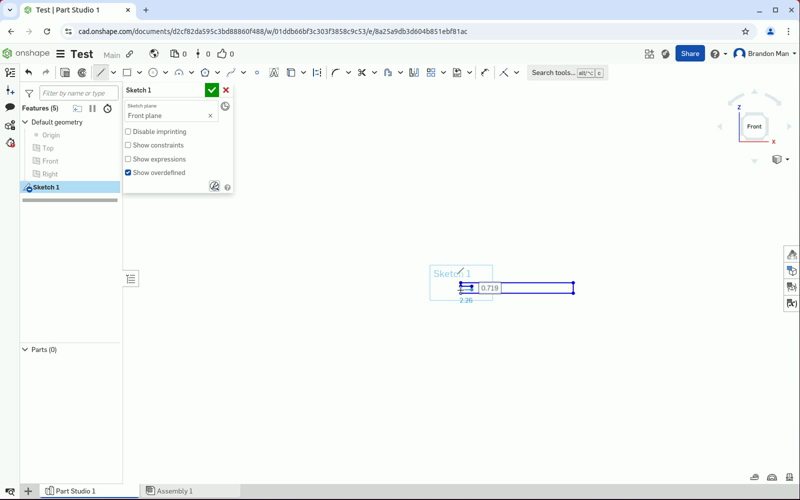
scroll(6)
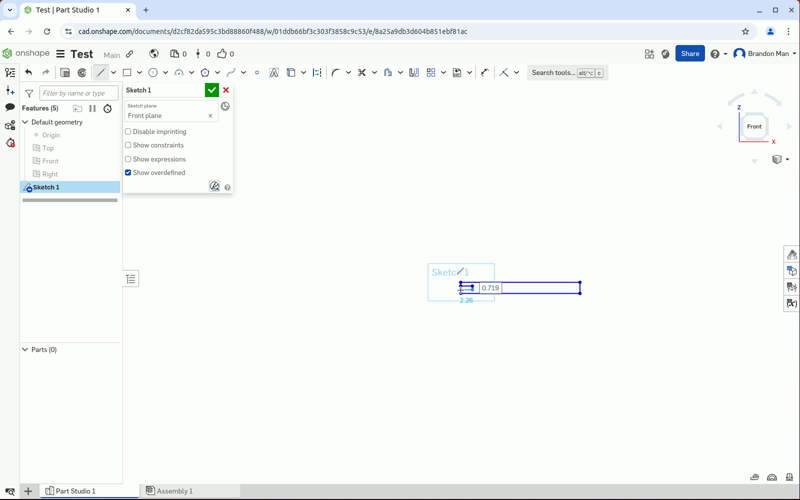
scroll(6)
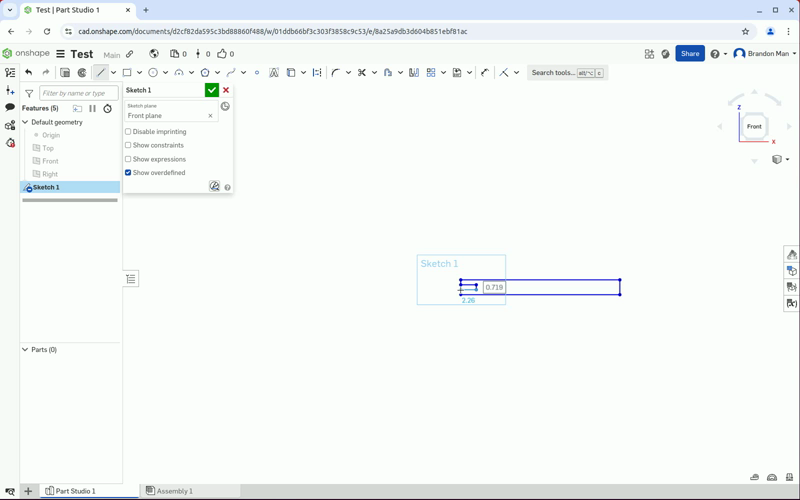
scroll(6)
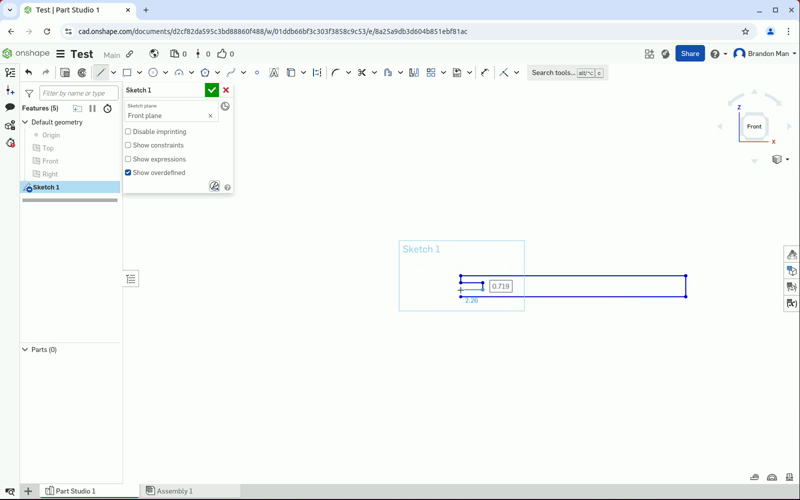
scroll(6)
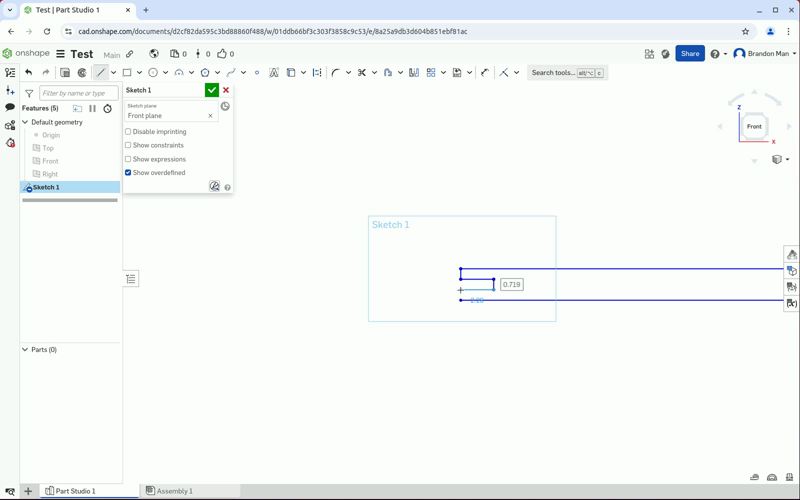
scroll(6)
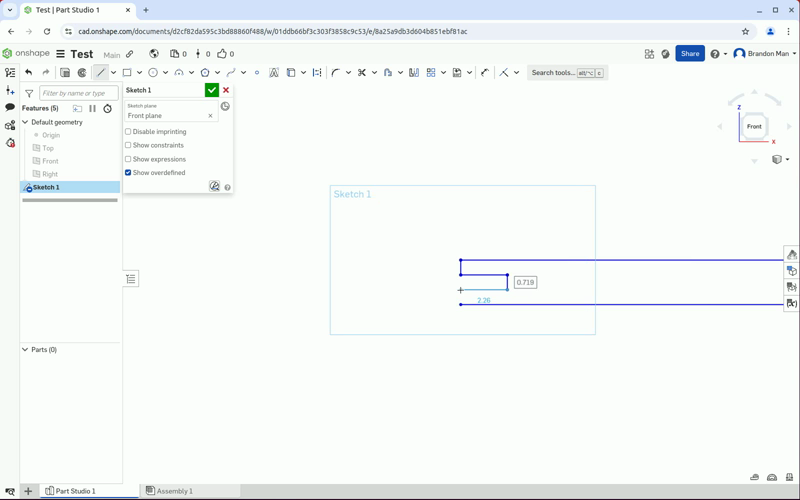
scroll(6)
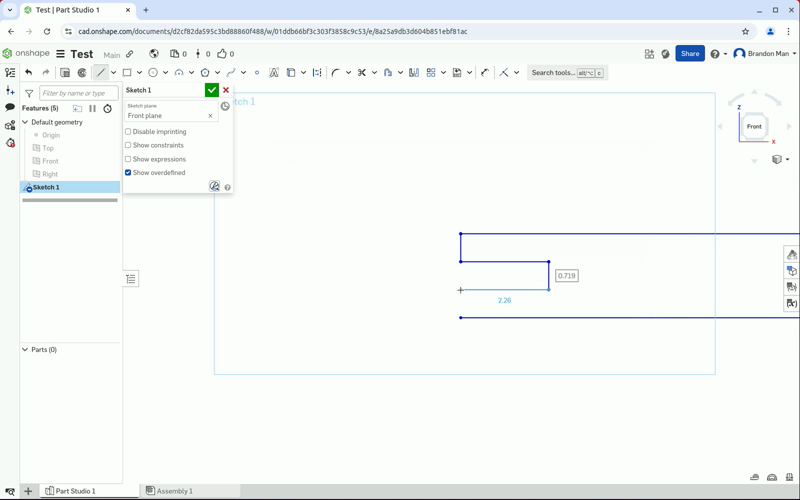
scroll(6)
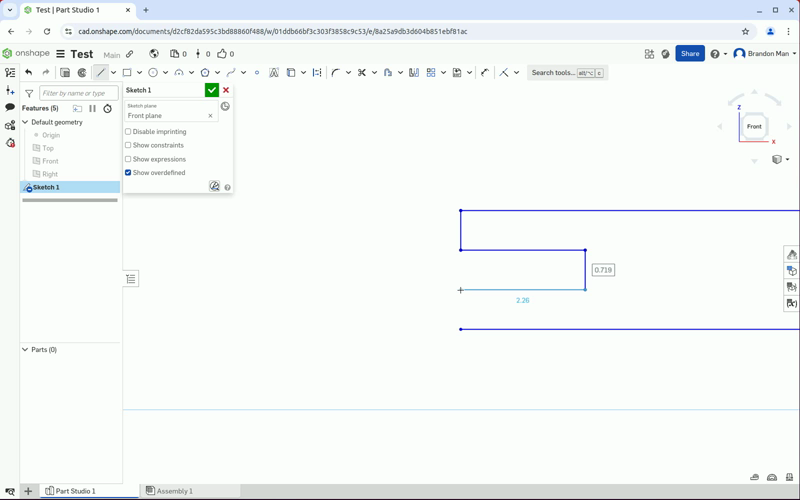
click(460, 289)
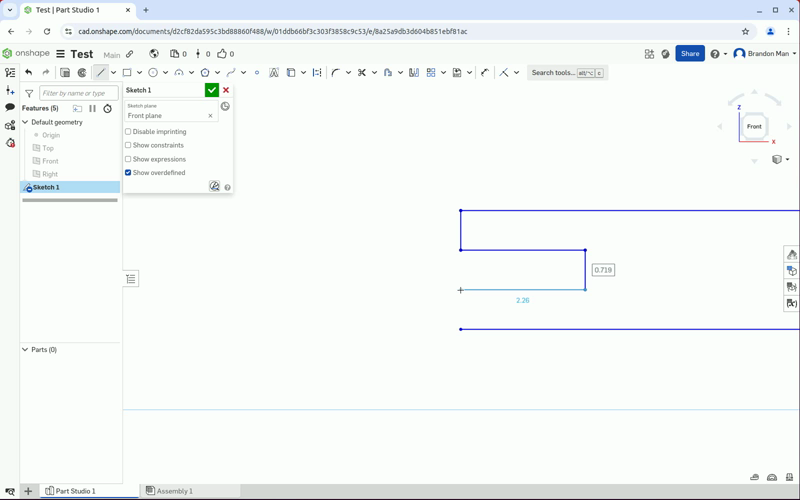
scroll(-6)
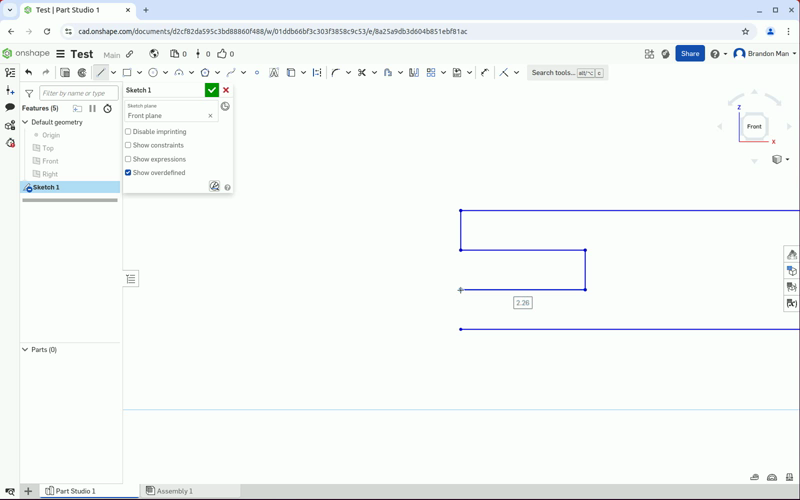
scroll(-6)
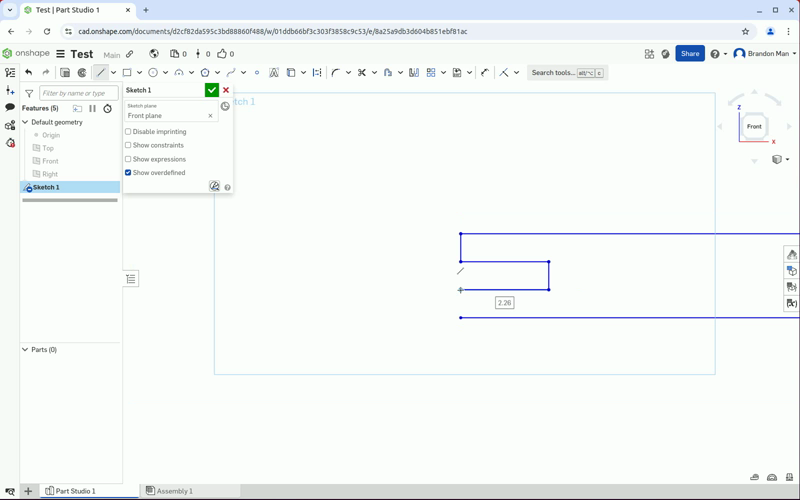
scroll(-6)
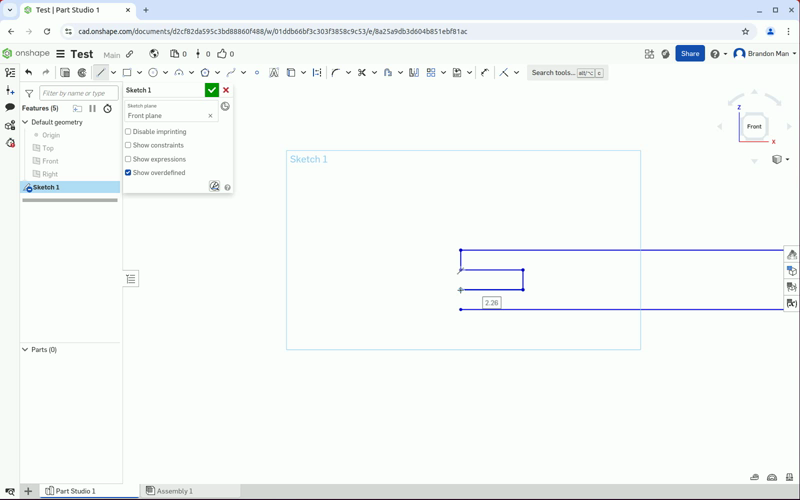
scroll(-6)
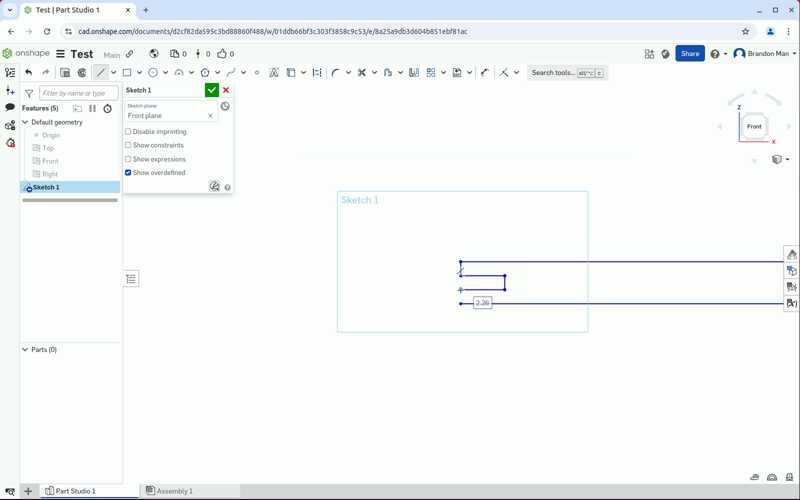
scroll(-6)
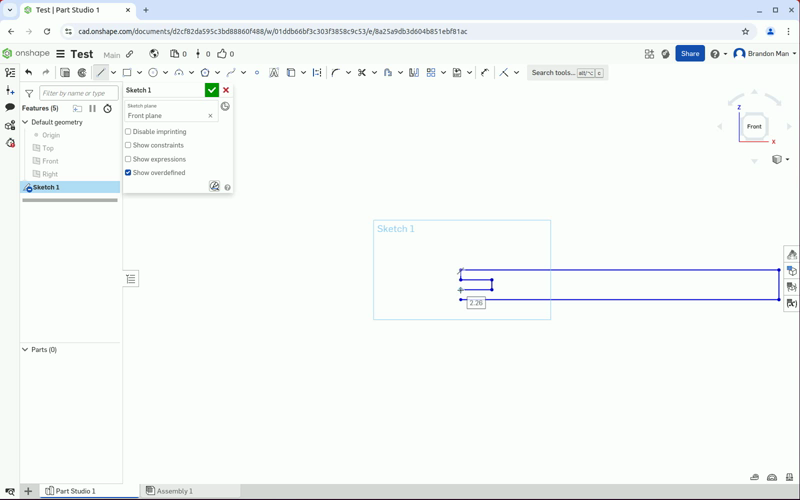
scroll(-6)
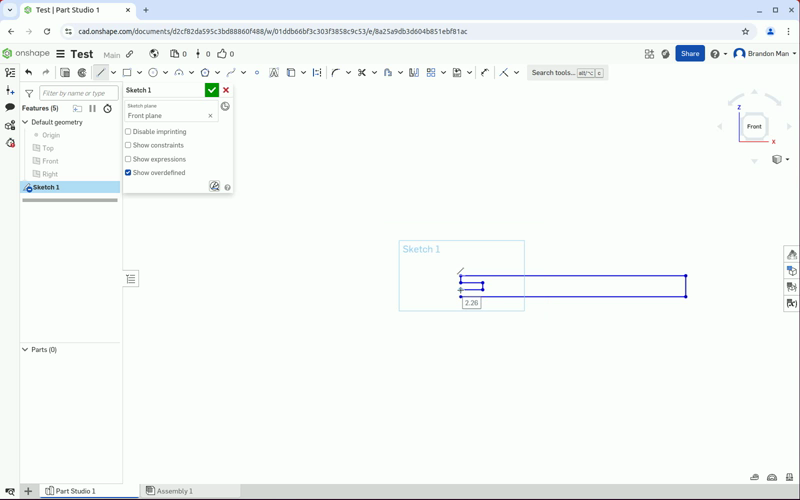
scroll(-6)
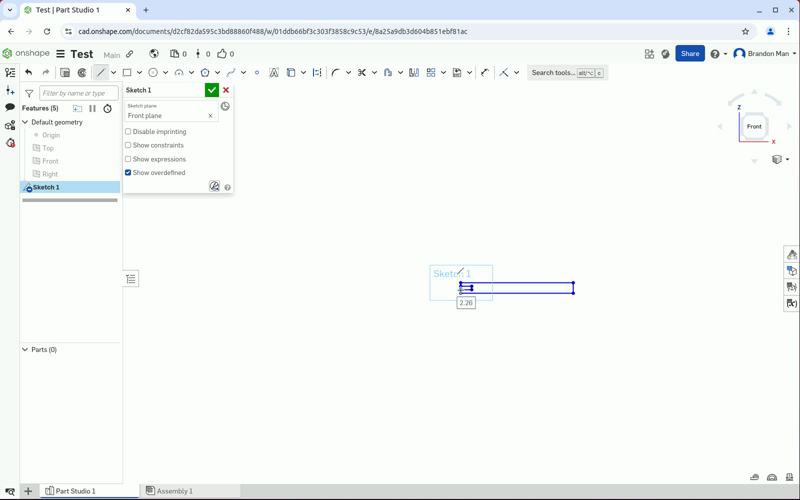
key_up(shift)
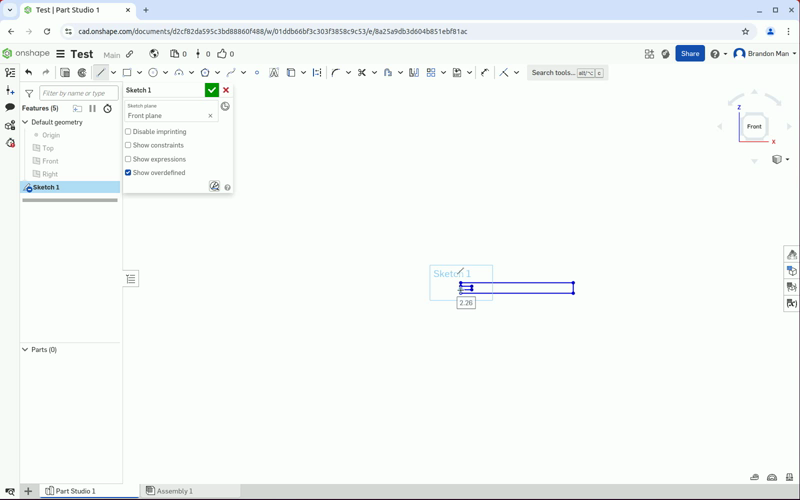
mouse_move(490, 289)
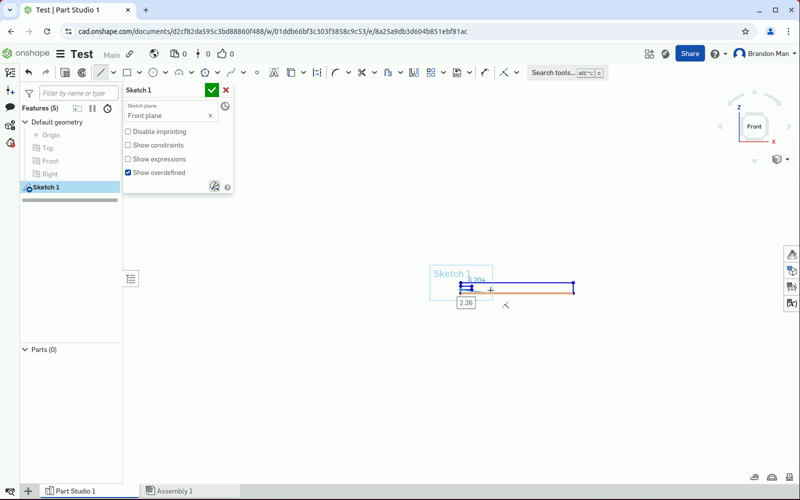
key_down(shift)
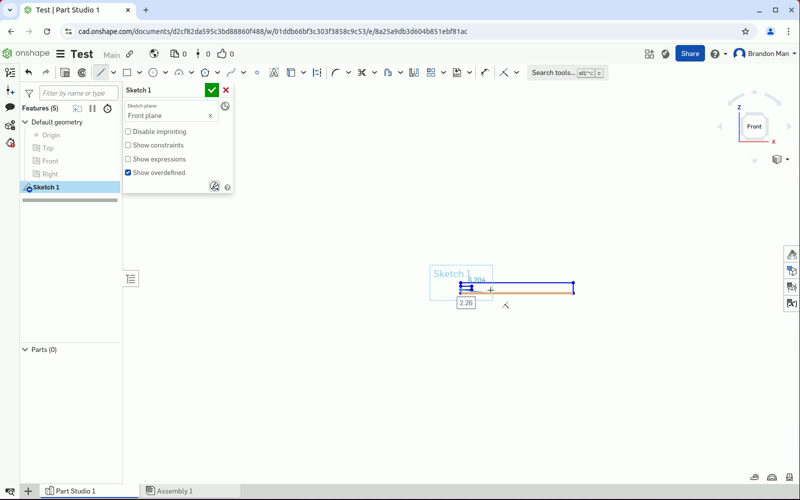
mouse_move(460, 293)
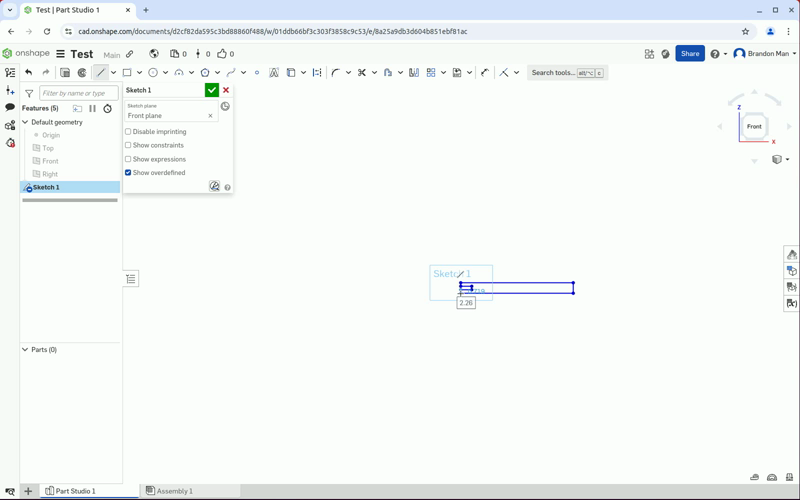
scroll(6)
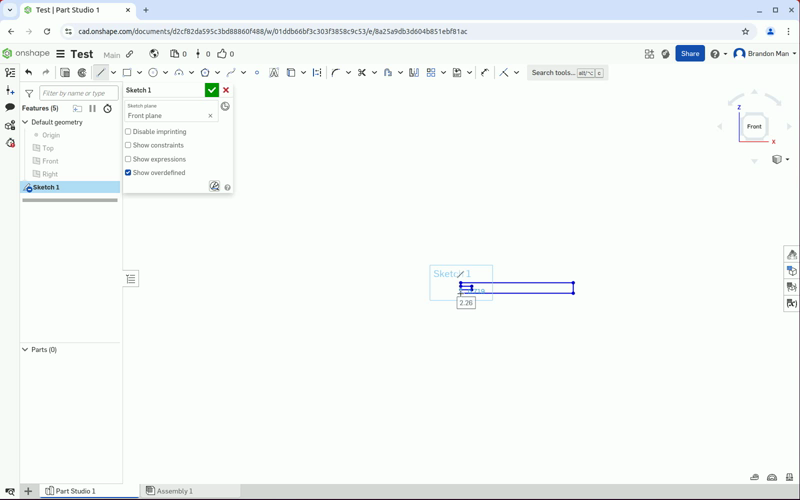
scroll(6)
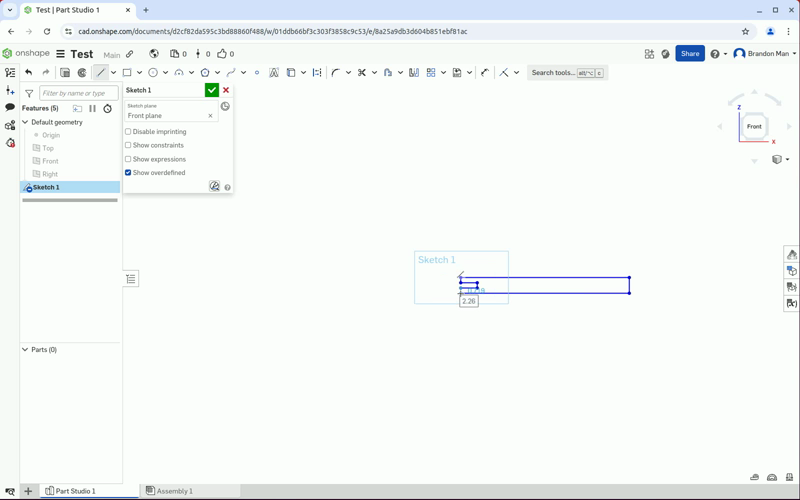
scroll(6)
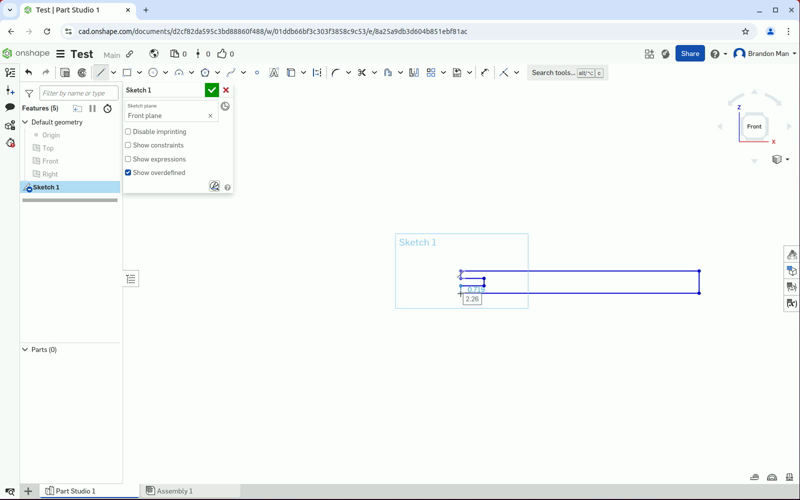
scroll(6)
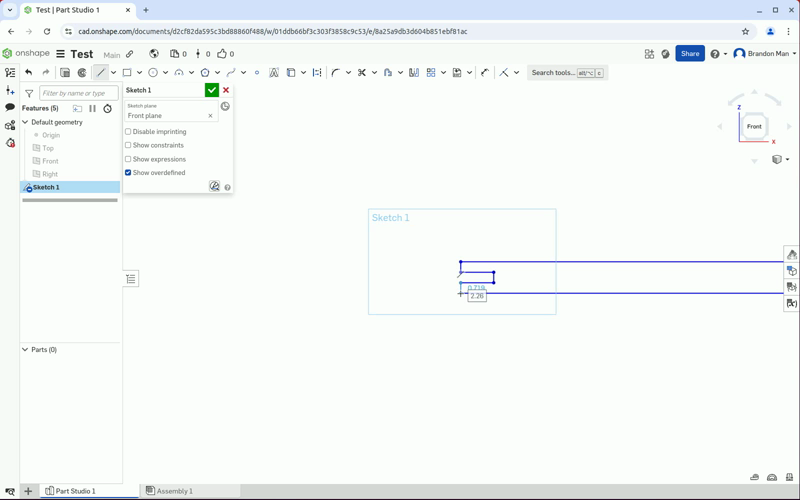
scroll(6)
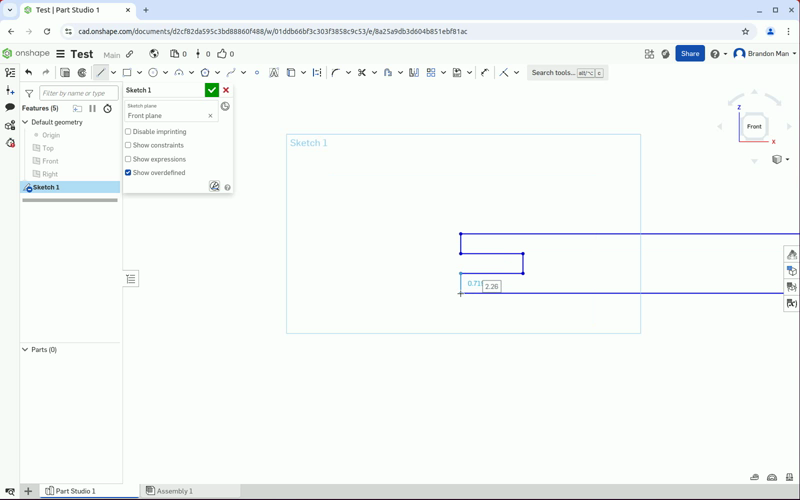
scroll(6)
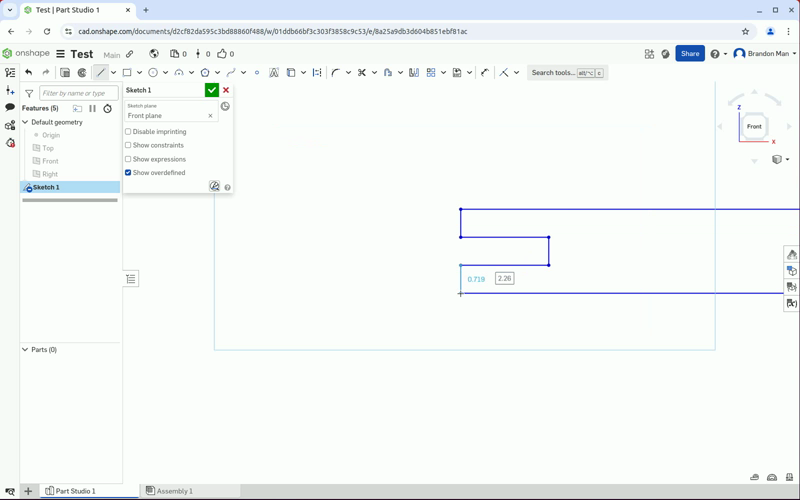
scroll(6)
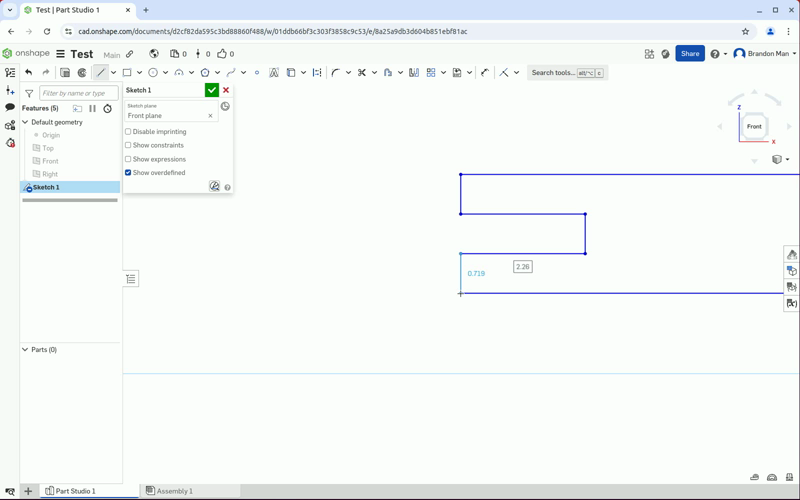
key_up(shift)
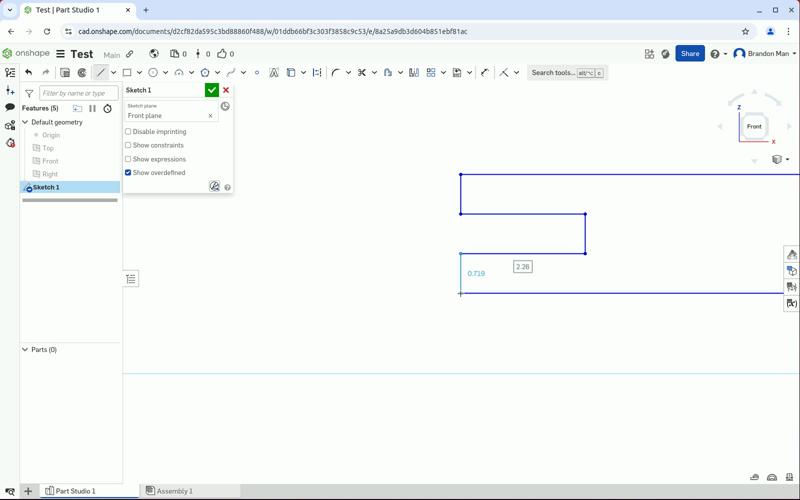
click(460, 293)
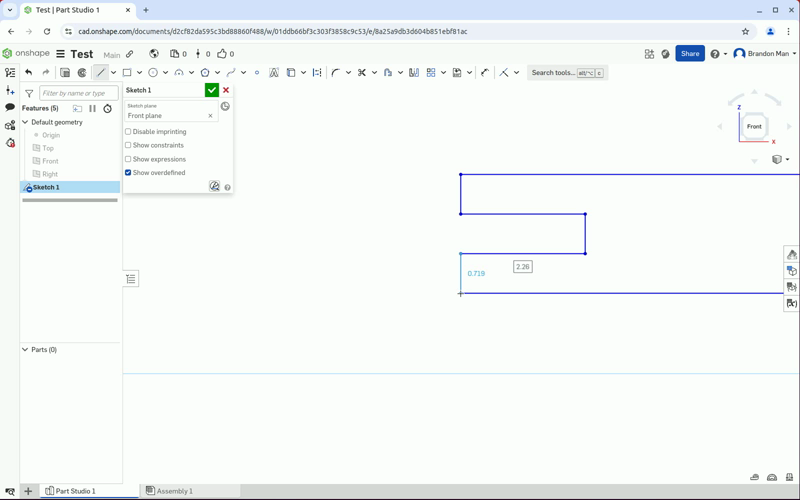
scroll(-6)
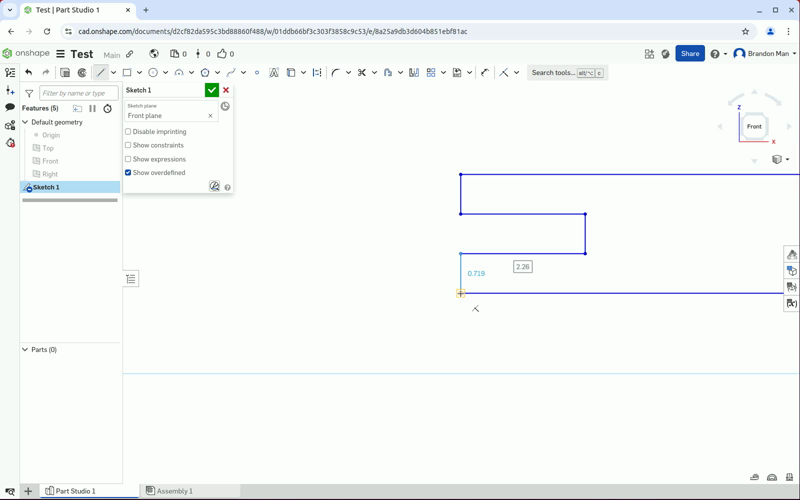
scroll(-6)
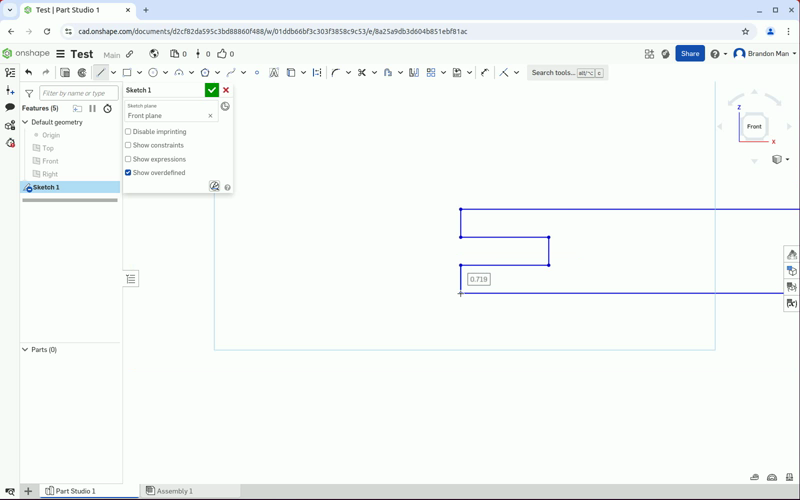
scroll(-6)
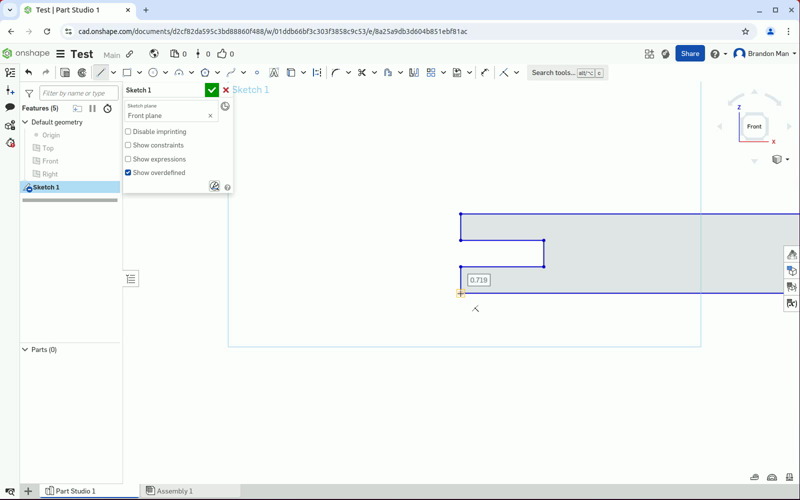
scroll(-6)
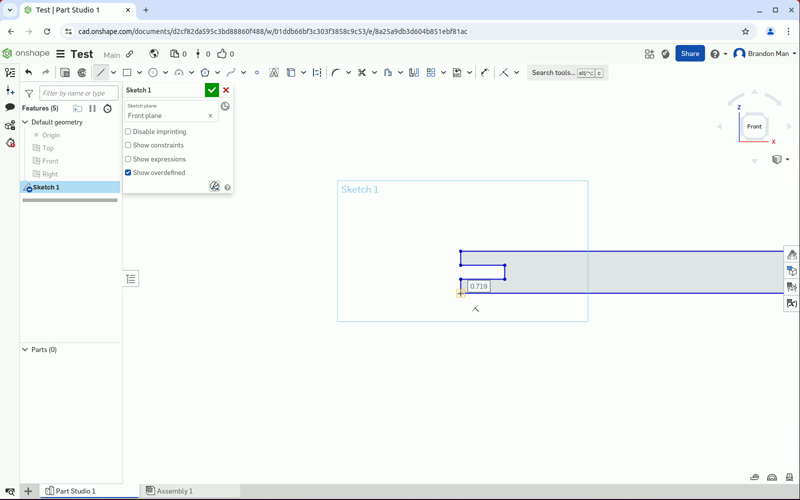
scroll(-6)
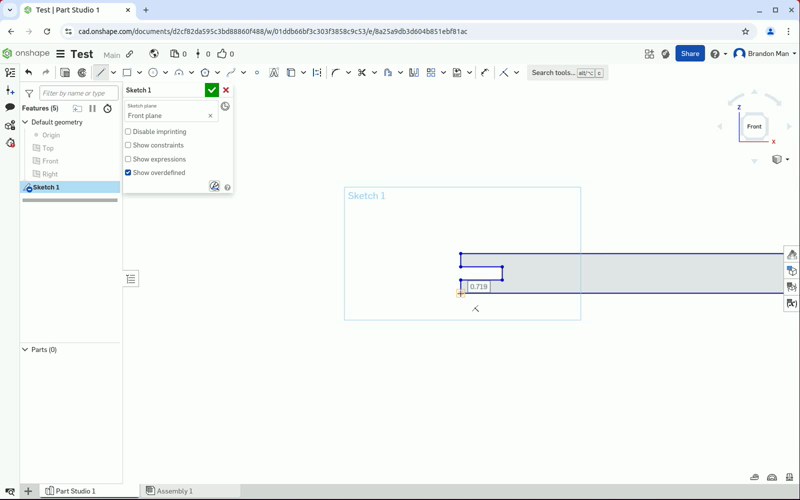
scroll(-6)
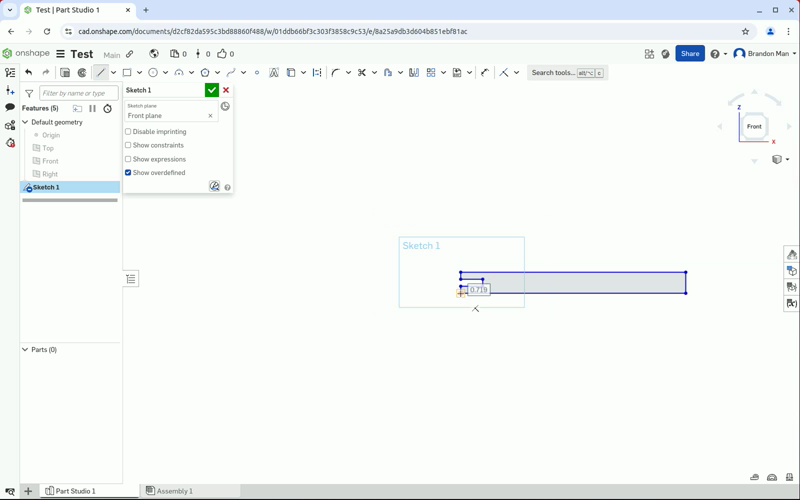
scroll(-6)
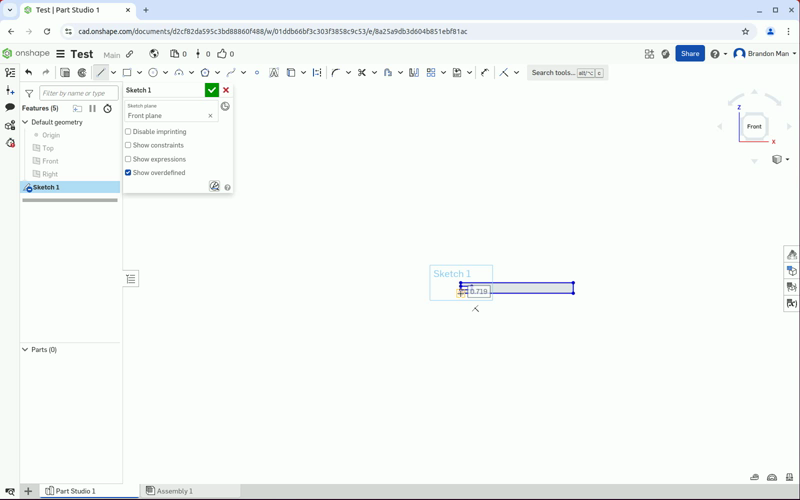
key(esc)
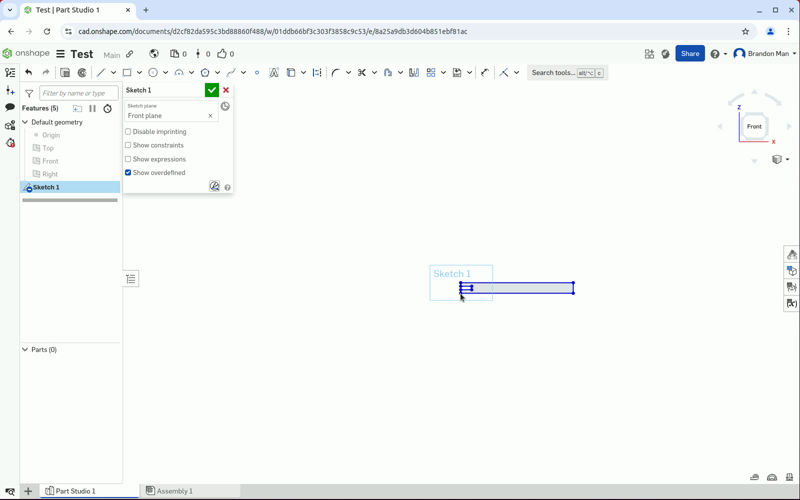
mouse_move(536, 287)
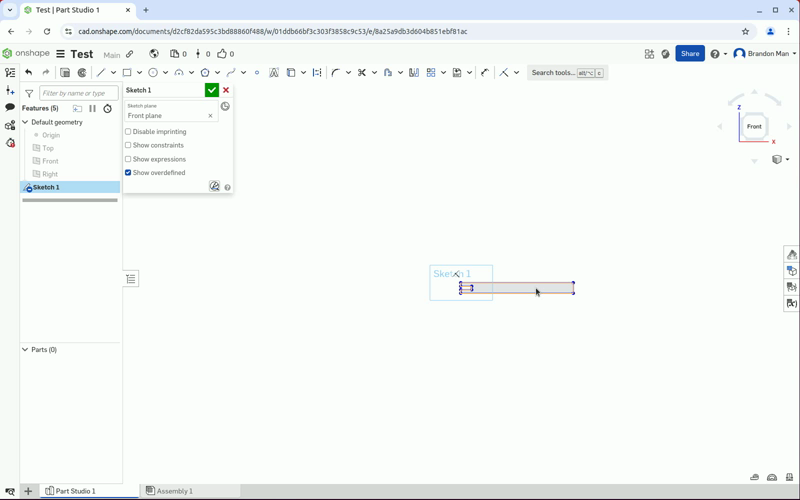
scroll(6)
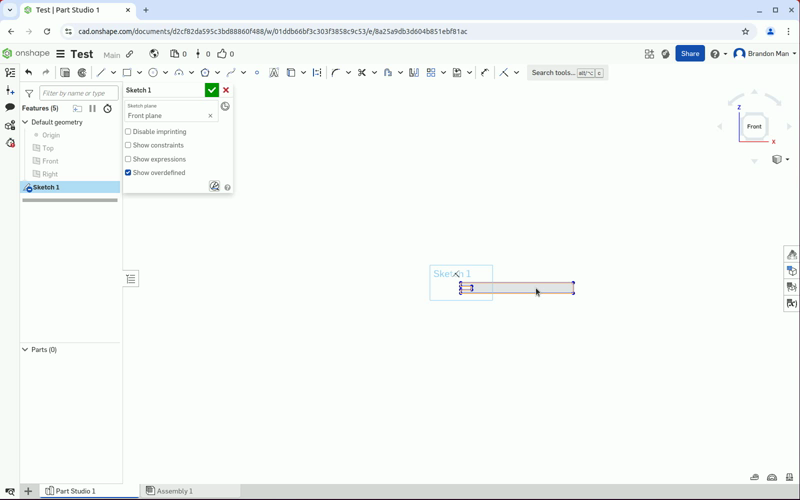
scroll(6)
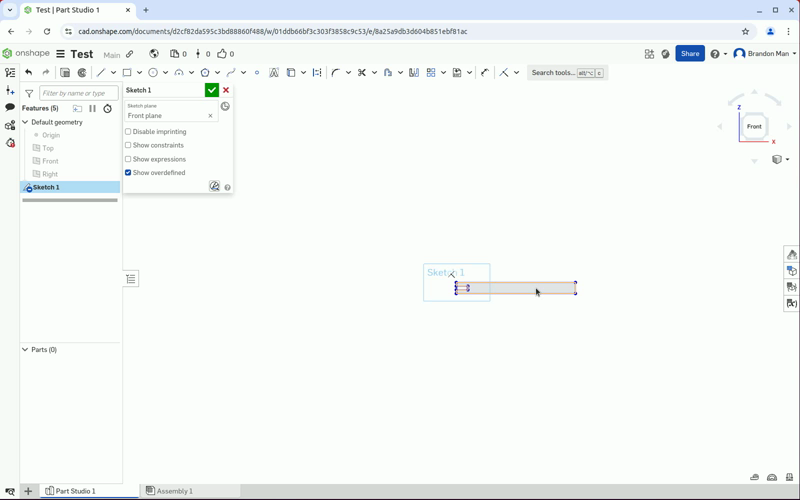
scroll(6)
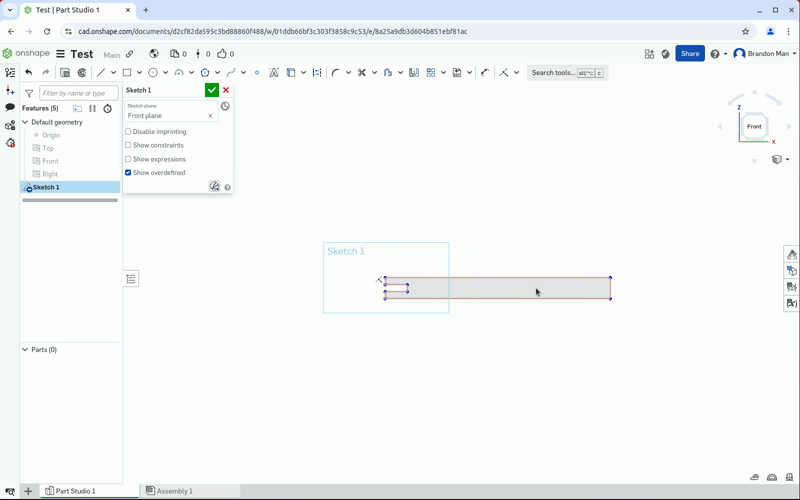
scroll(6)
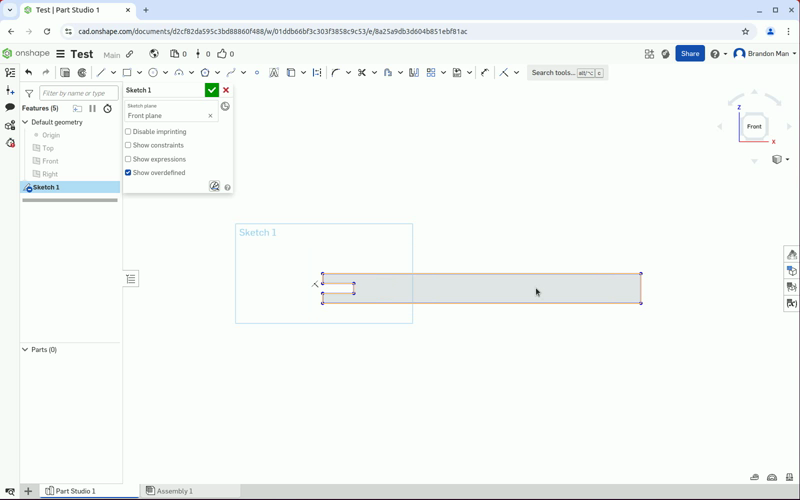
scroll(6)
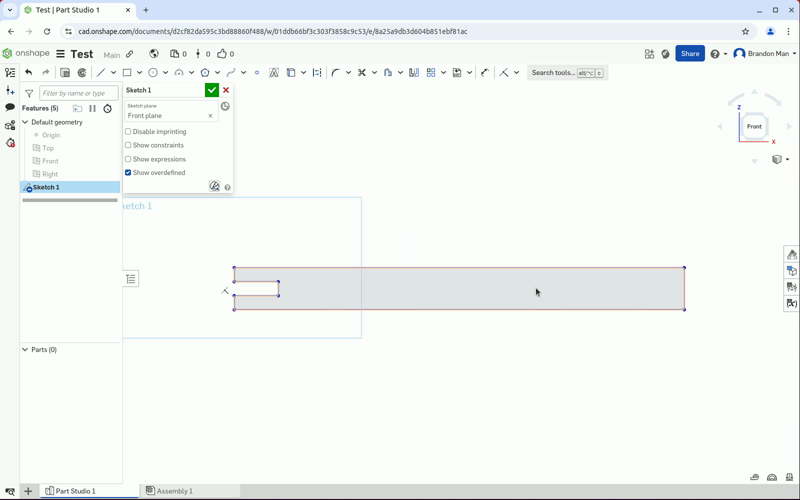
scroll(6)
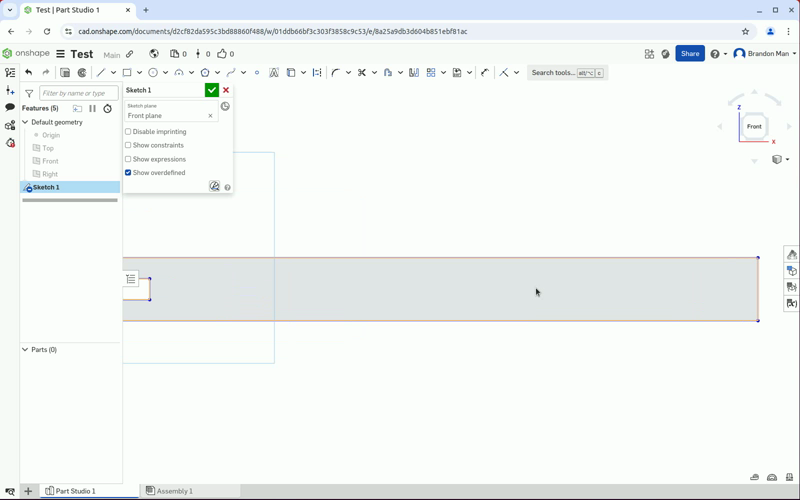
scroll(6)
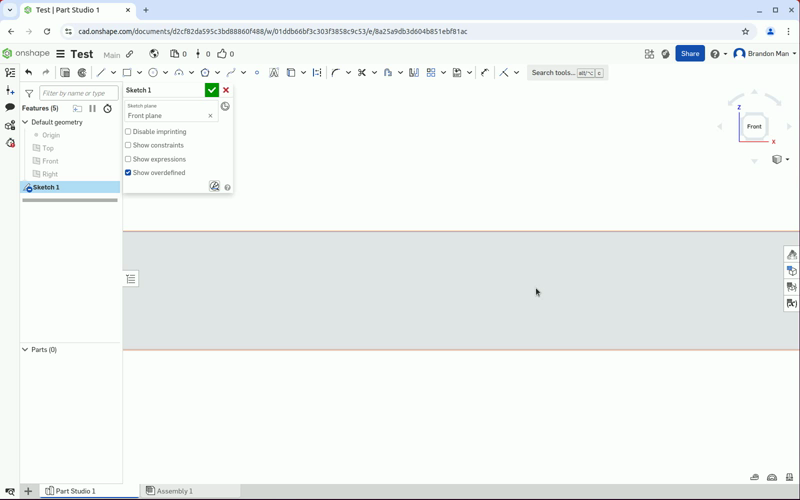
click(536, 287)
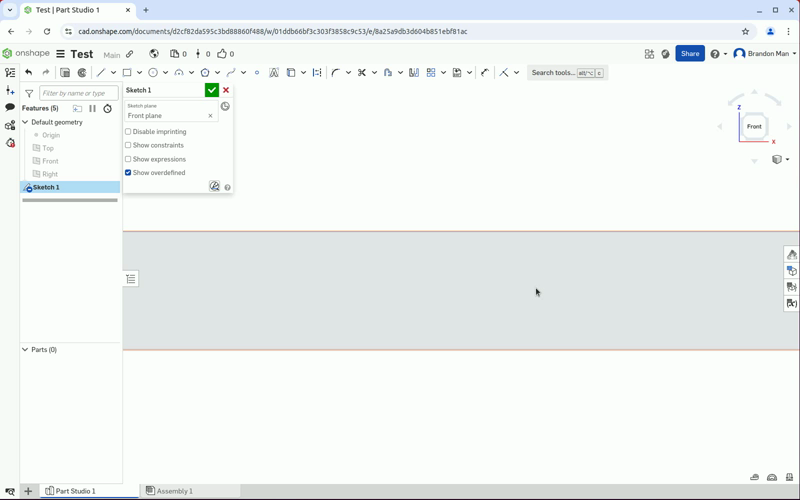
scroll(-6)
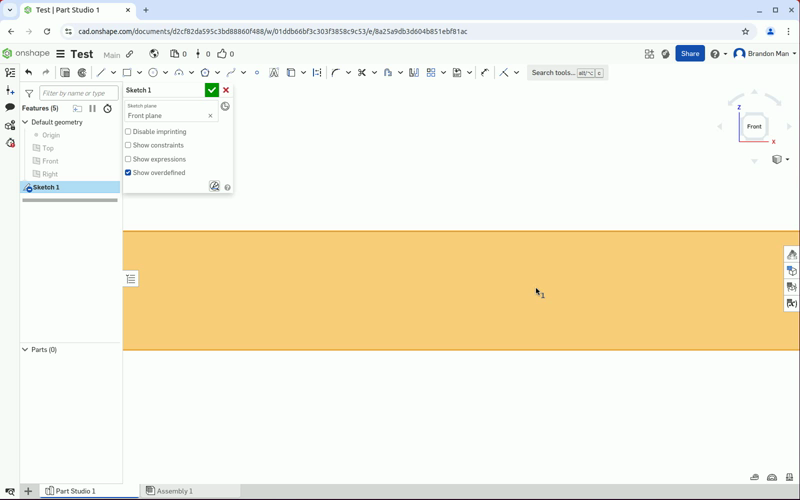
scroll(-6)
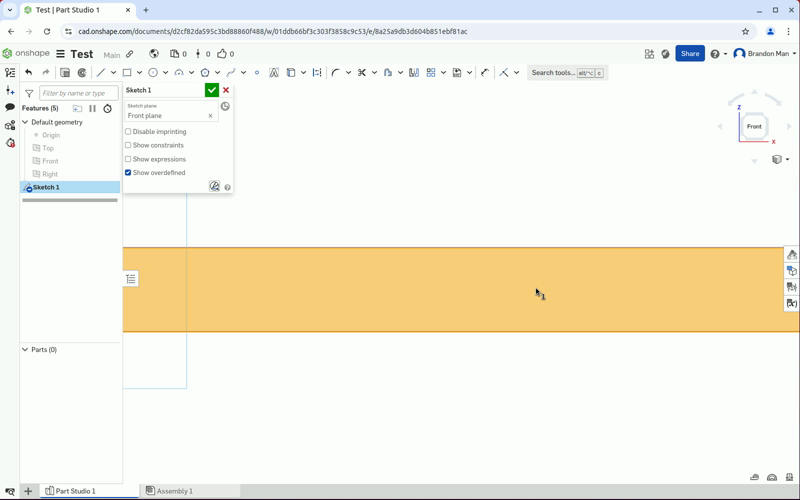
scroll(-6)
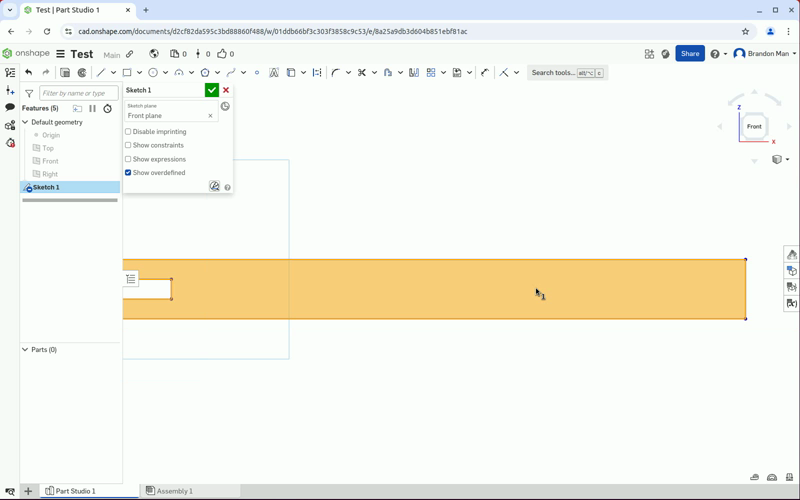
scroll(-6)
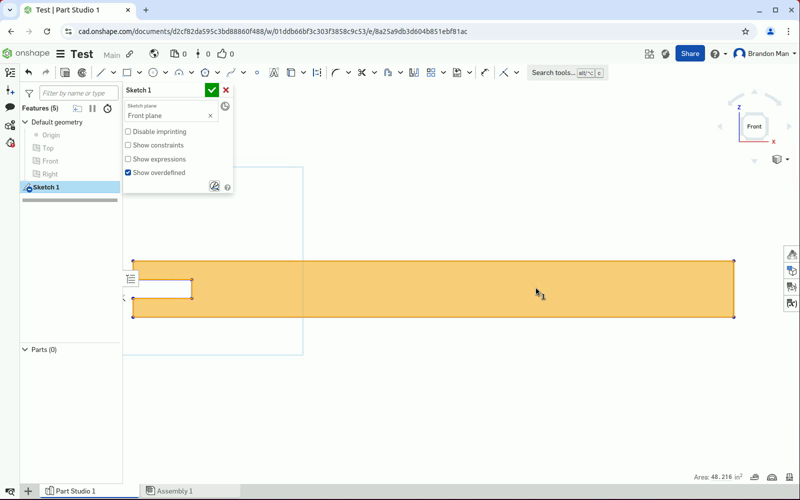
scroll(-6)
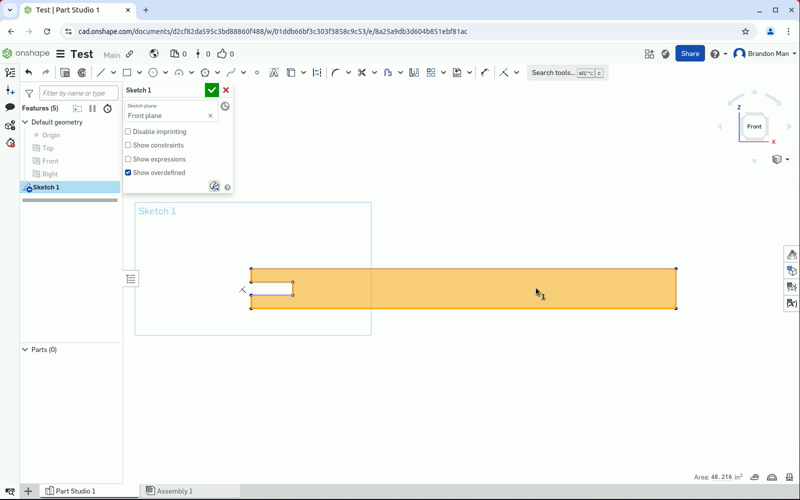
scroll(-6)
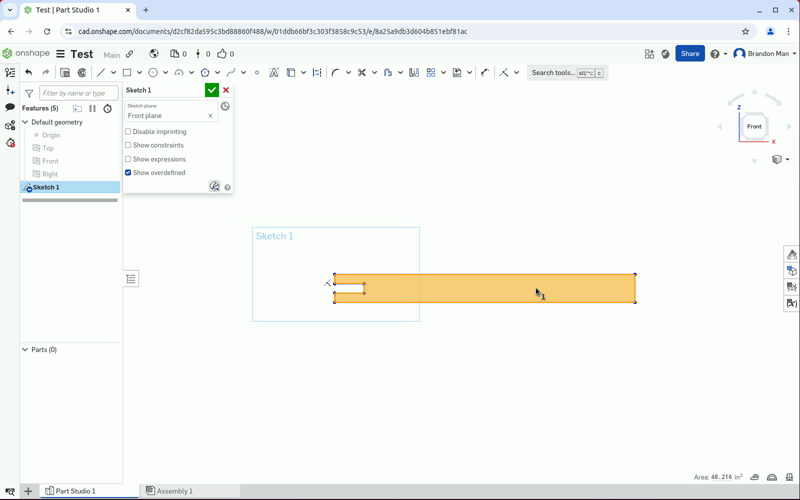
scroll(-6)
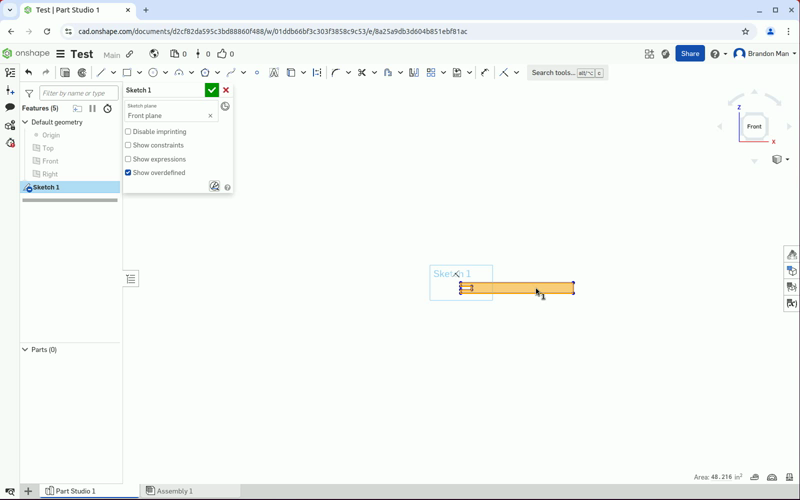
mouse_move(73, 352)
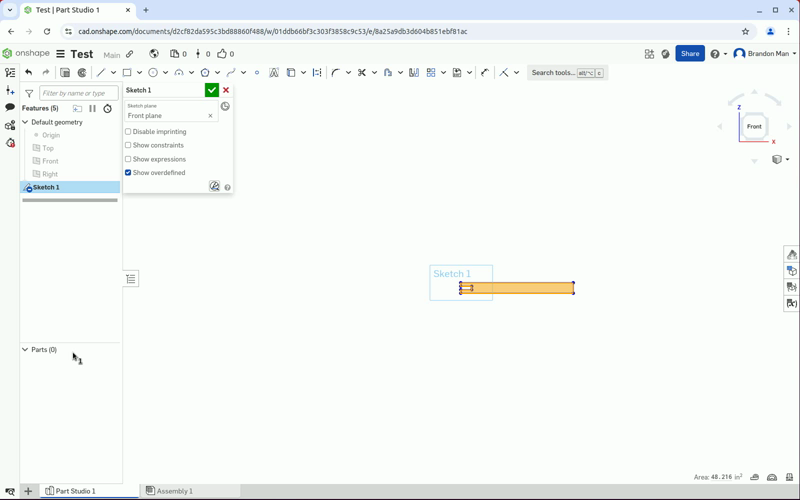
key(shift+y)
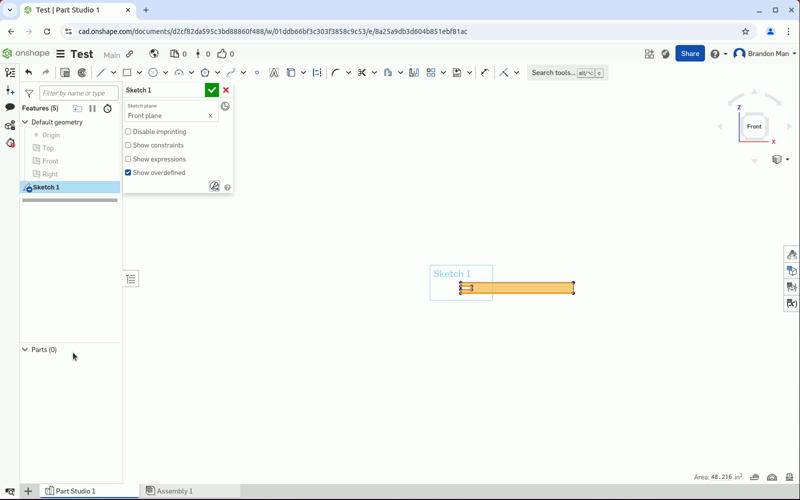
key(shift+e)
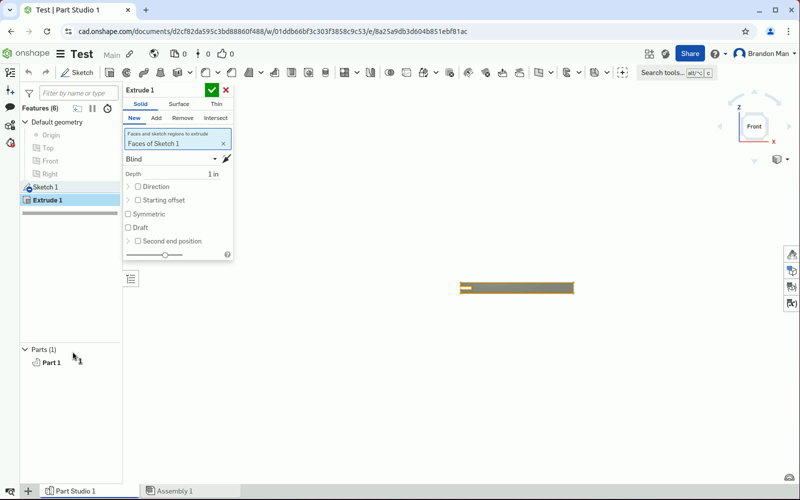
mouse_move(143, 106)
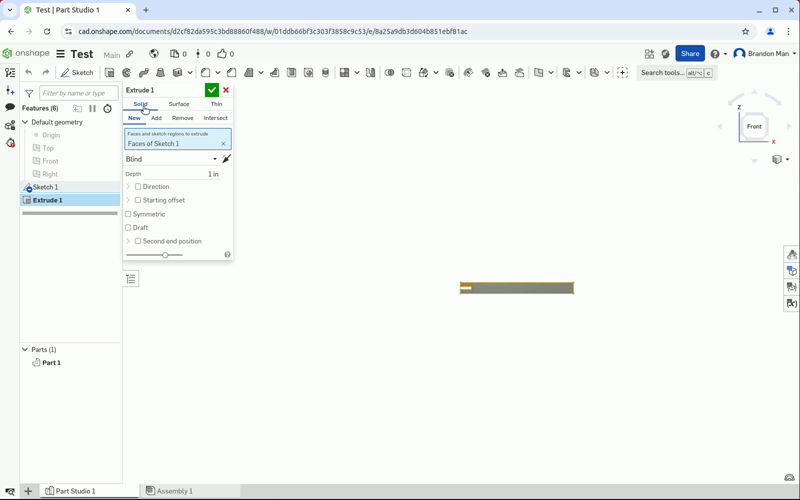
click(143, 106)
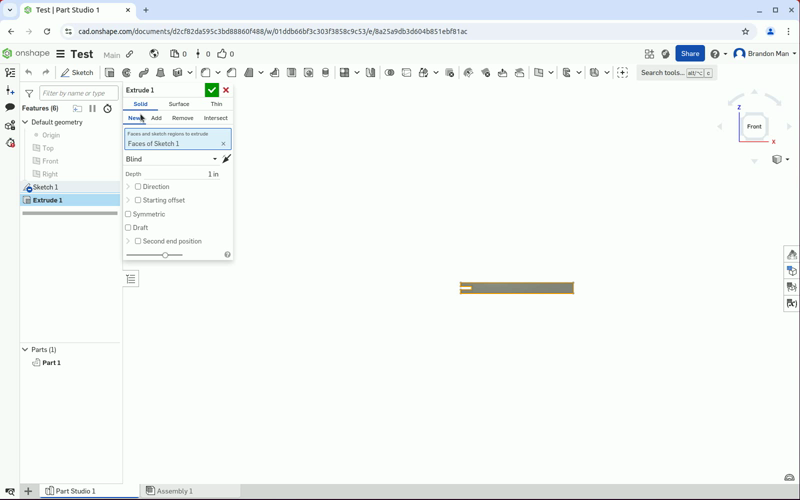
mouse_move(137, 120)
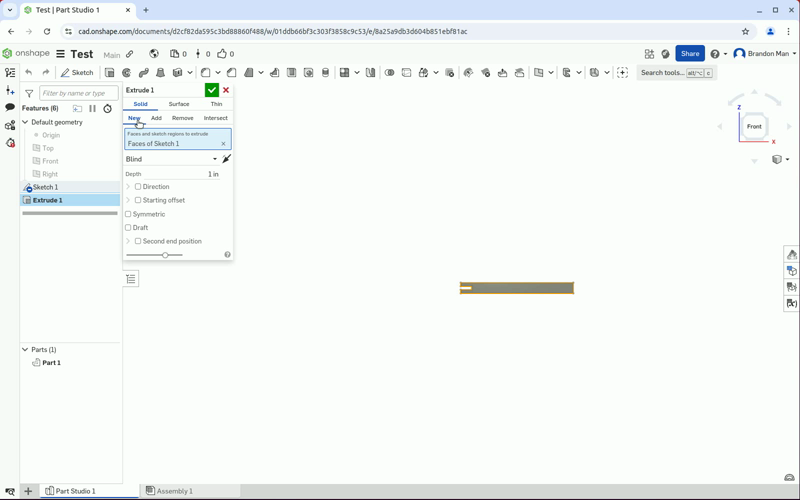
click(137, 120)
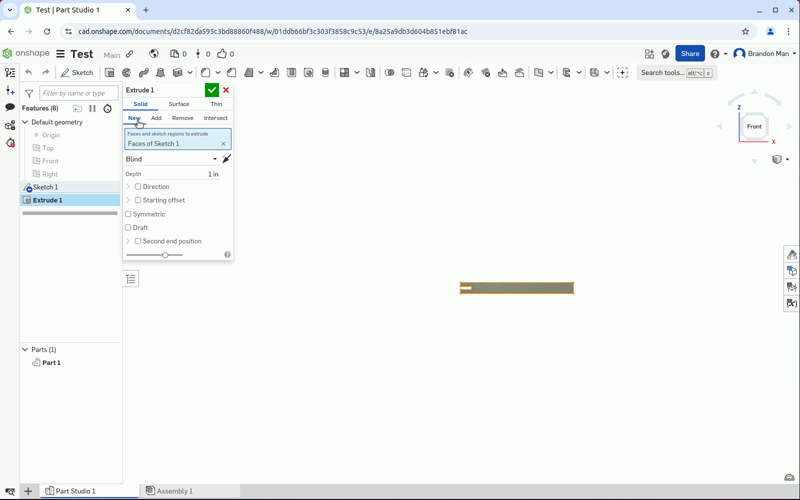
key(tab, 4)
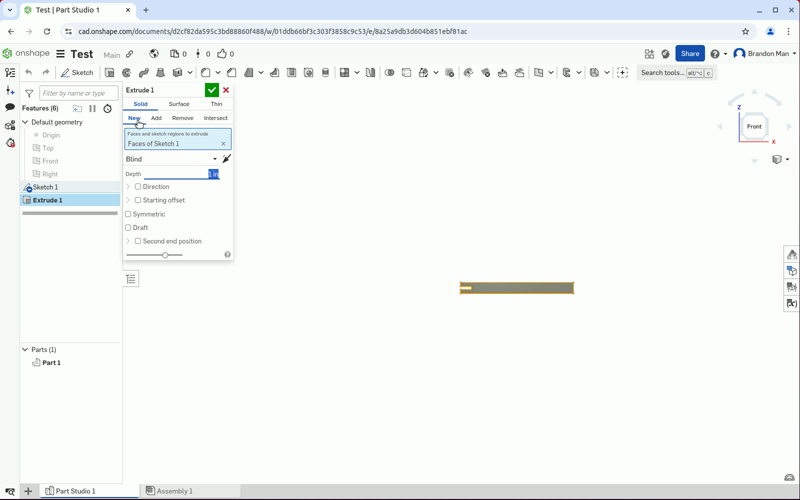
text(2.166)
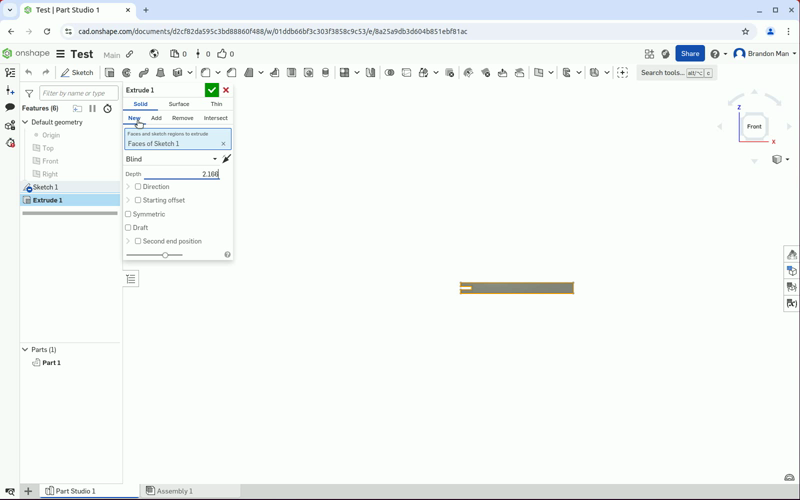
key(enter)
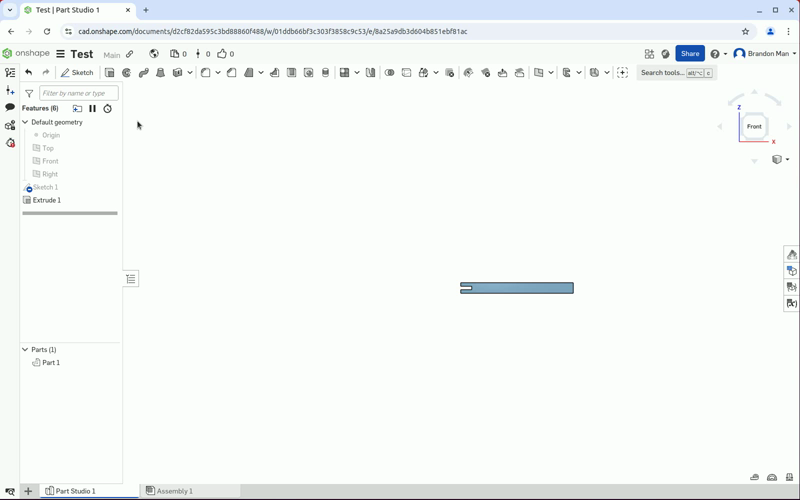
key(shift+h)
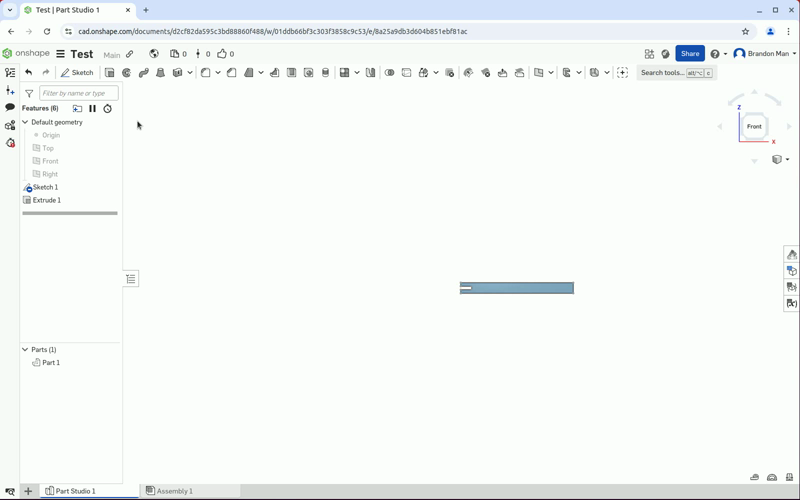
key(shift+h)
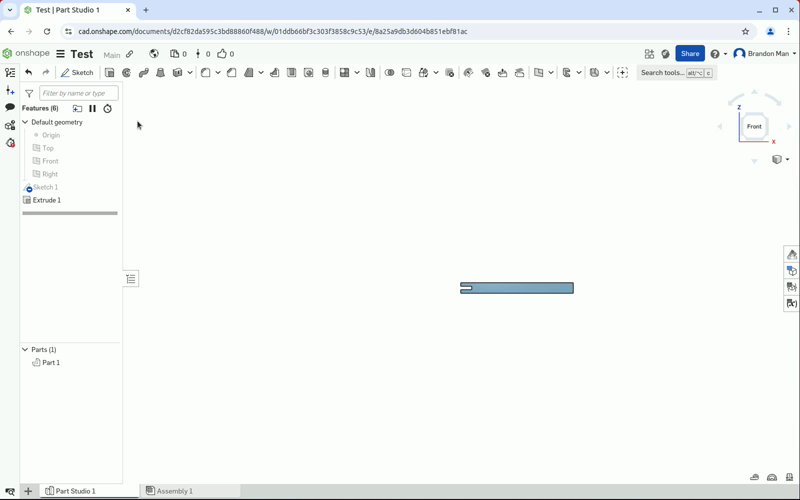
mouse_move(73, 189)
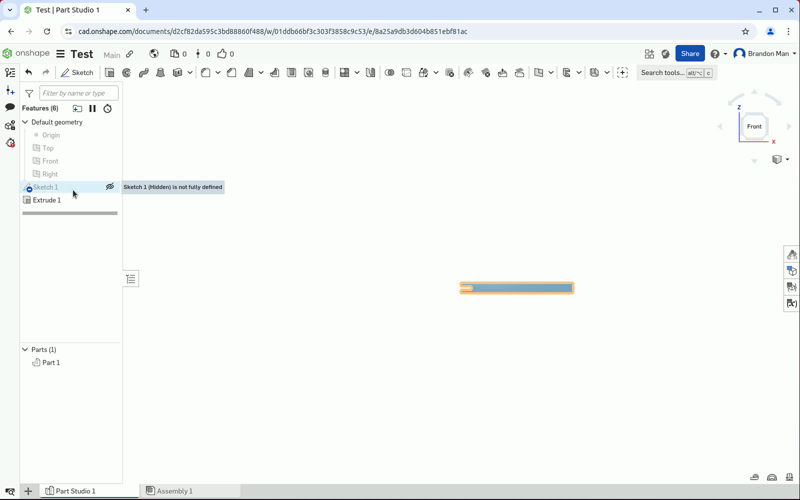
click(73, 189)
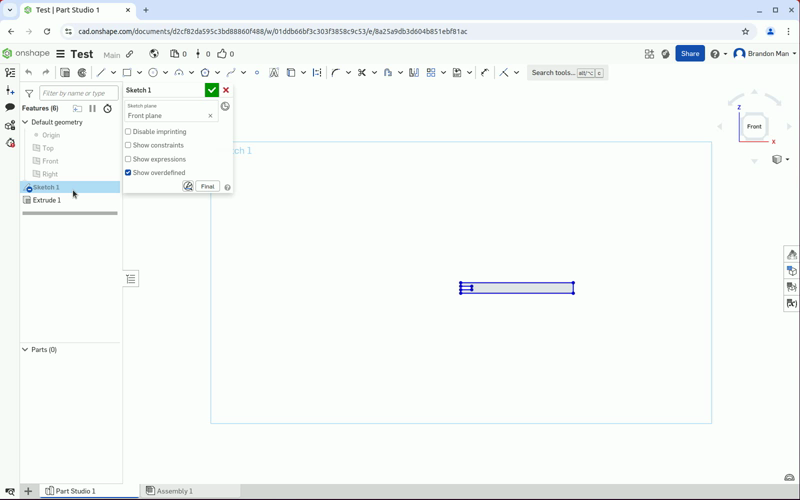
mouse_move(229, 92)
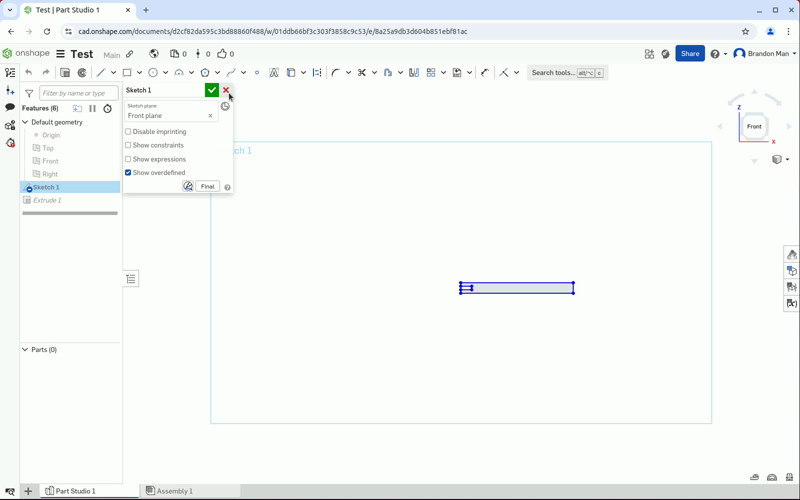
click(229, 92)
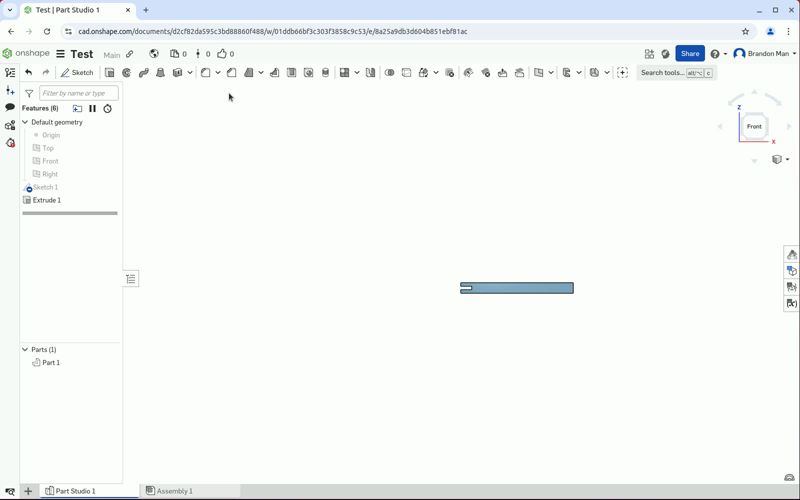
mouse_move(73, 352)
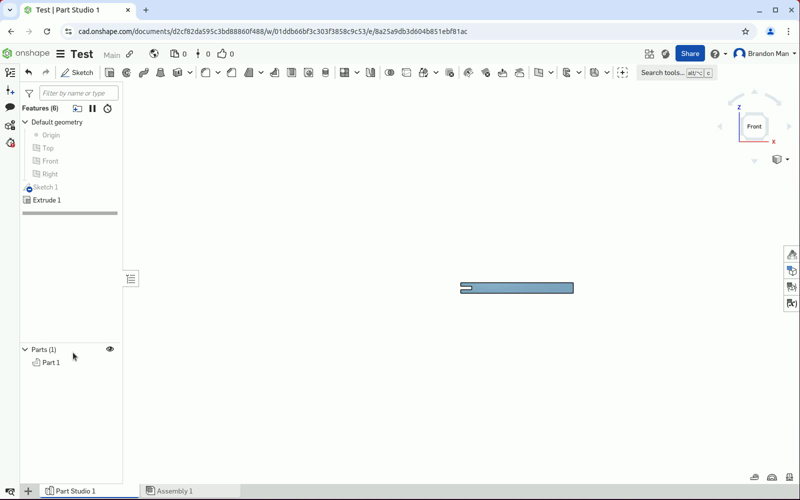
key(y)
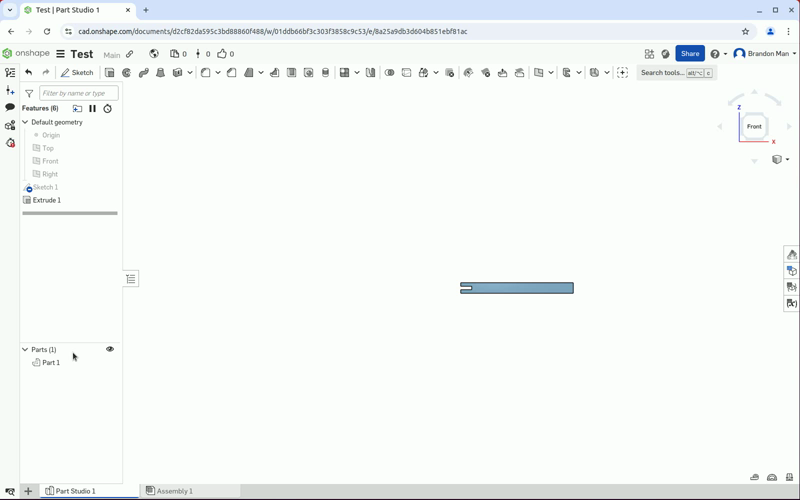
key(shift+p)
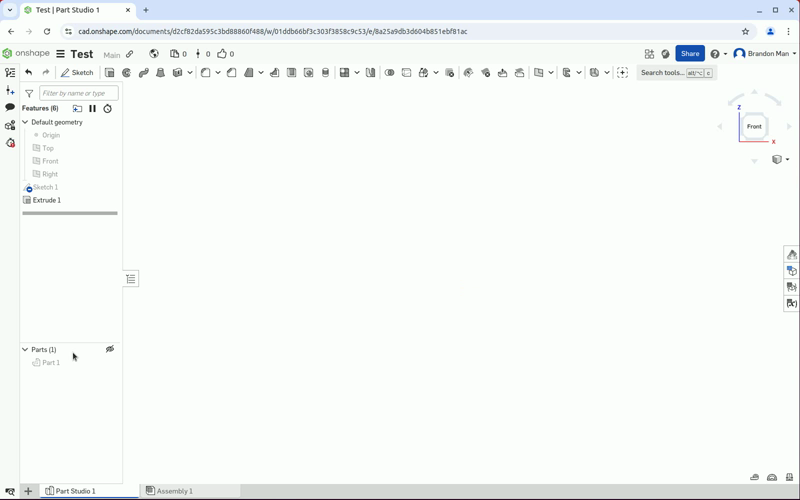
key(space)
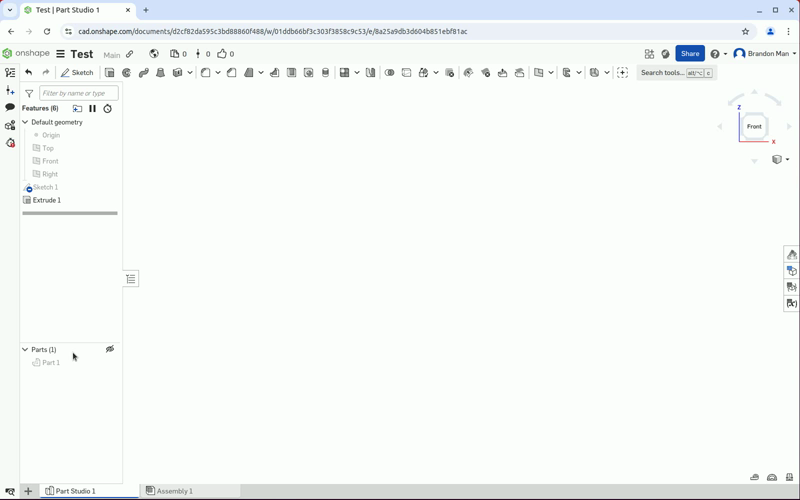
key_down(shift)
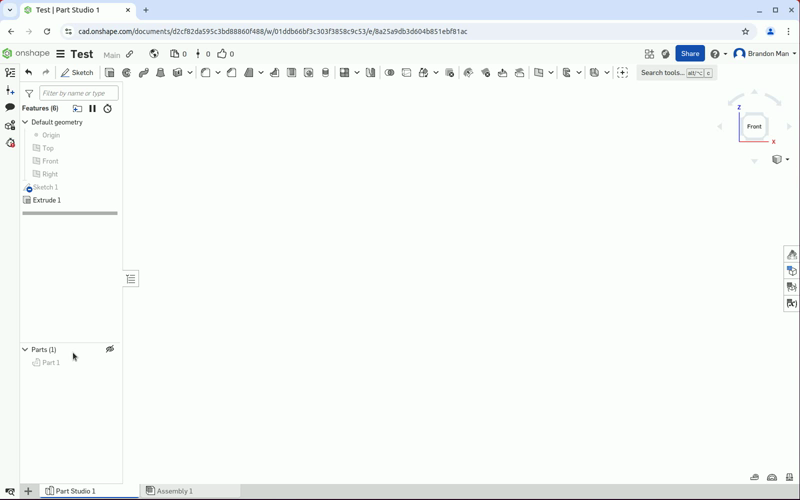
key(down)
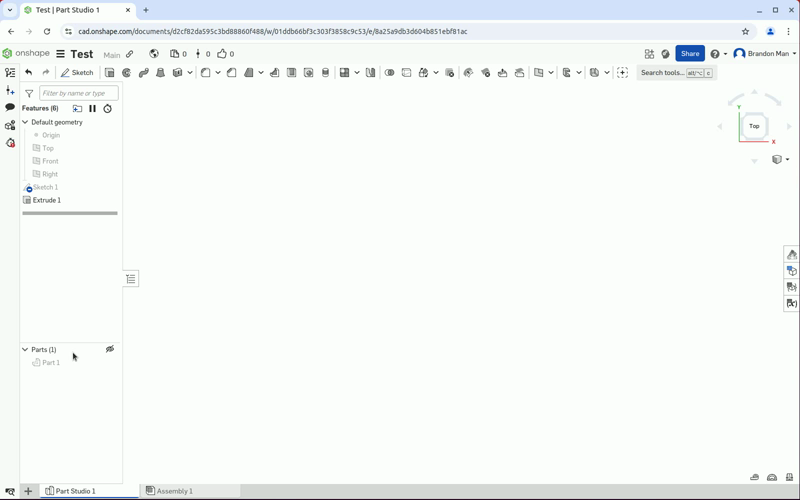
key_up(shift)
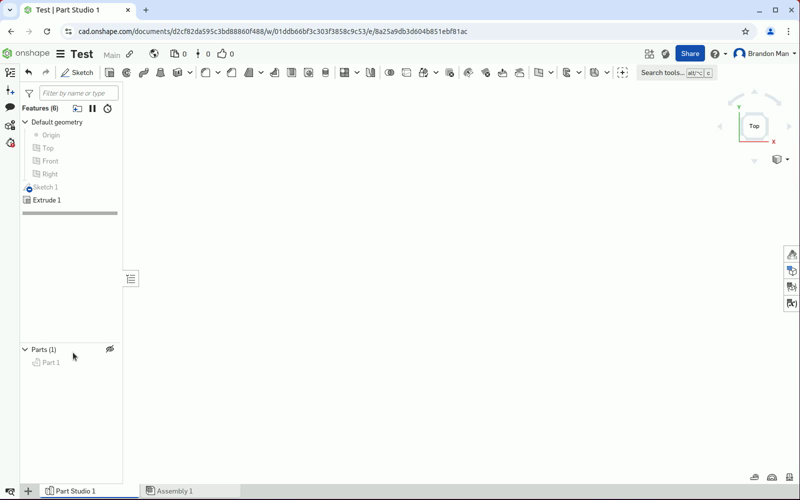
mouse_move(73, 352)
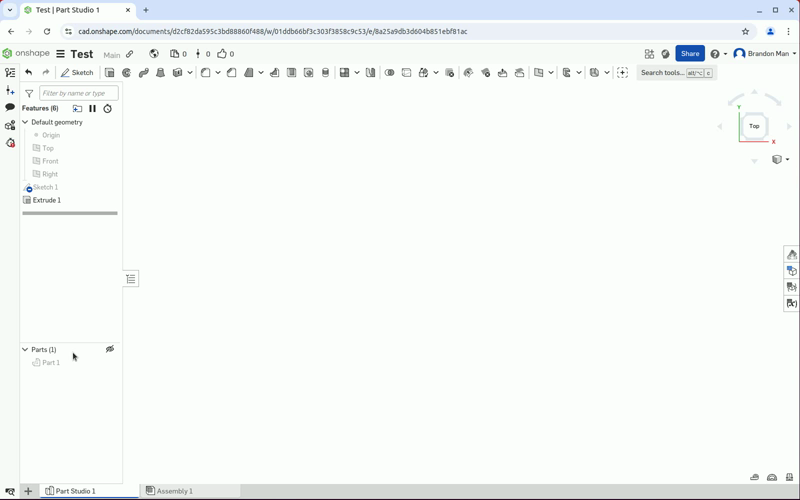
key(shift+y)
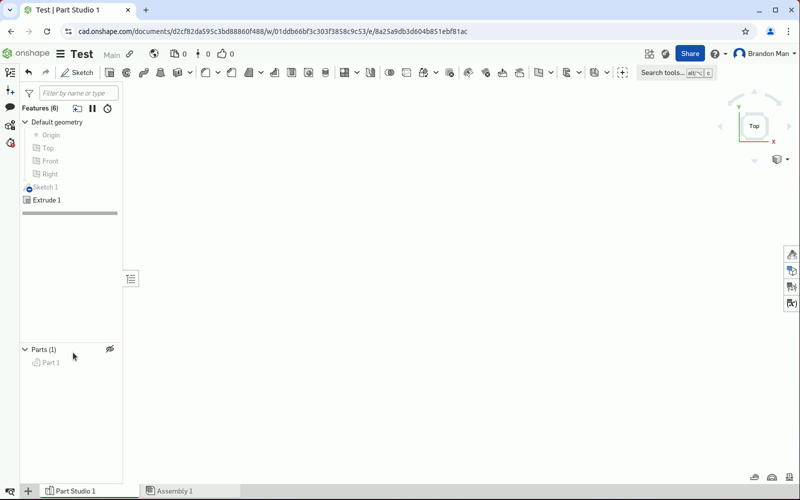
key(shift+s)
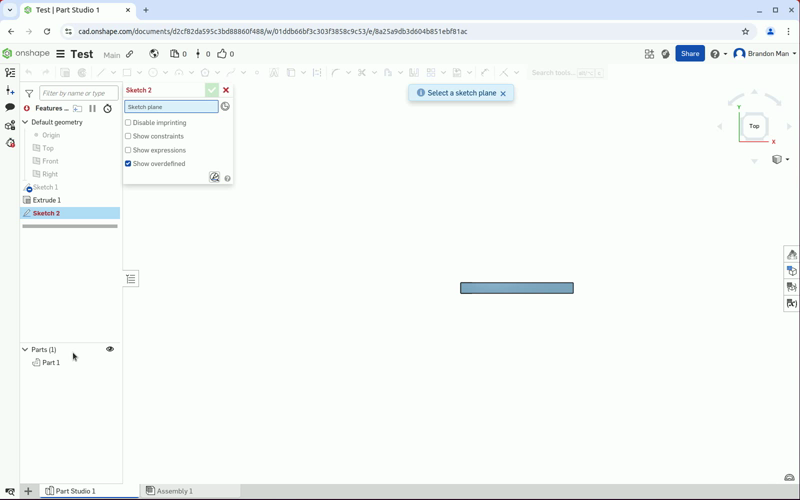
mouse_move(73, 150)
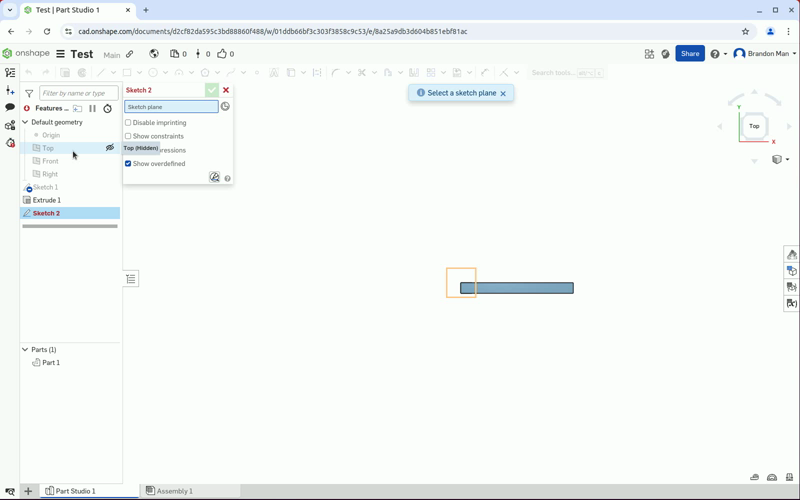
click(73, 150)
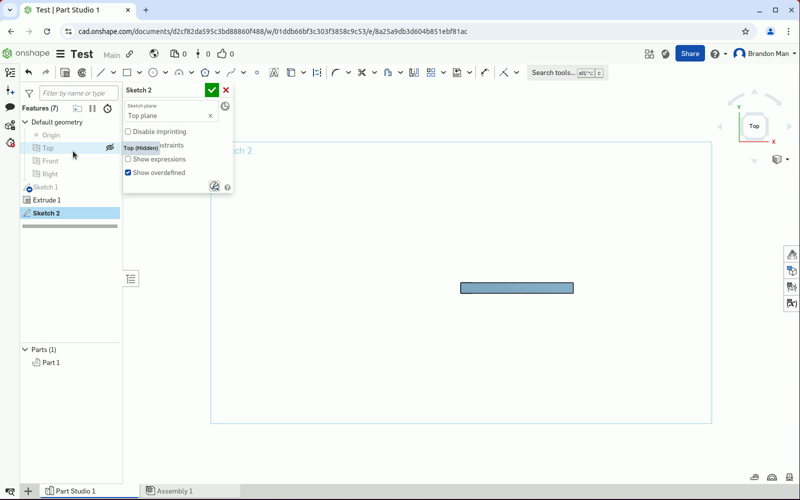
mouse_move(73, 352)
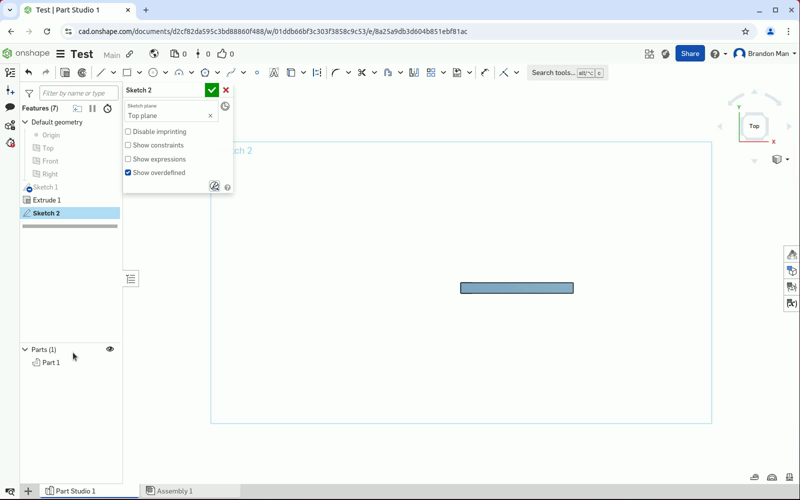
key(y)
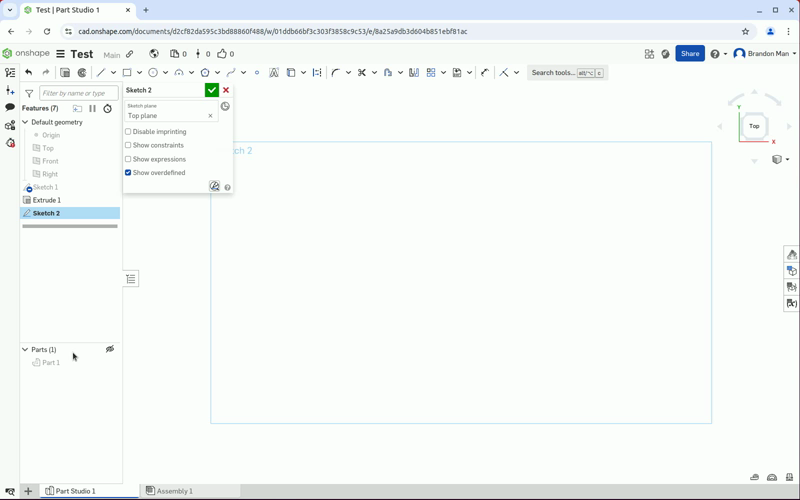
key(l)
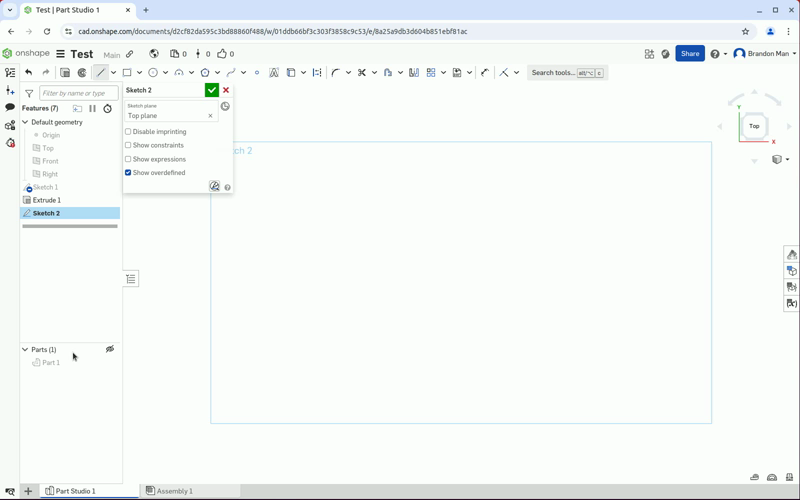
key_down(shift)
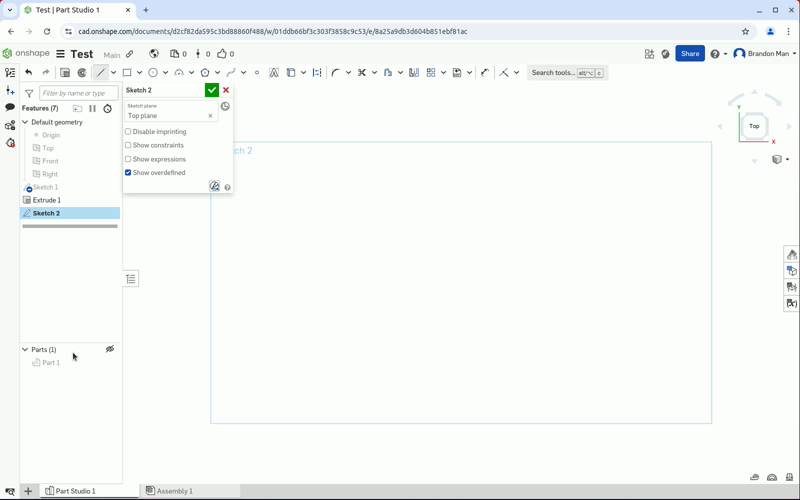
mouse_move(562, 290)
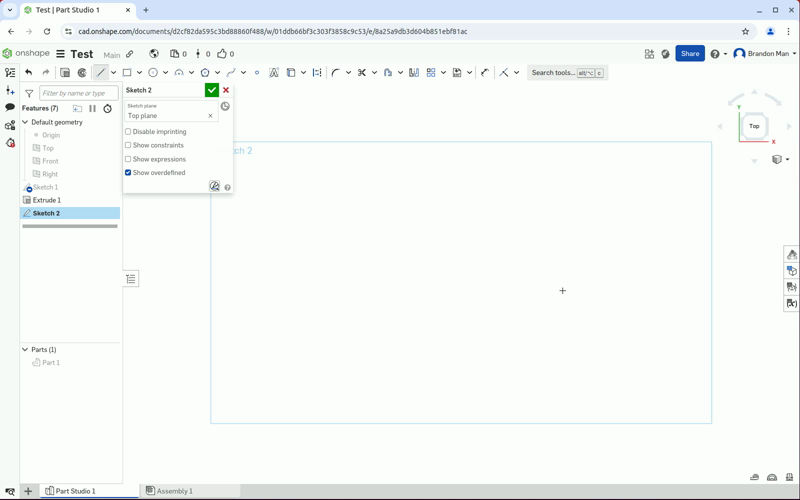
click(562, 290)
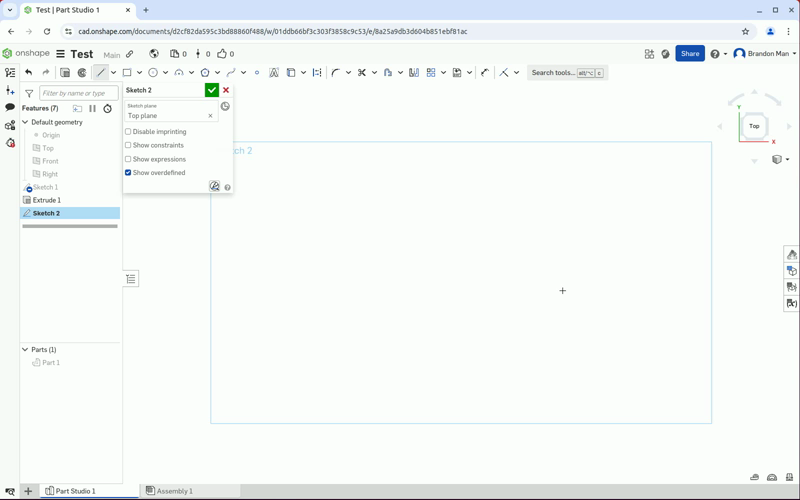
key_up(shift)
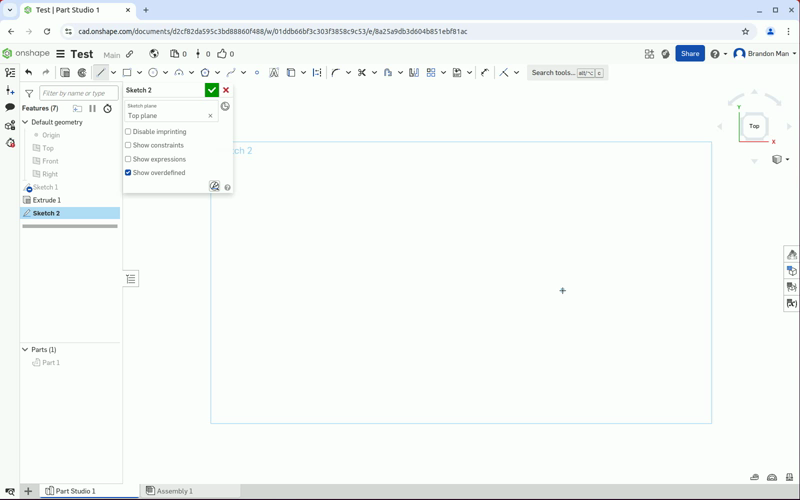
key_down(shift)
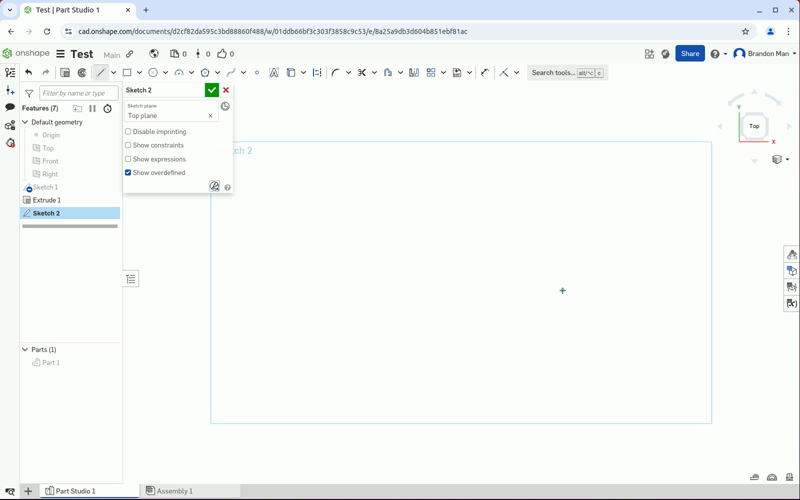
mouse_move(589, 290)
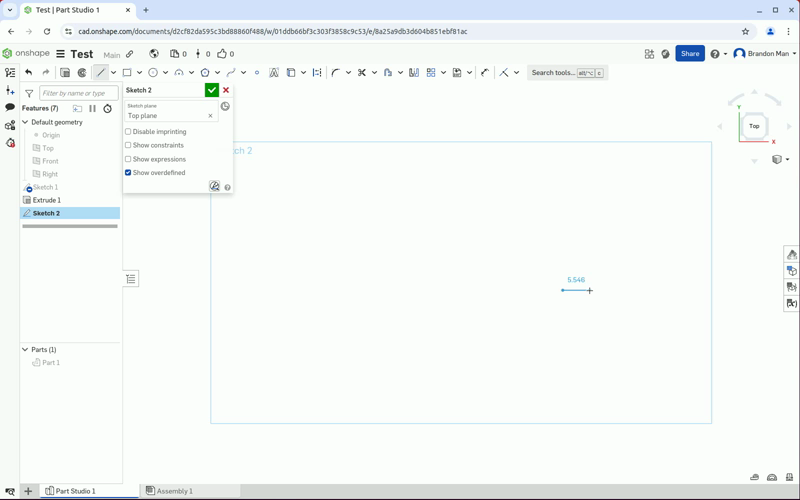
mouse_move(574, 290)
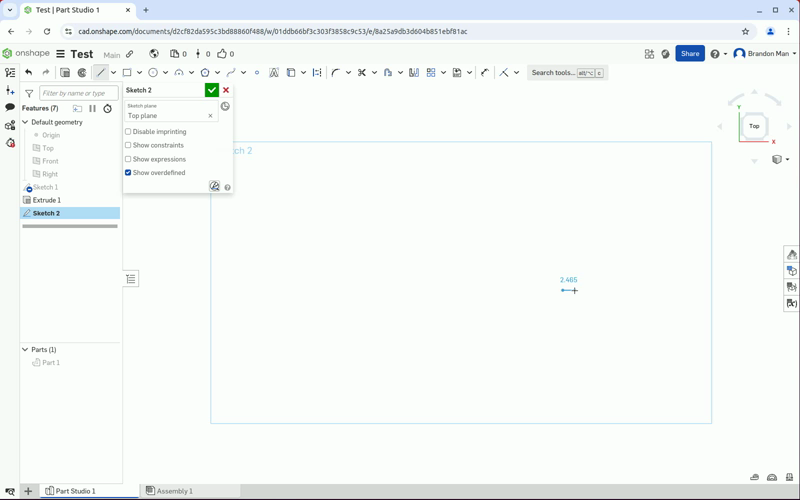
click(574, 290)
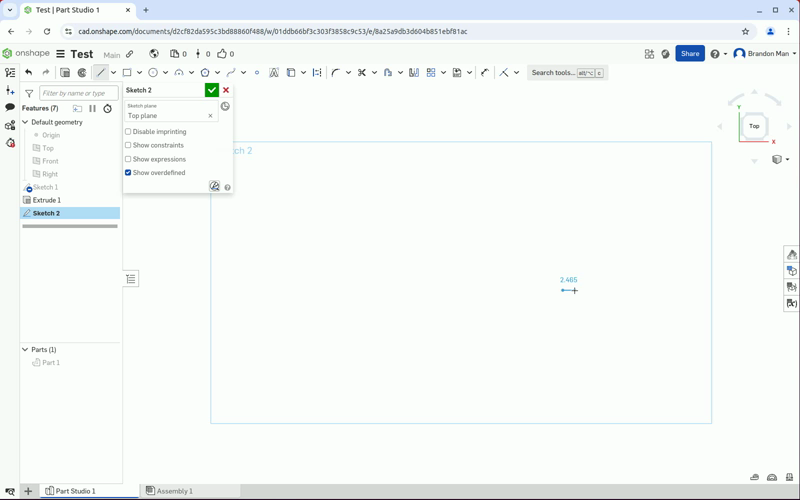
key_up(shift)
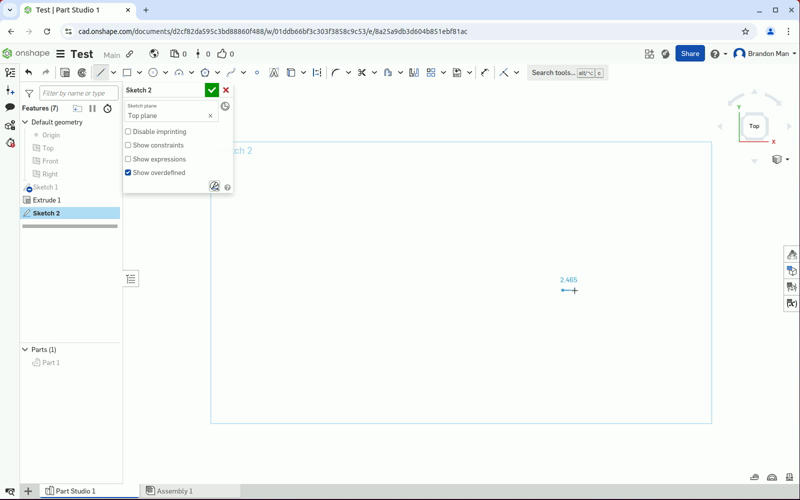
key_down(shift)
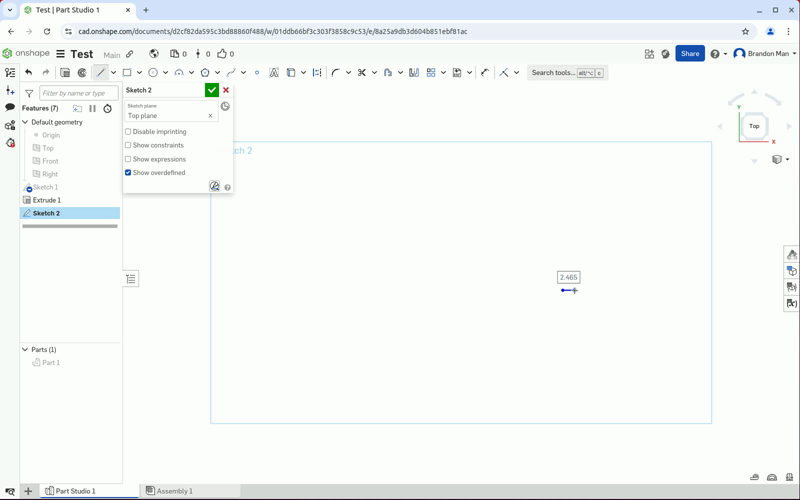
mouse_move(589, 290)
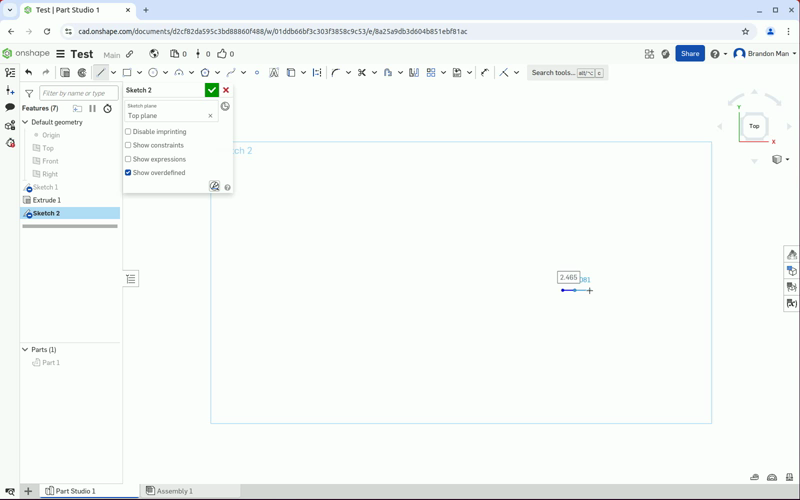
mouse_move(574, 285)
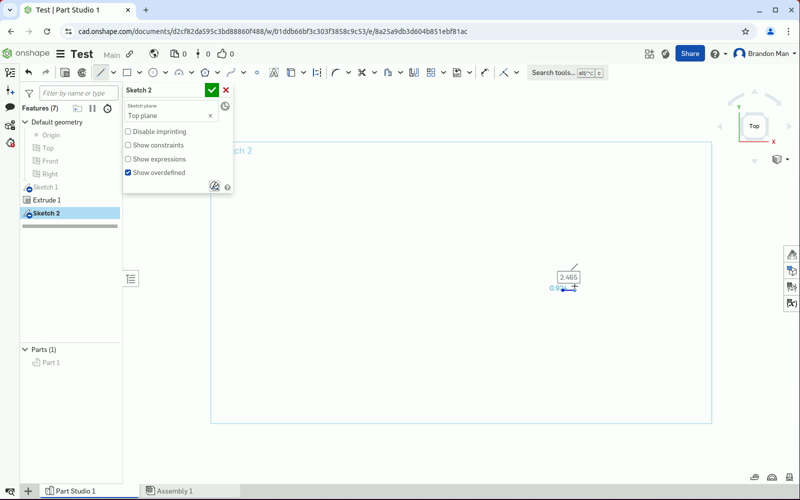
scroll(6)
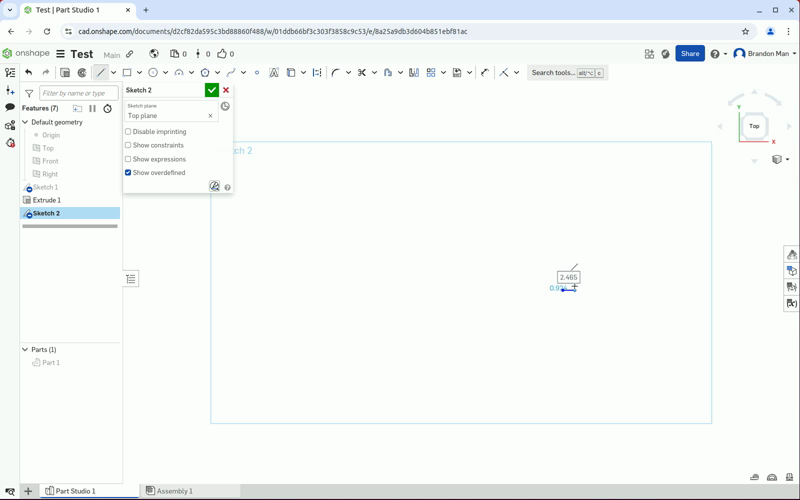
scroll(6)
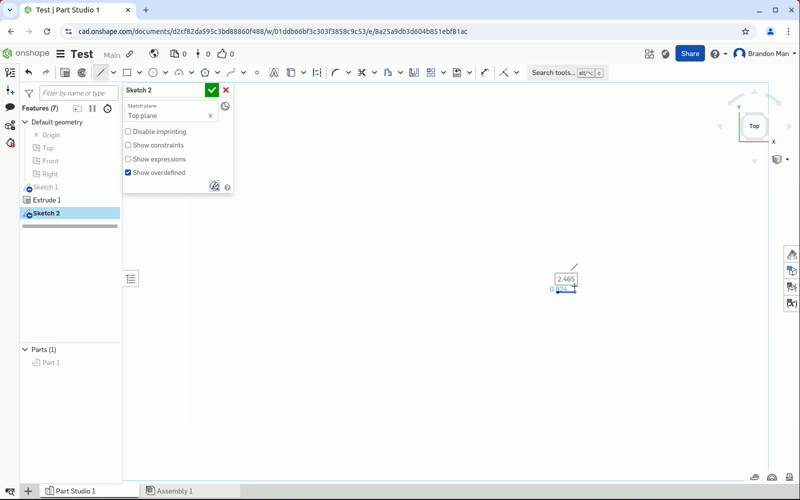
scroll(6)
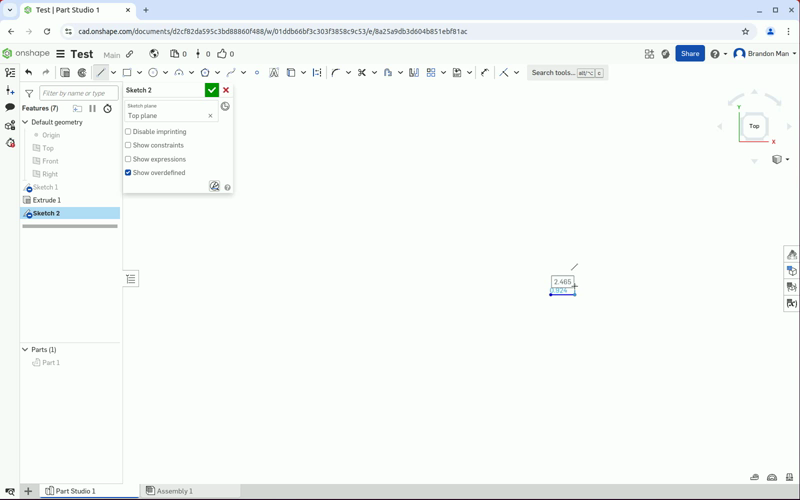
scroll(6)
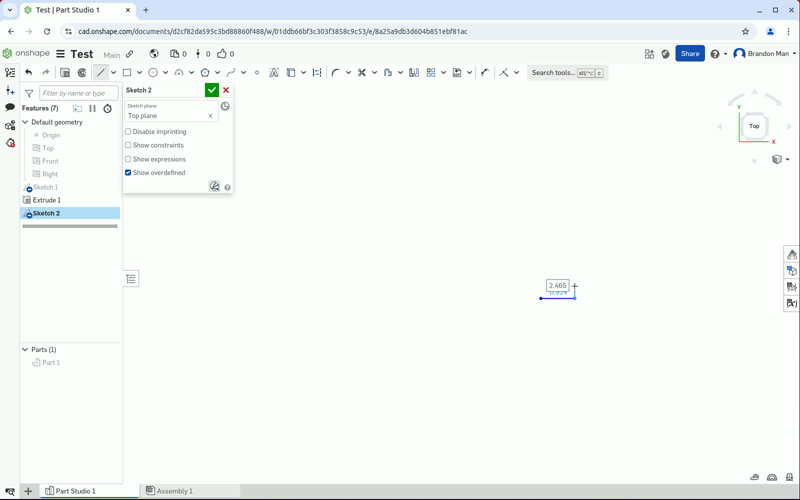
scroll(6)
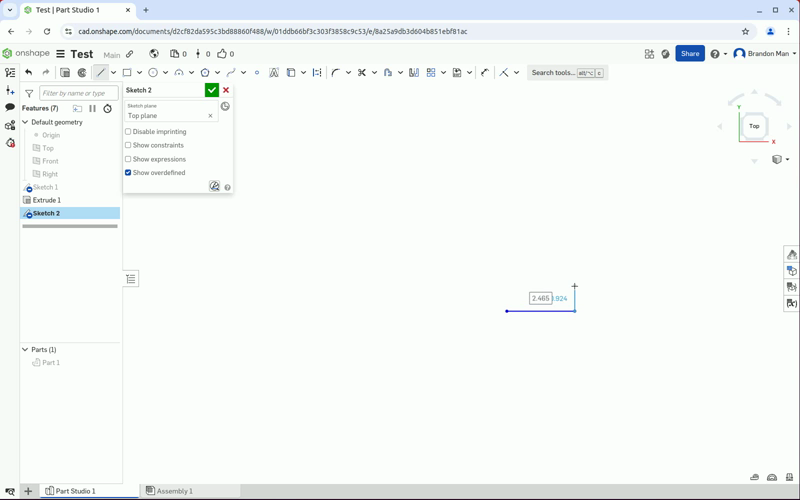
scroll(6)
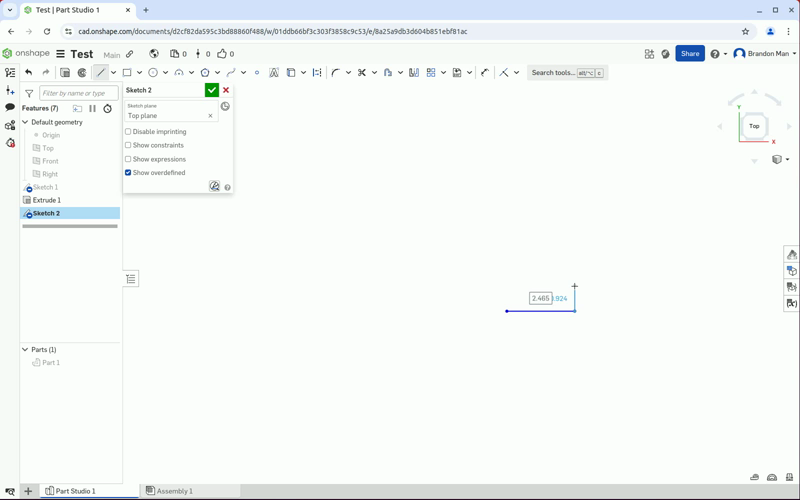
scroll(6)
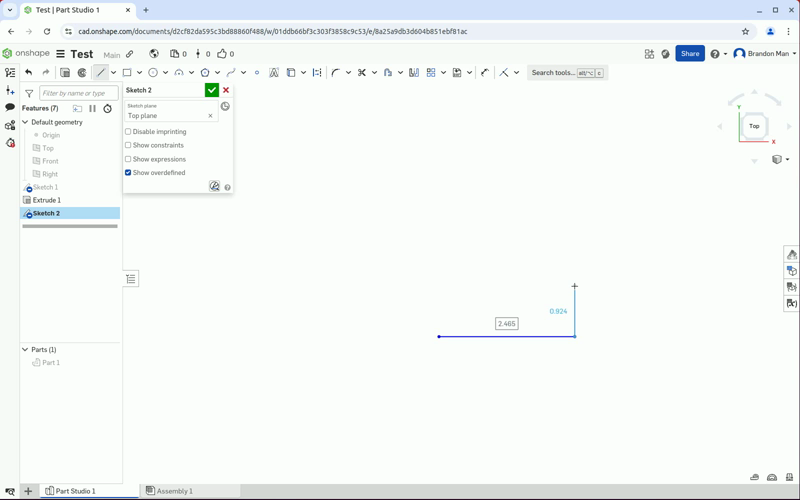
click(574, 285)
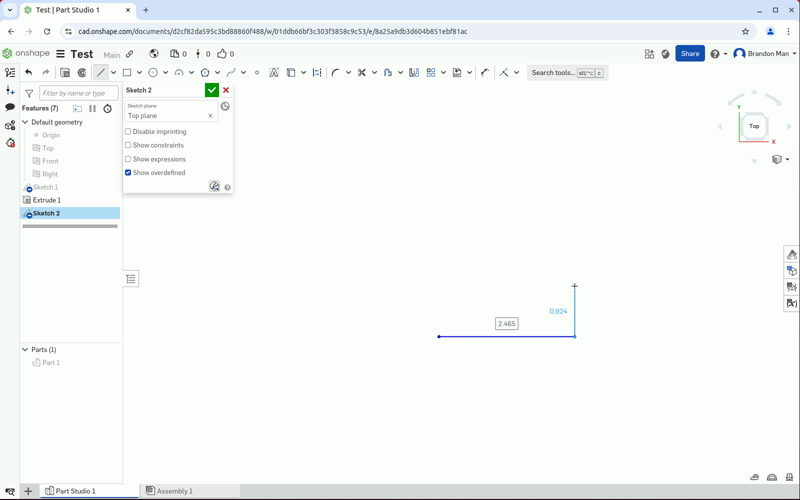
scroll(-6)
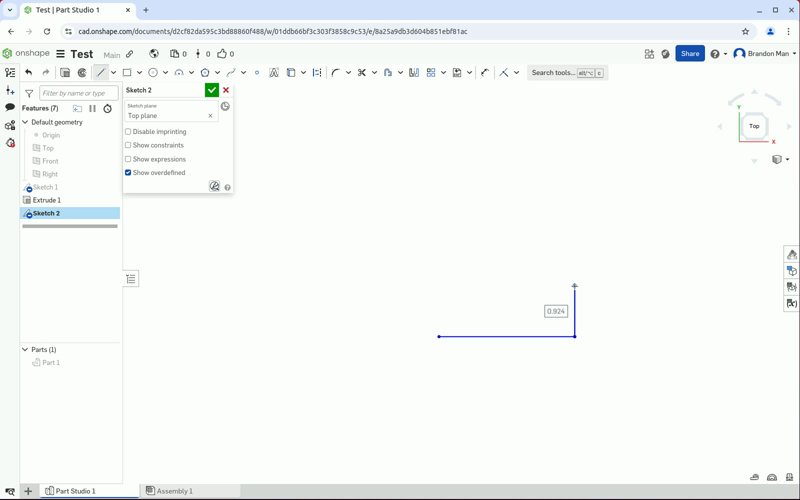
scroll(-6)
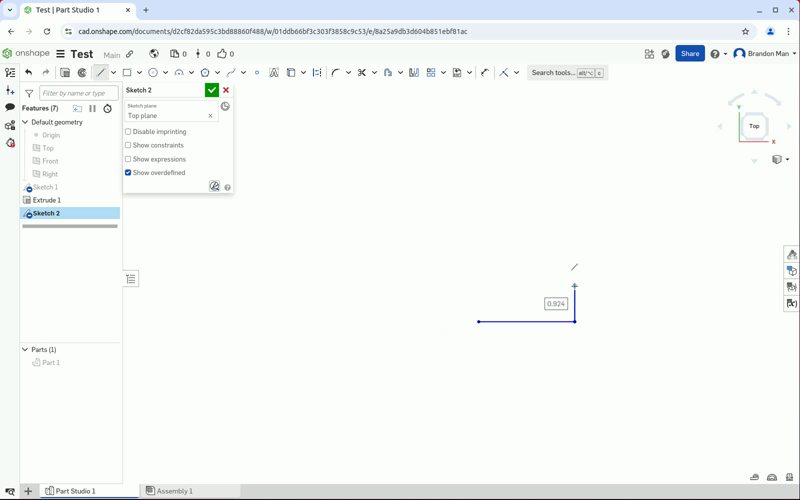
scroll(-6)
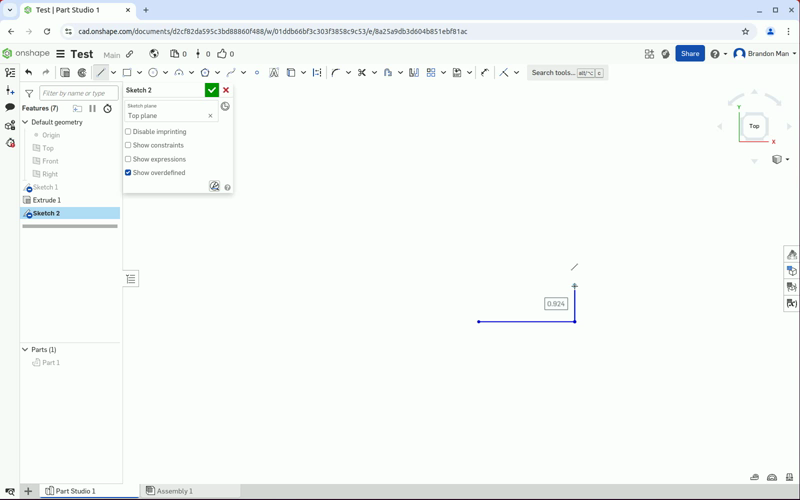
scroll(-6)
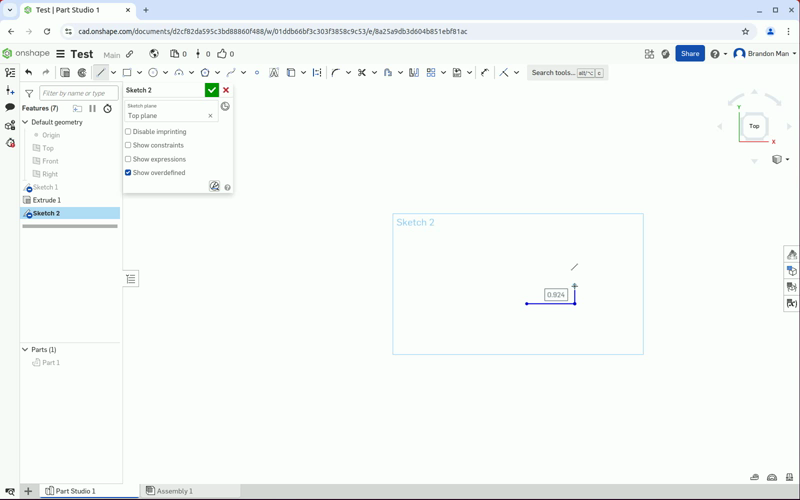
scroll(-6)
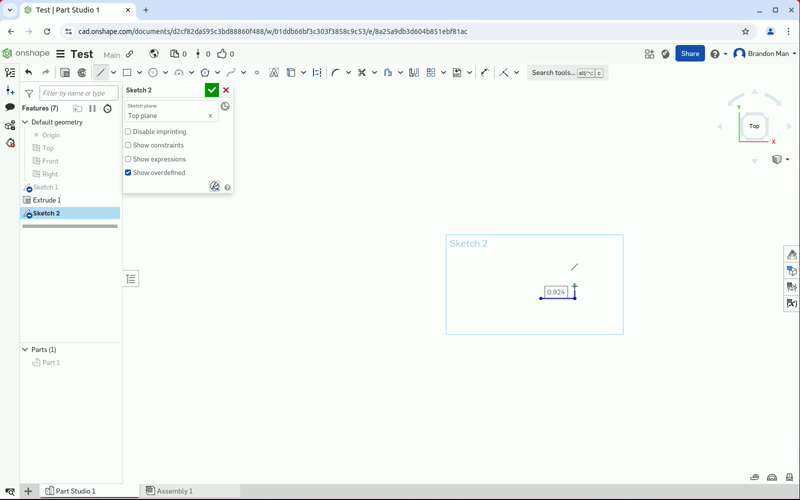
scroll(-6)
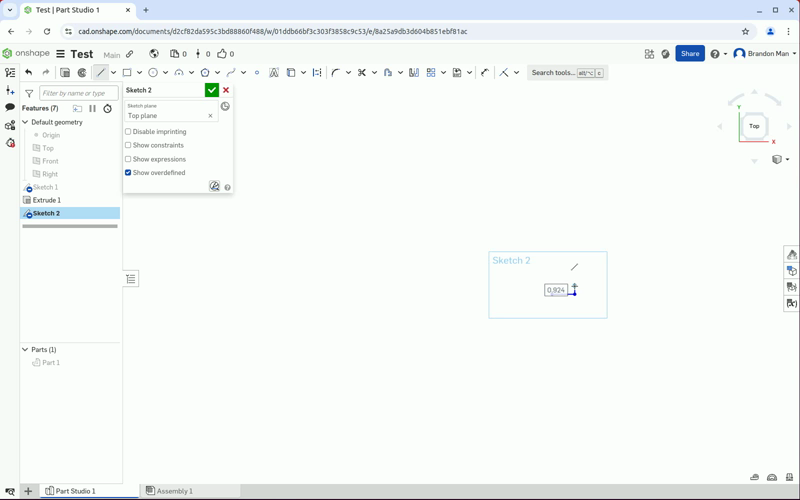
scroll(-6)
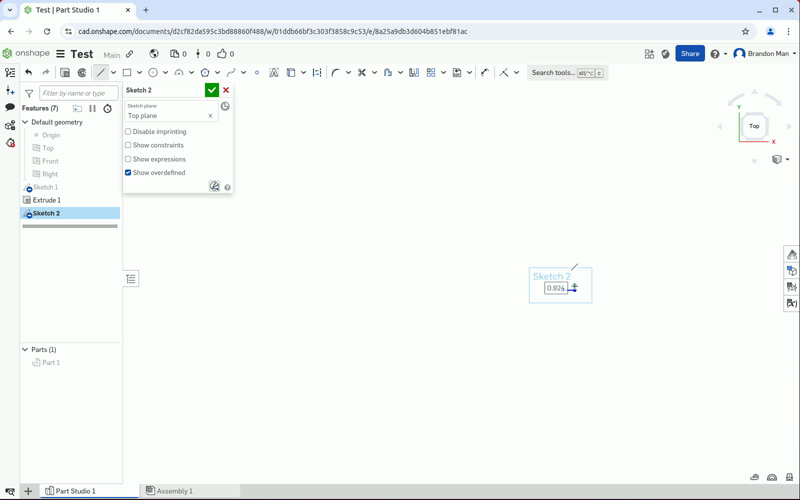
key_up(shift)
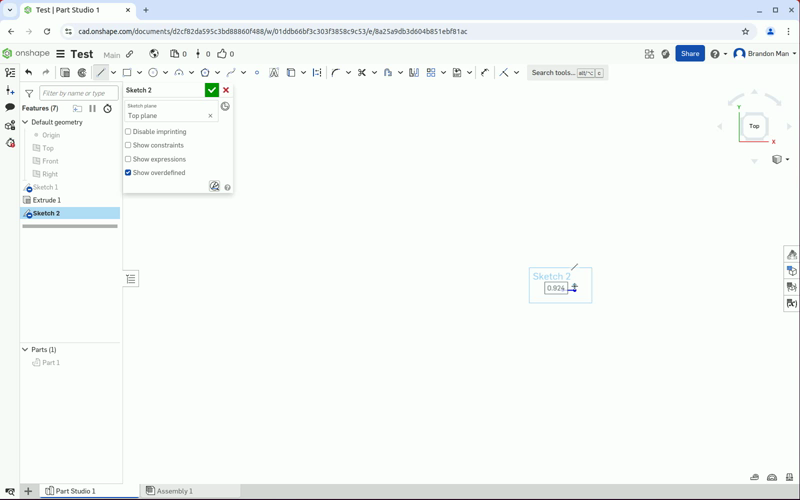
key_down(shift)
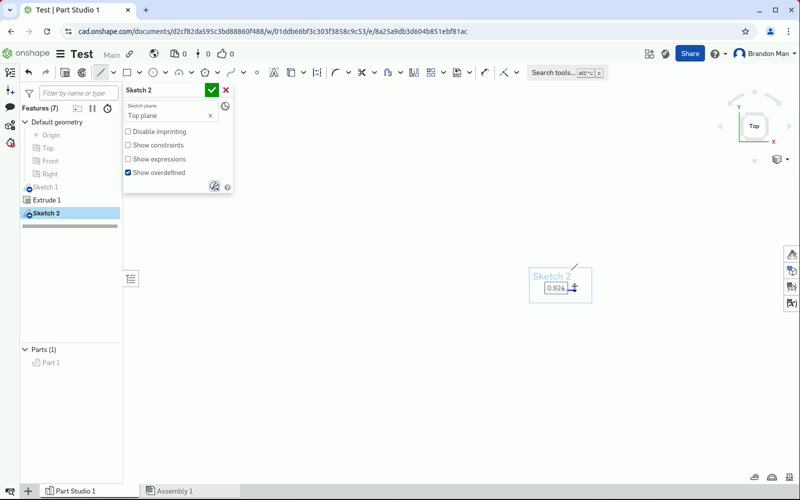
mouse_move(589, 285)
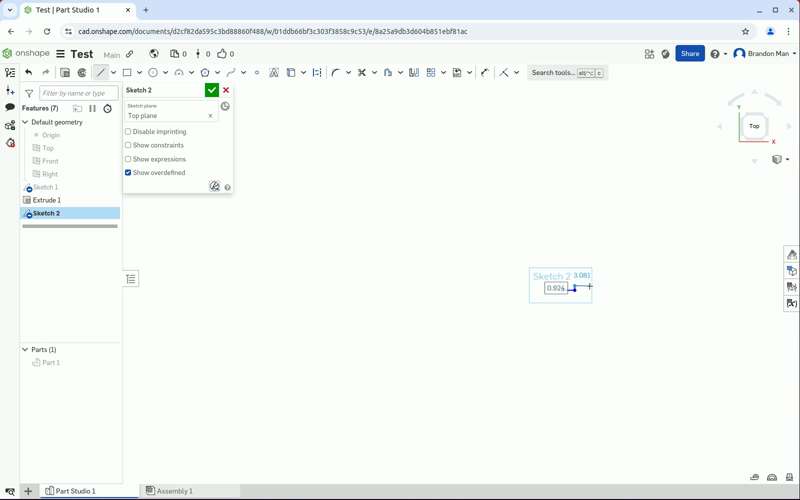
mouse_move(562, 285)
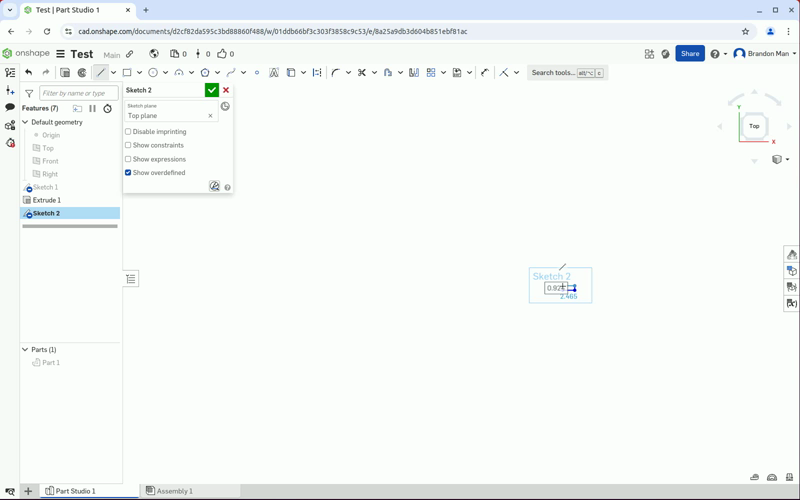
scroll(6)
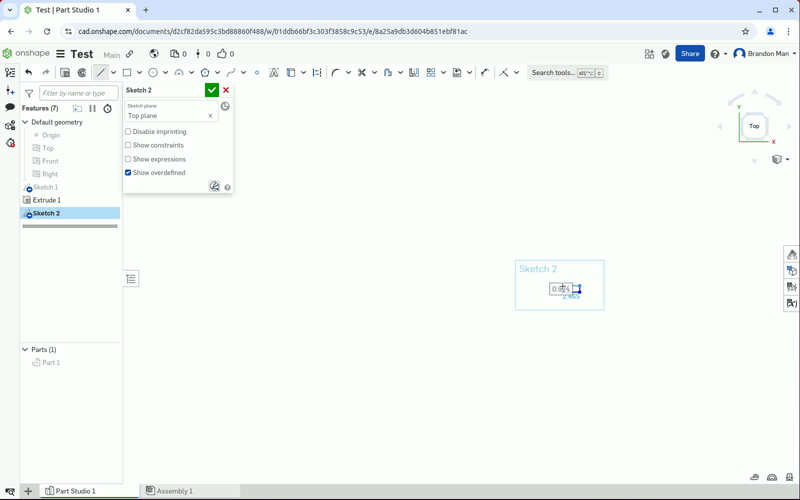
scroll(6)
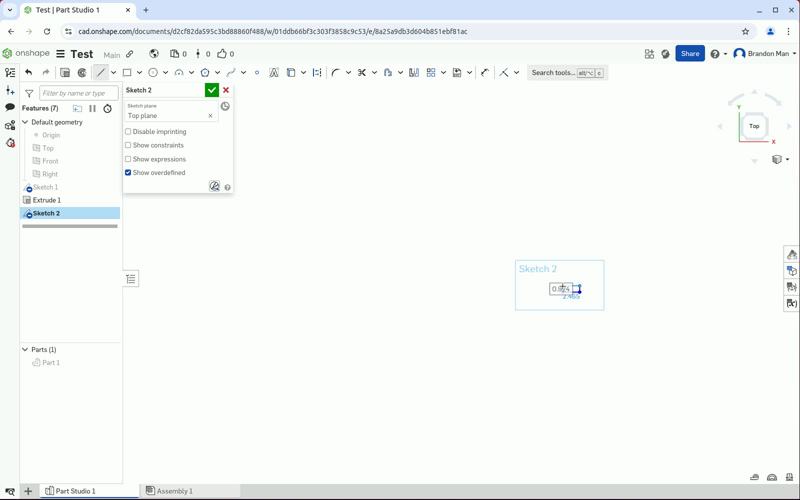
scroll(6)
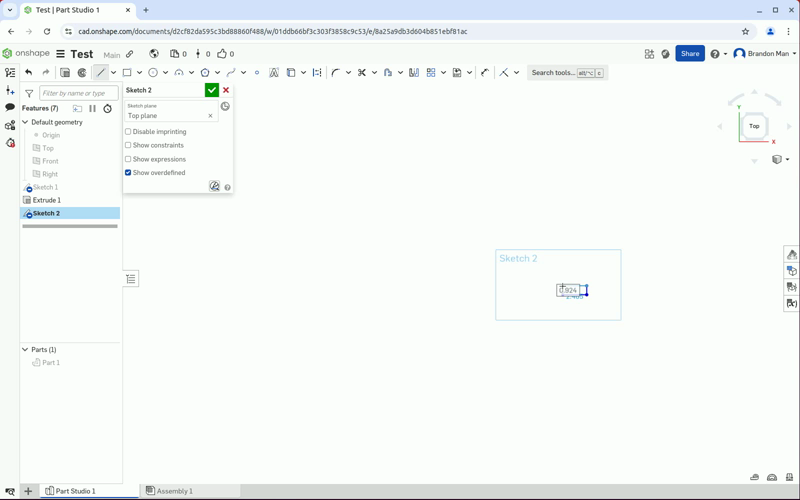
scroll(6)
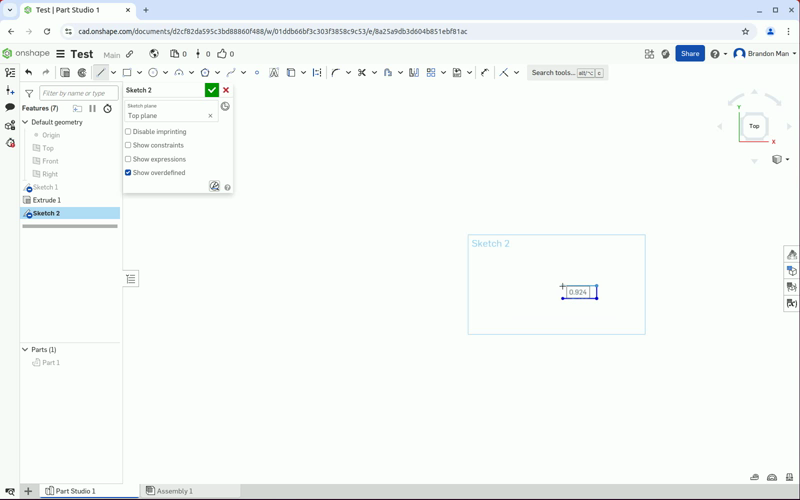
scroll(6)
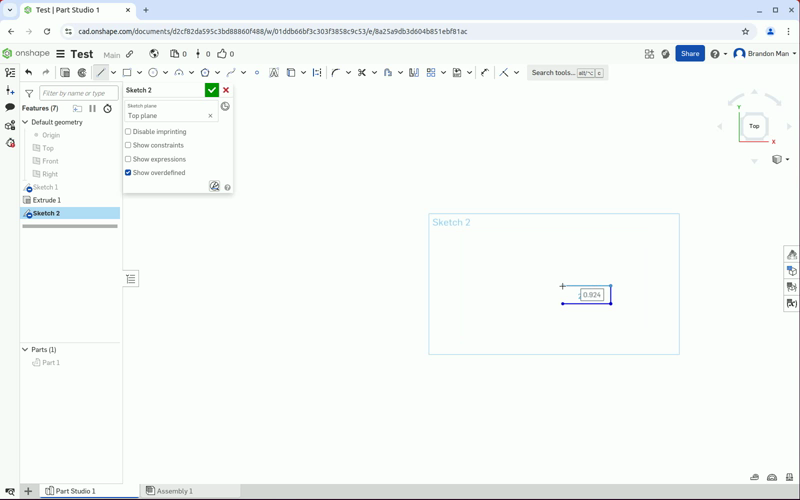
scroll(6)
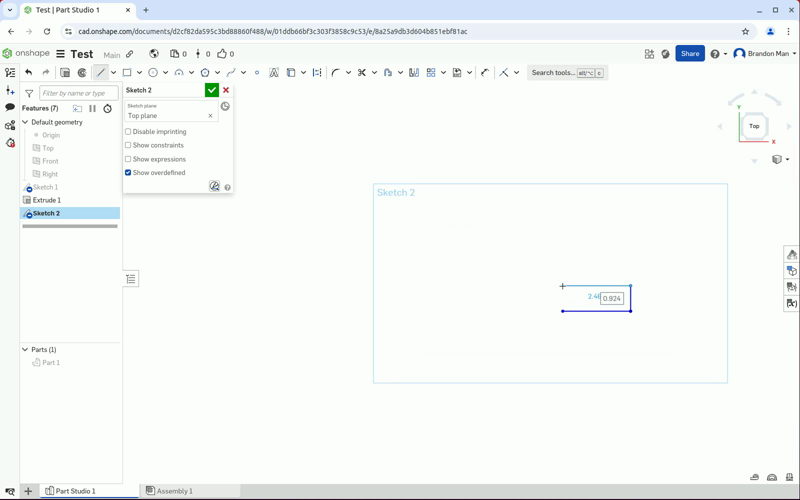
scroll(6)
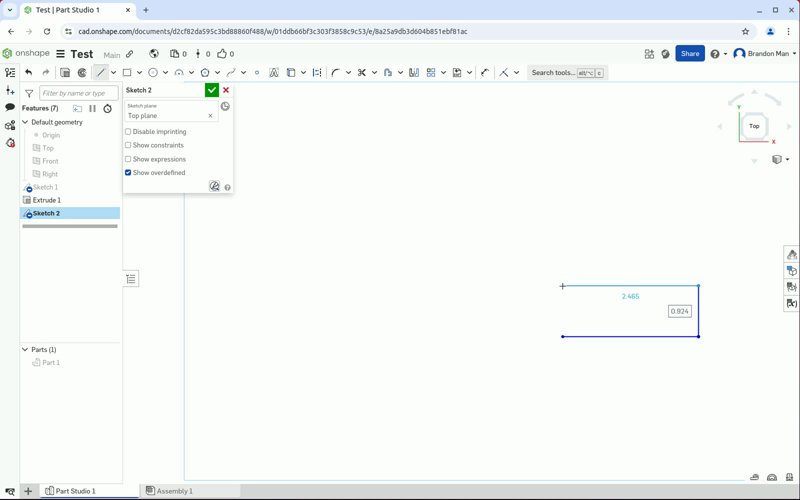
click(562, 285)
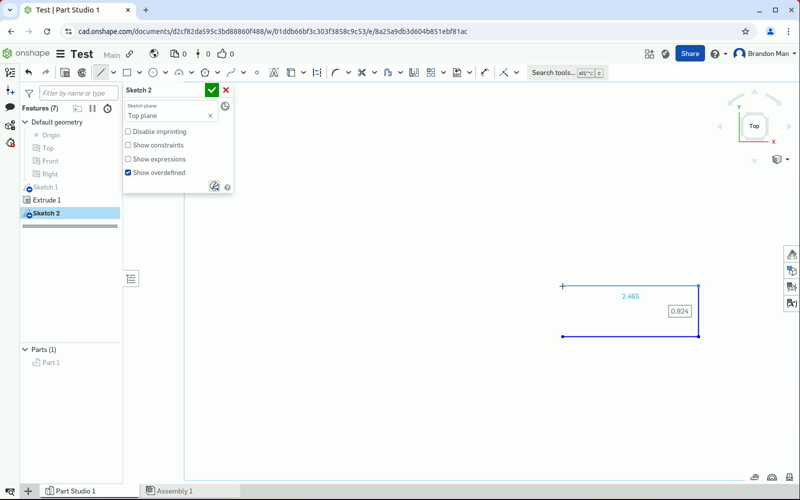
scroll(-6)
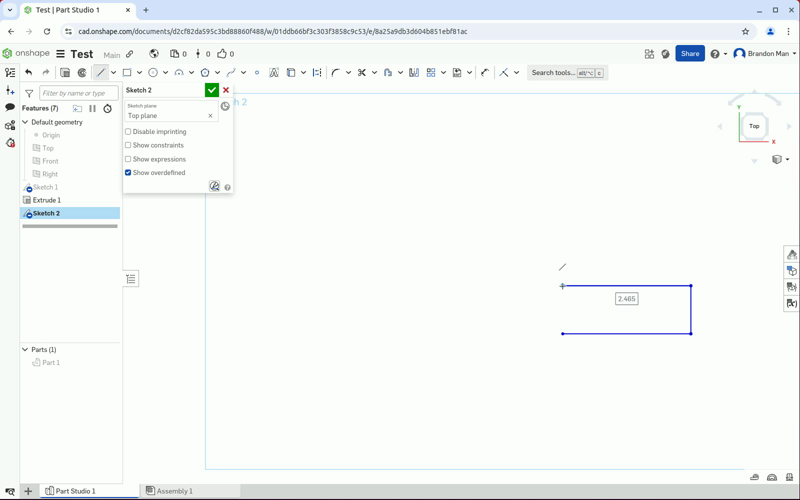
scroll(-6)
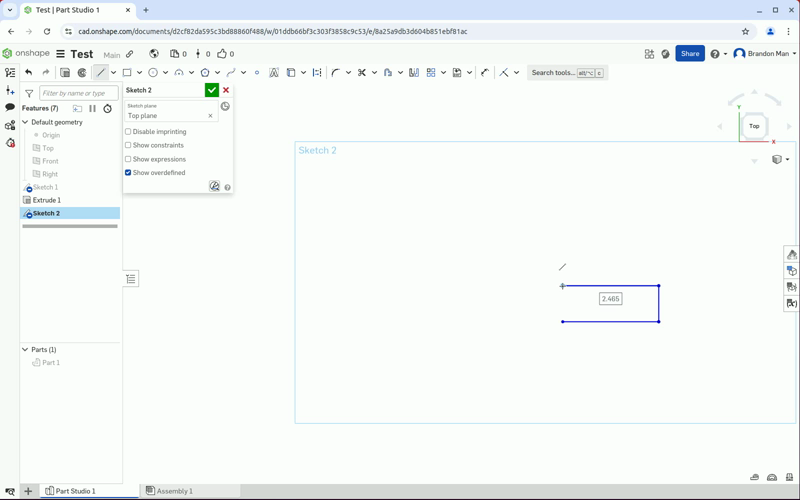
scroll(-6)
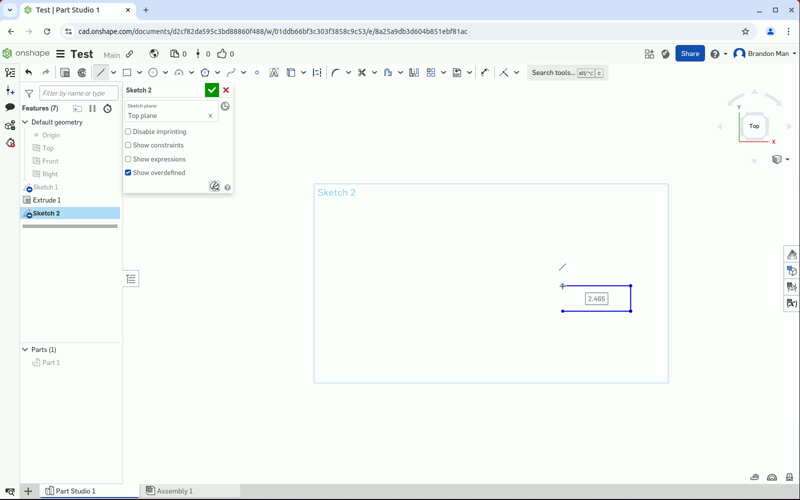
scroll(-6)
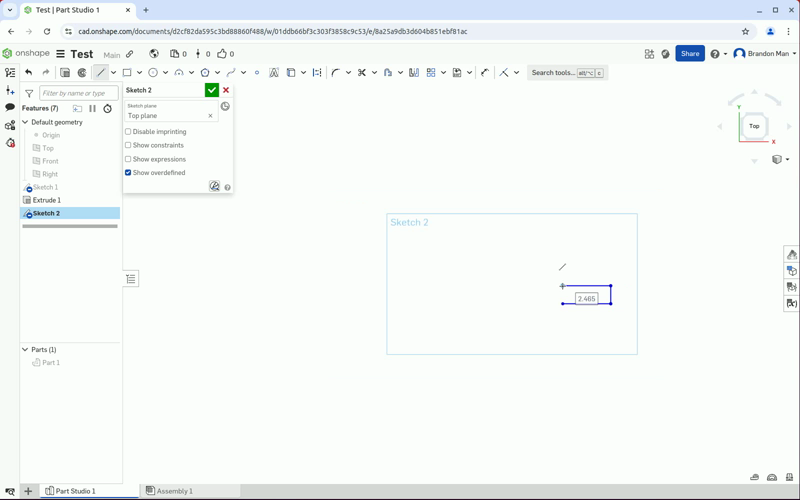
scroll(-6)
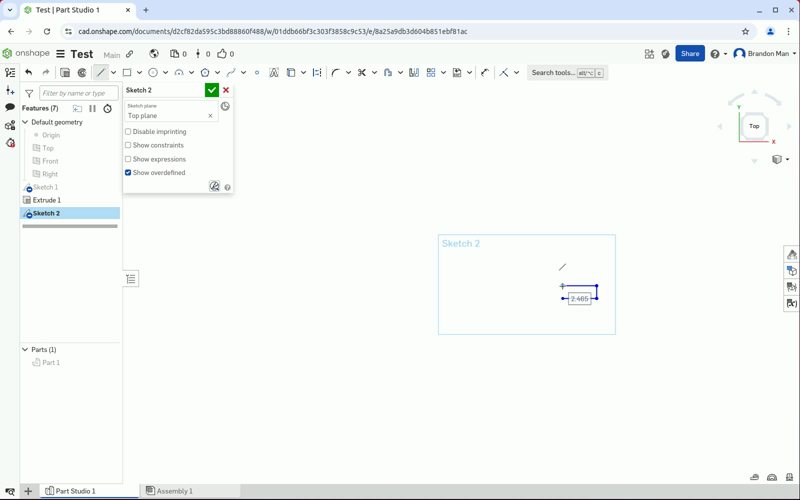
scroll(-6)
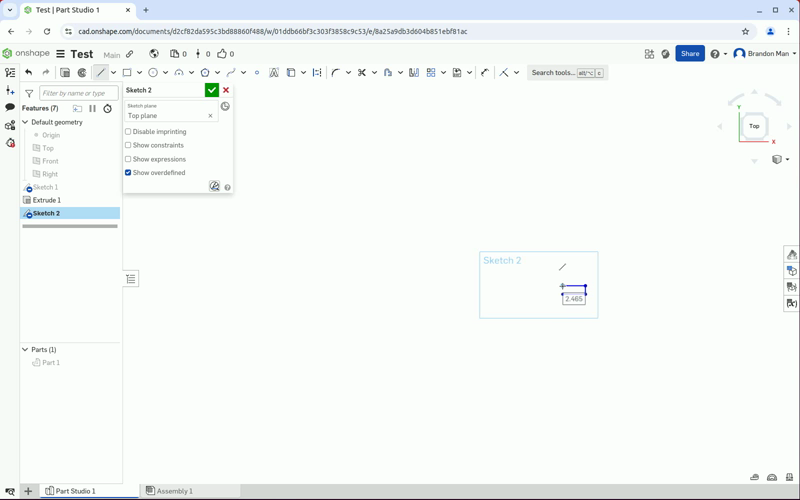
scroll(-6)
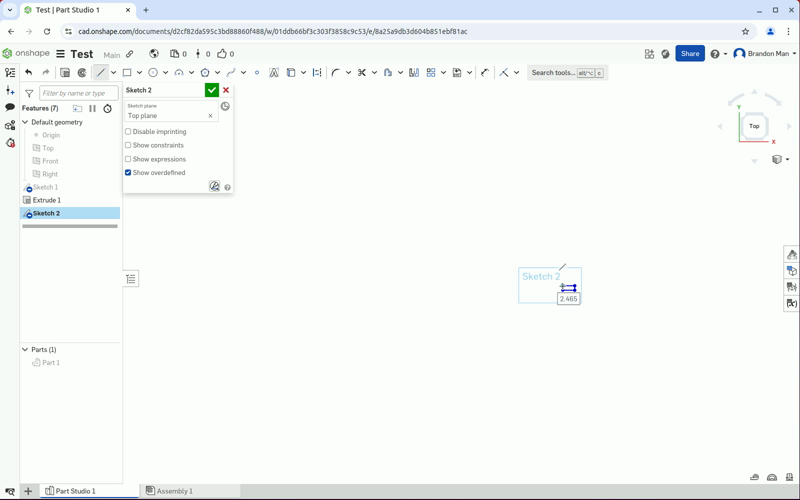
key_up(shift)
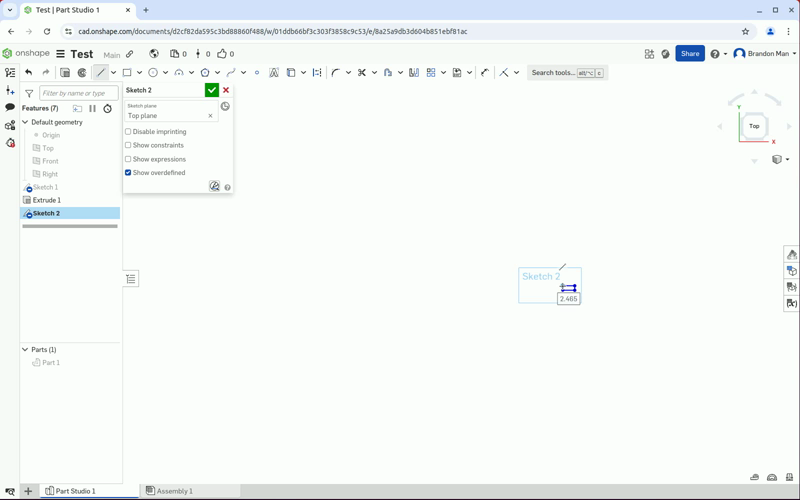
mouse_move(589, 285)
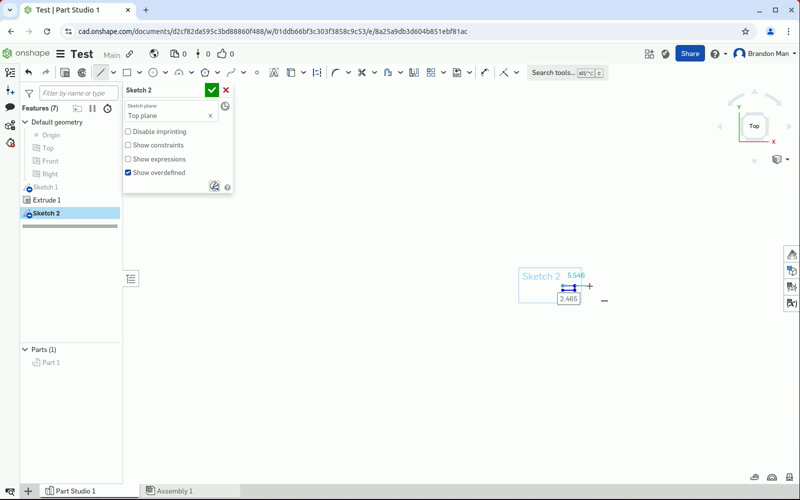
key_down(shift)
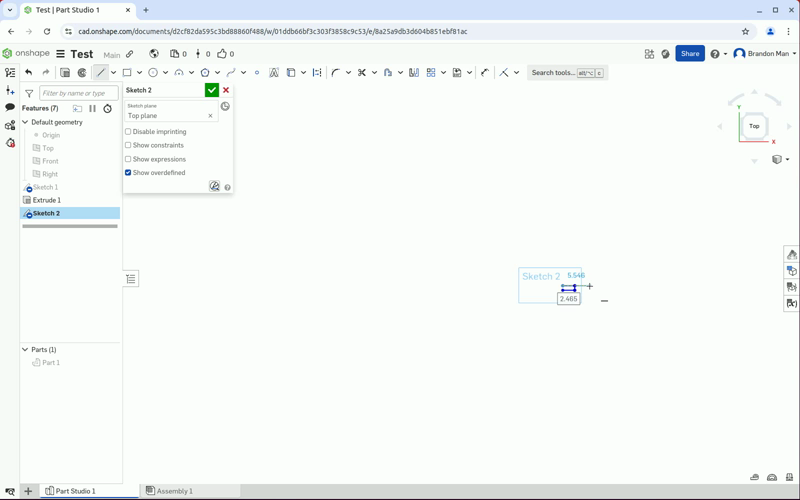
mouse_move(562, 290)
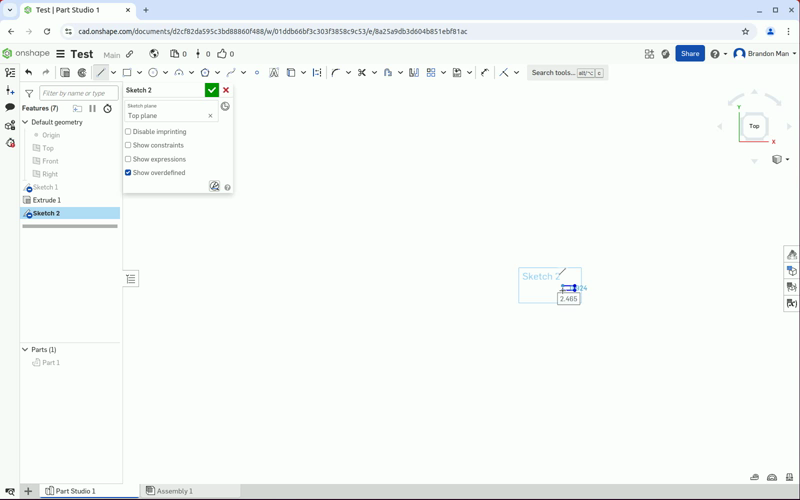
scroll(6)
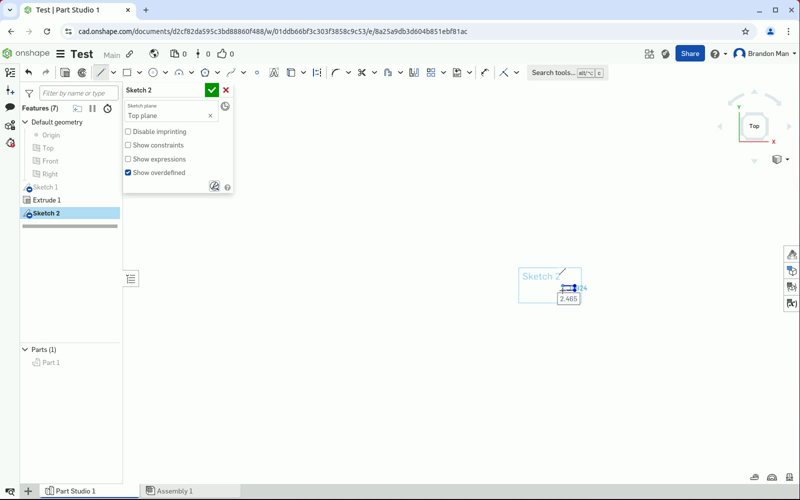
scroll(6)
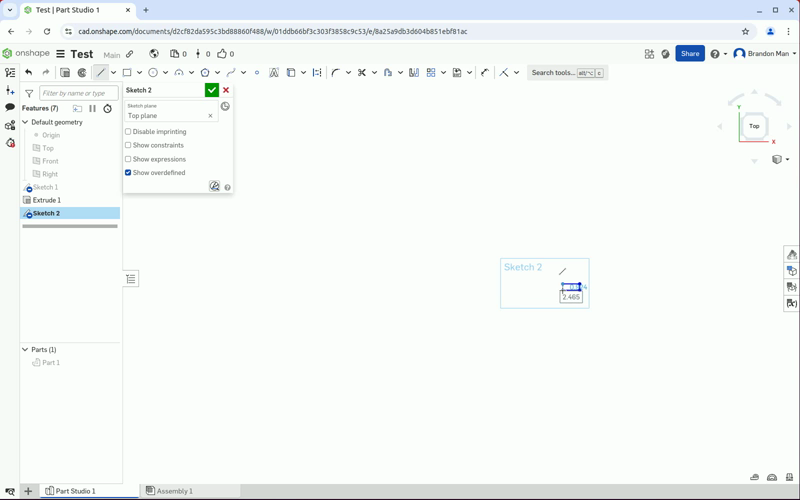
scroll(6)
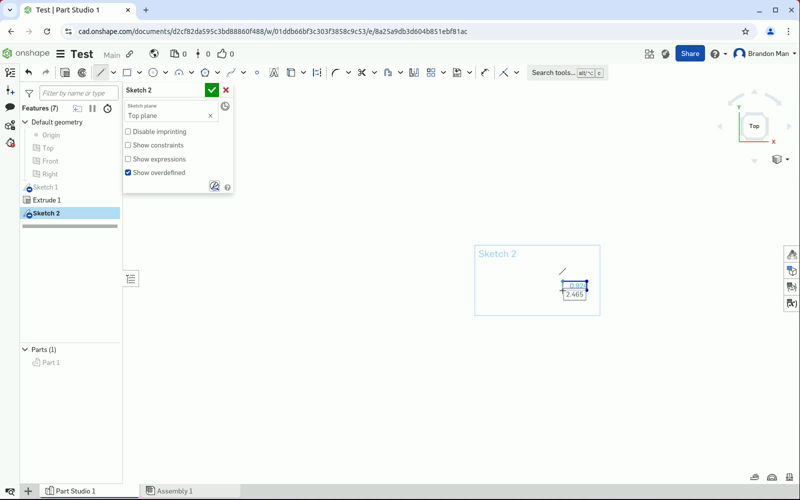
scroll(6)
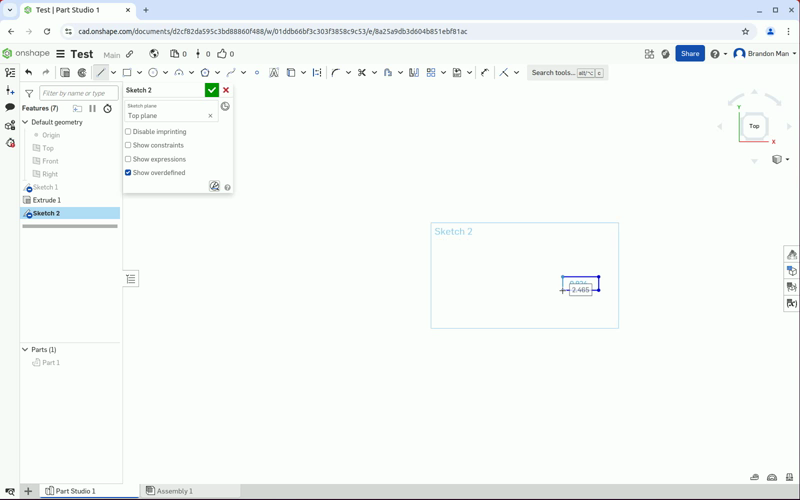
scroll(6)
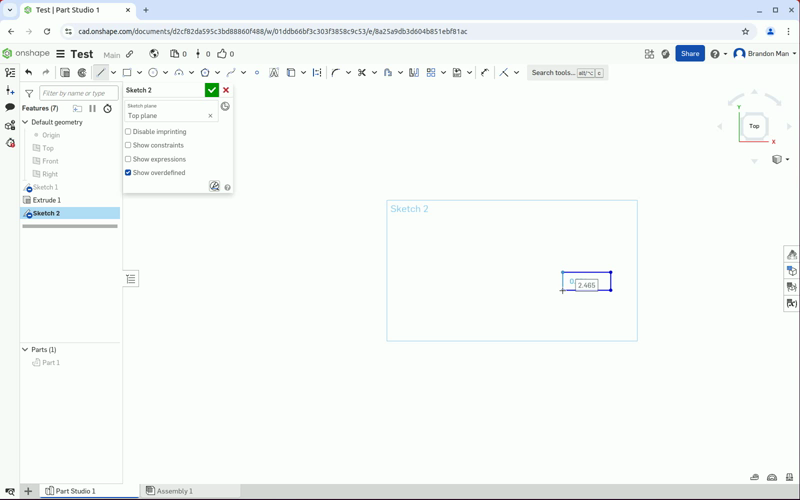
scroll(6)
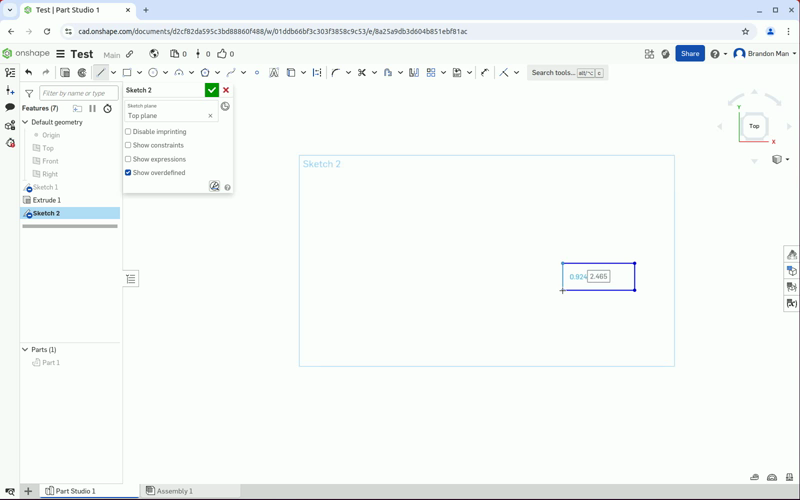
scroll(6)
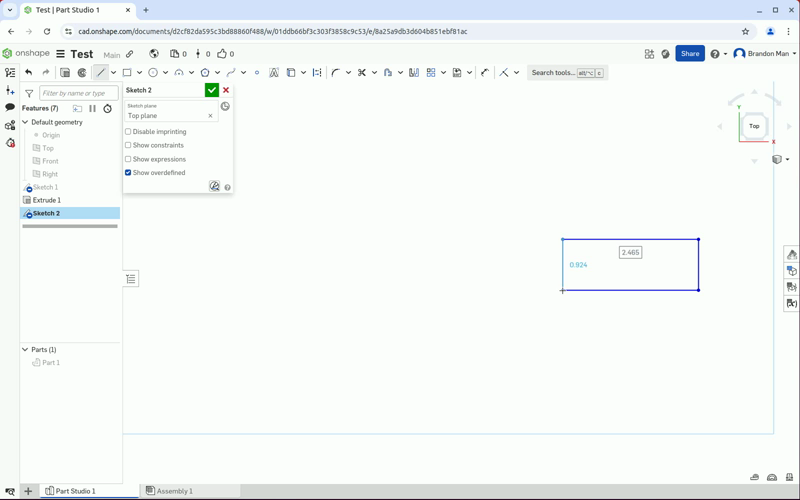
key_up(shift)
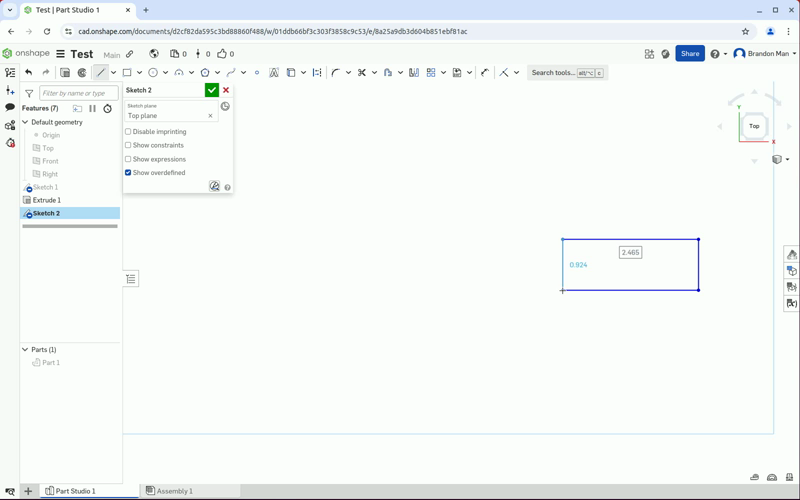
click(562, 290)
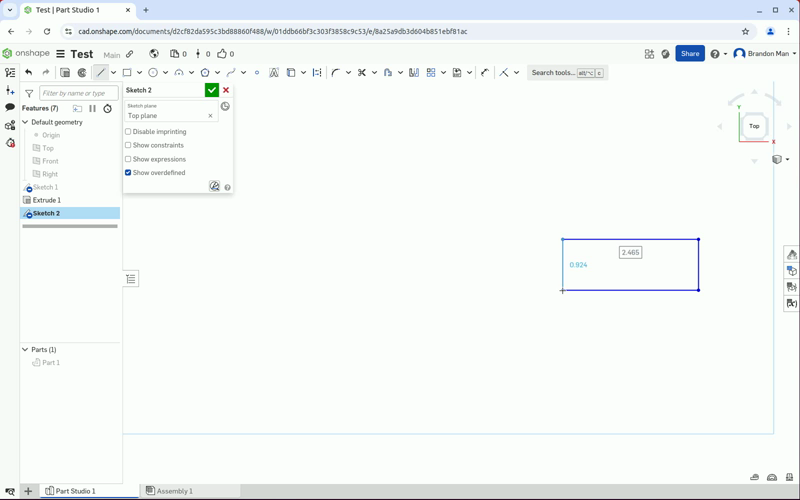
scroll(-6)
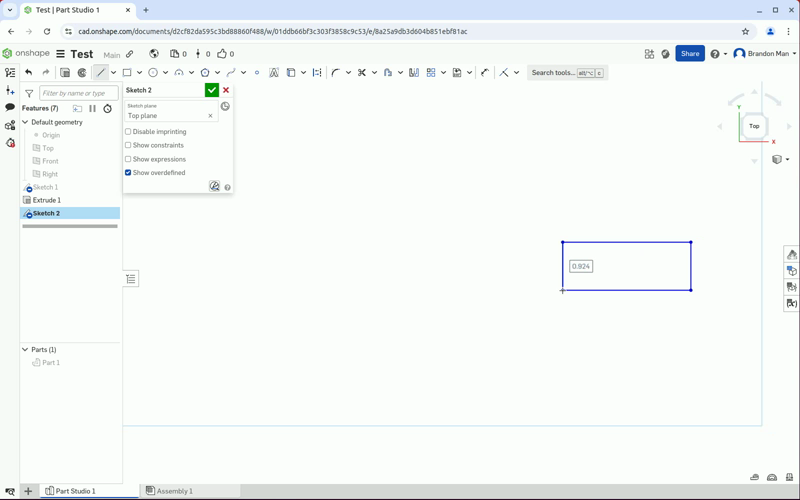
scroll(-6)
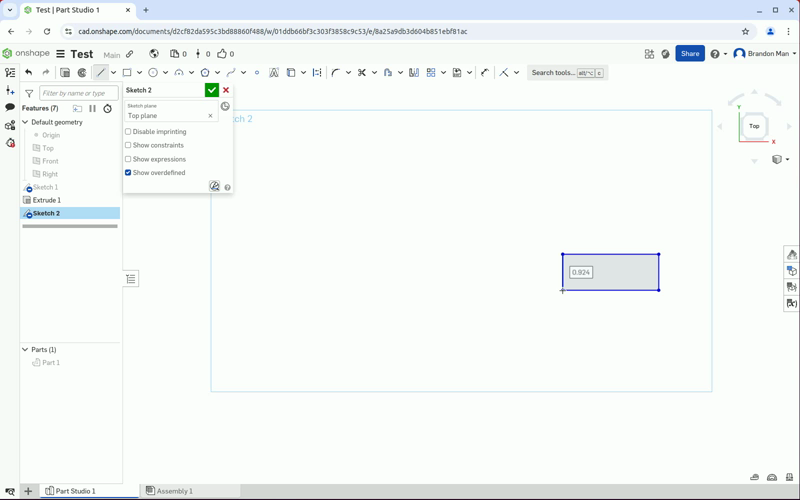
scroll(-6)
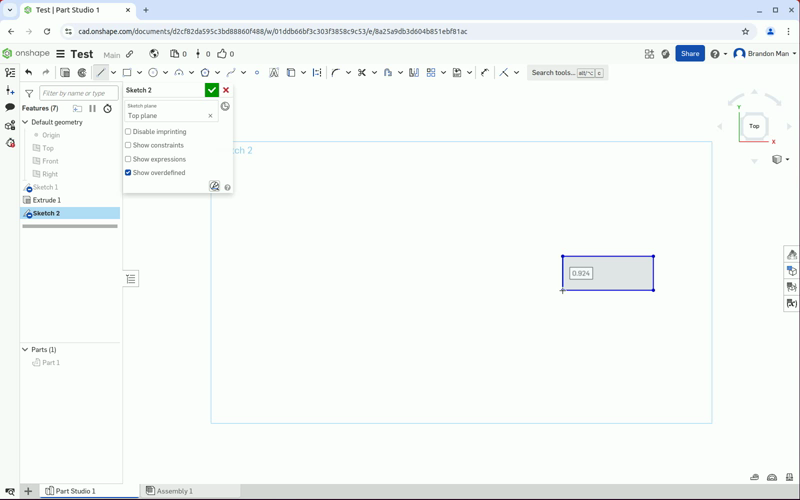
scroll(-6)
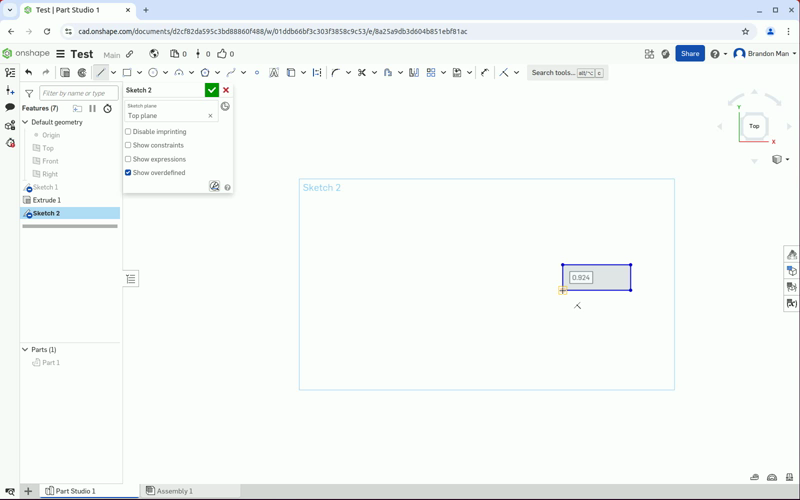
scroll(-6)
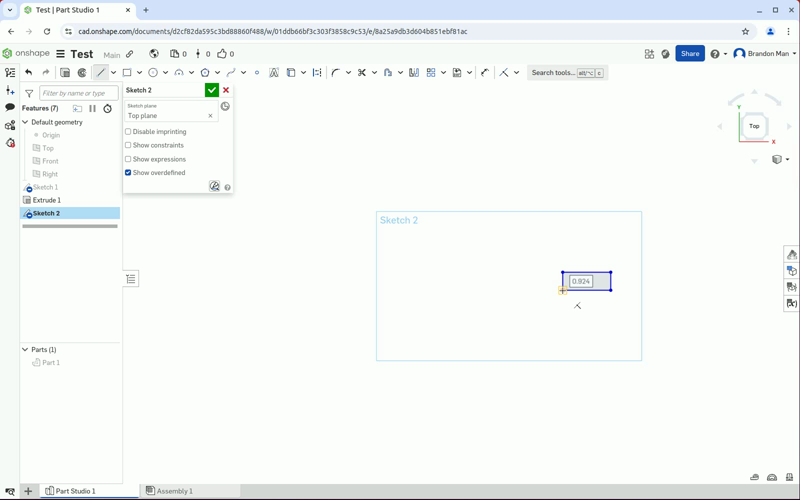
scroll(-6)
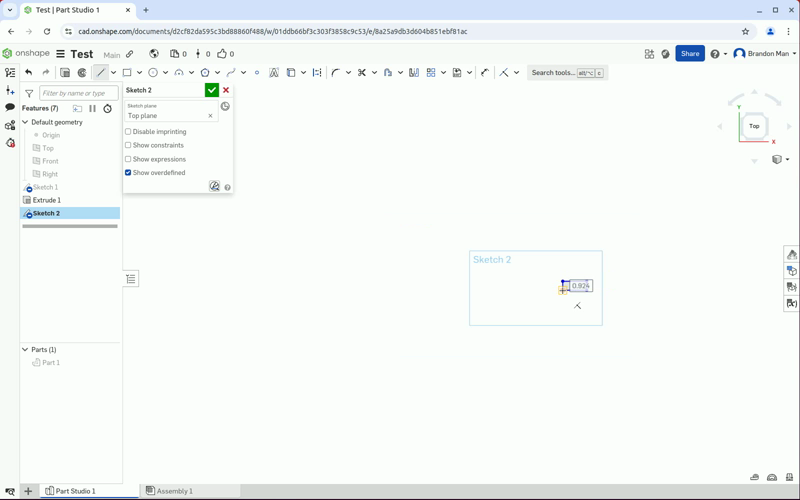
scroll(-6)
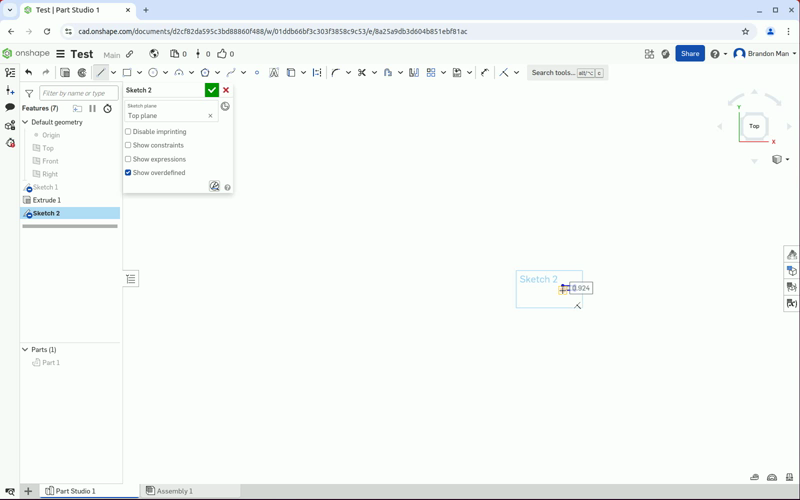
key(esc)
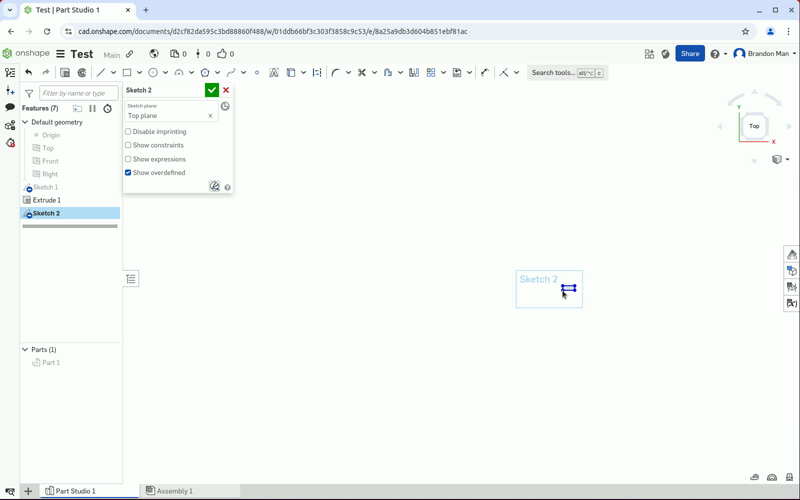
mouse_move(569, 289)
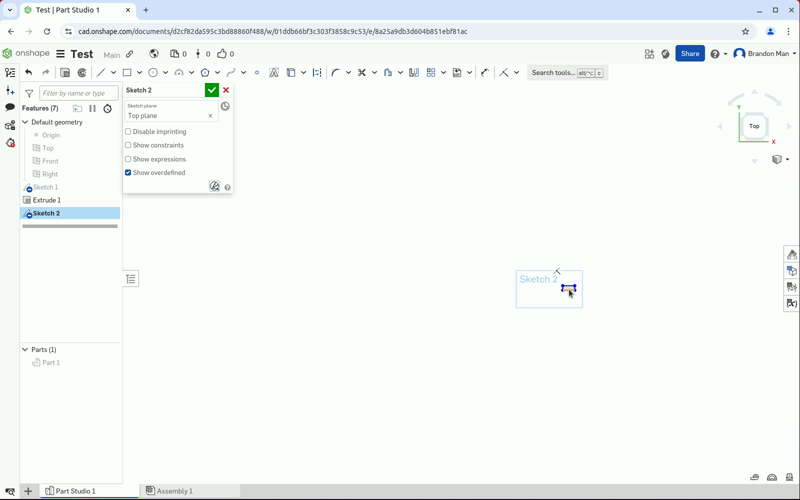
scroll(6)
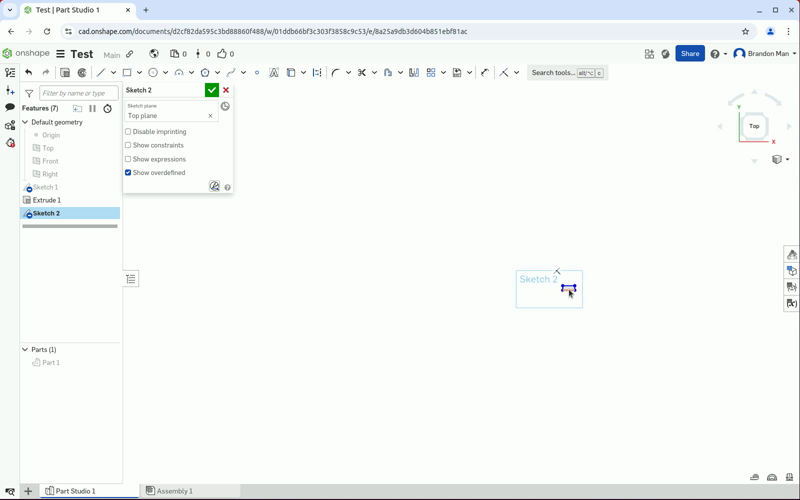
scroll(6)
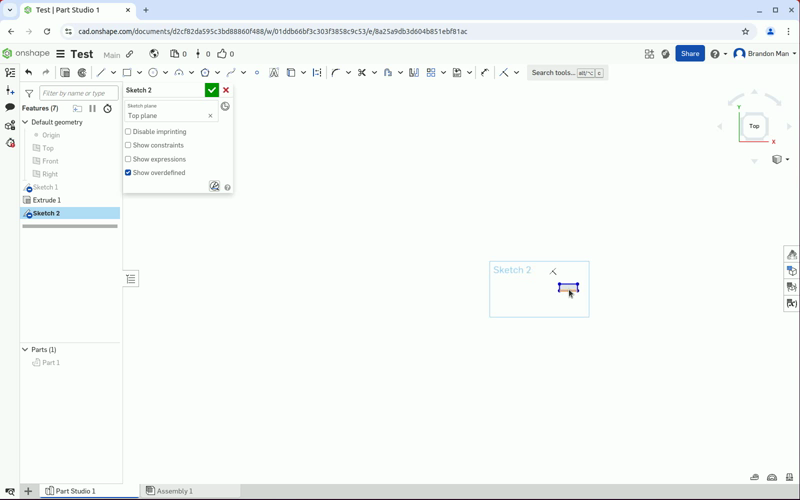
scroll(6)
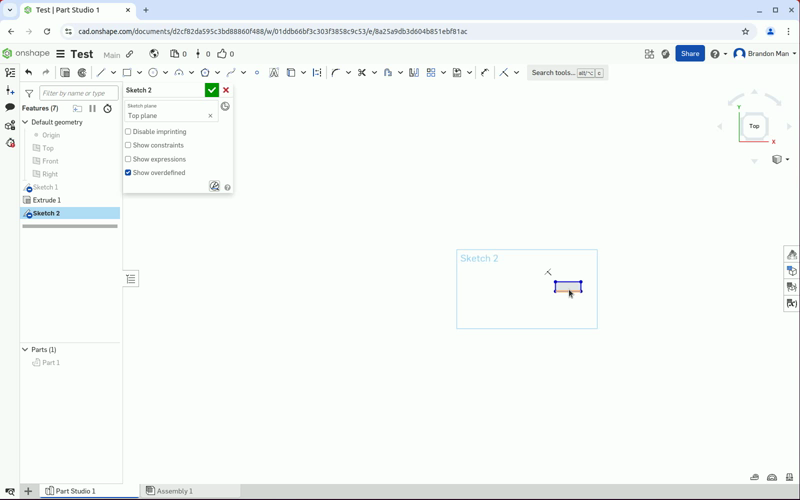
scroll(6)
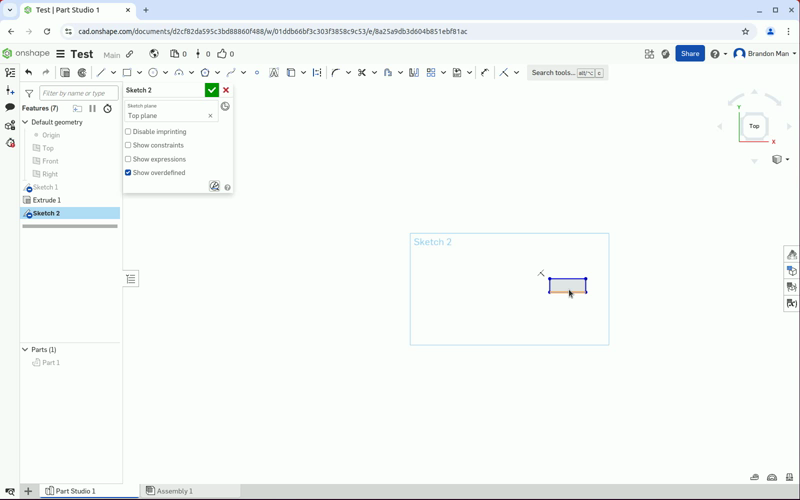
scroll(6)
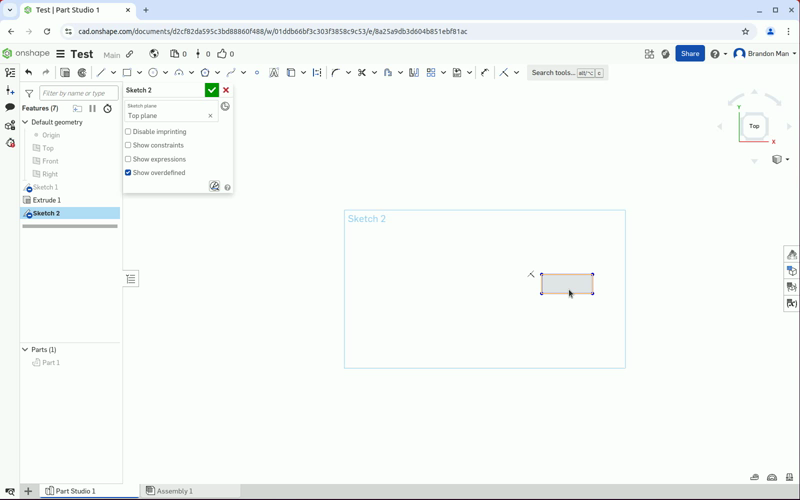
scroll(6)
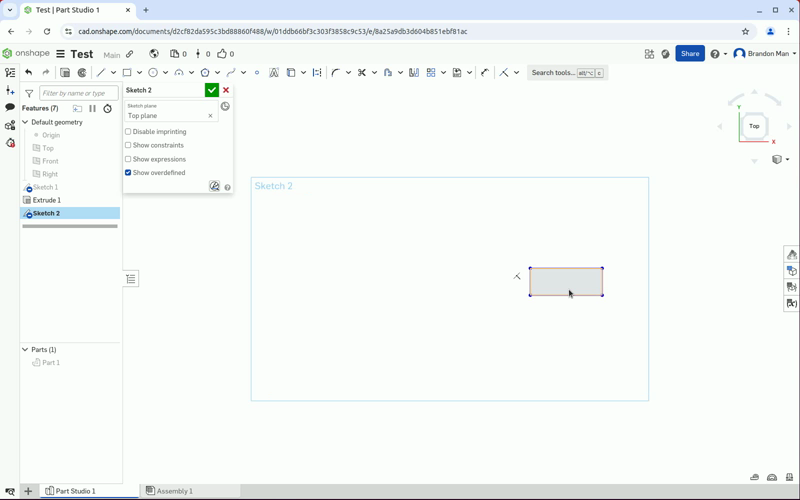
scroll(6)
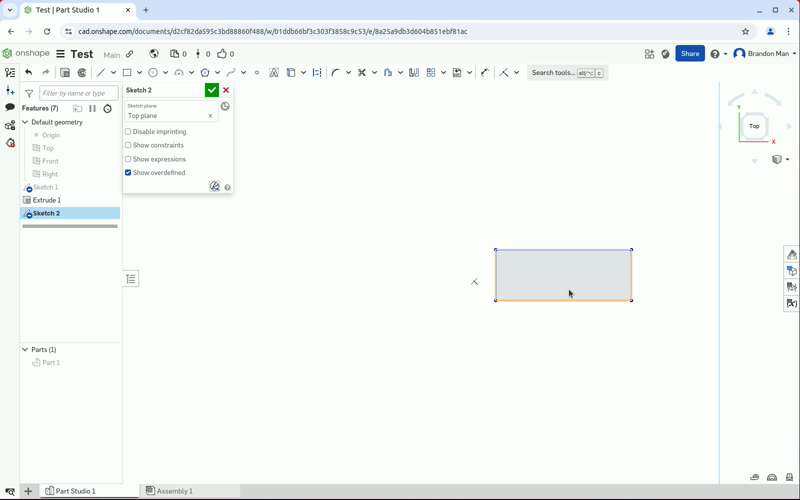
click(569, 289)
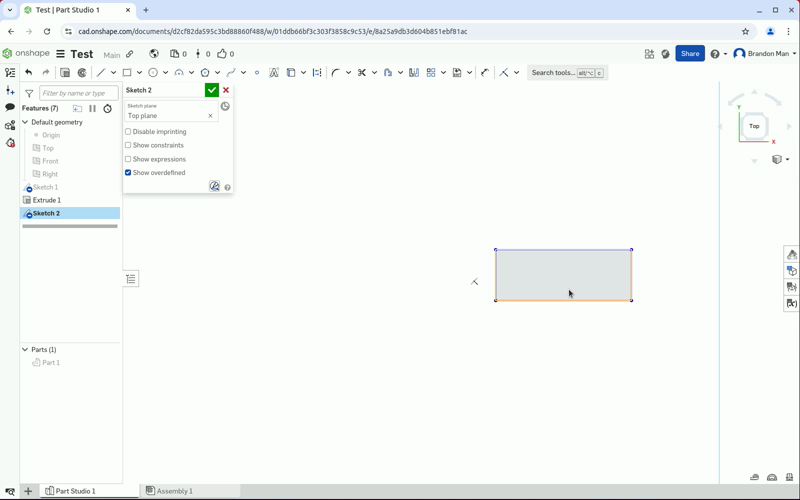
scroll(-6)
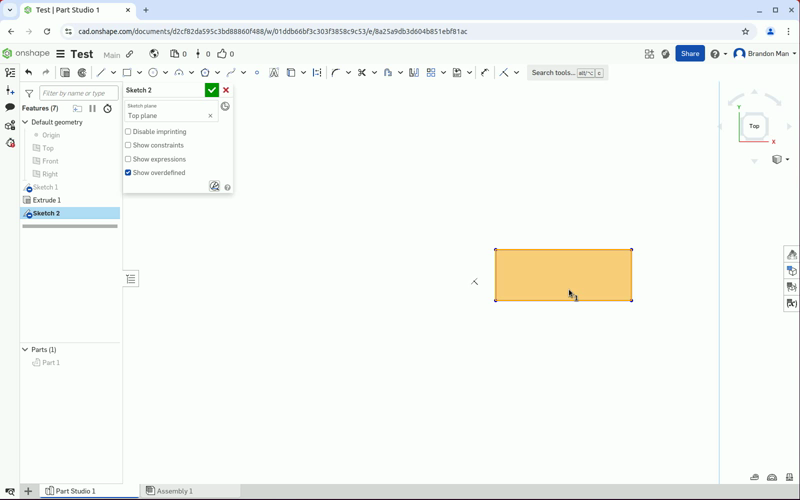
scroll(-6)
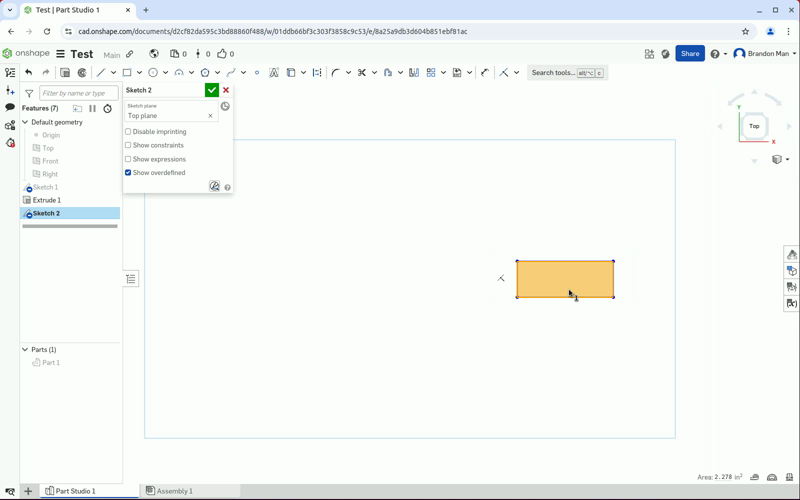
scroll(-6)
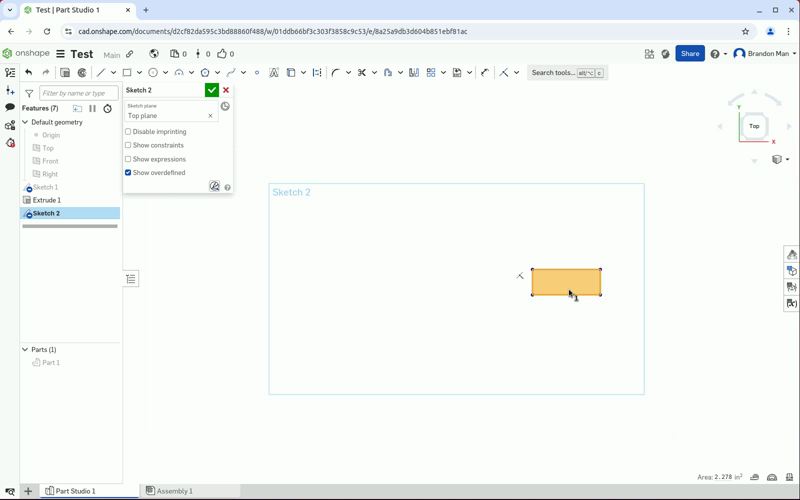
scroll(-6)
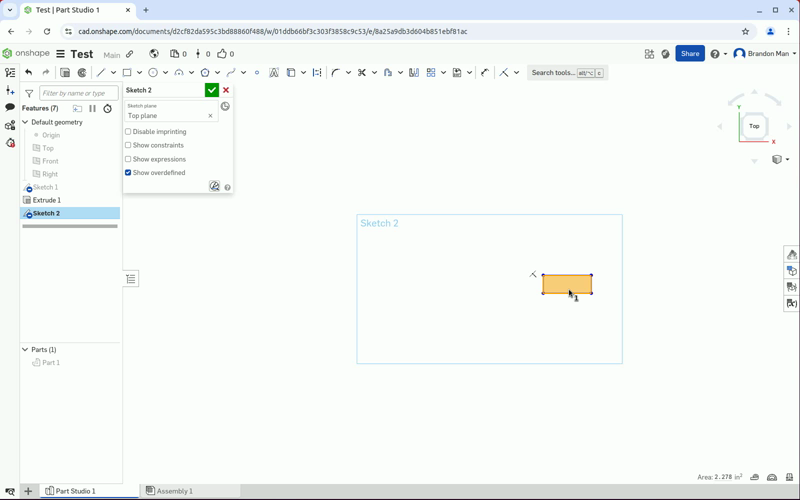
scroll(-6)
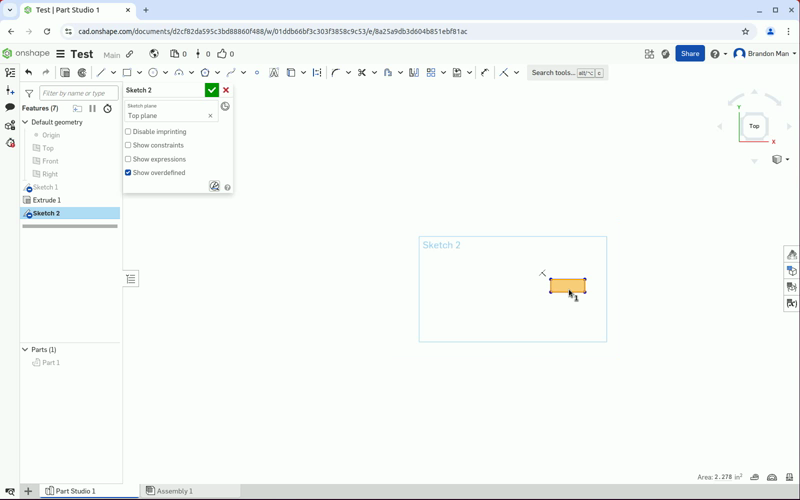
scroll(-6)
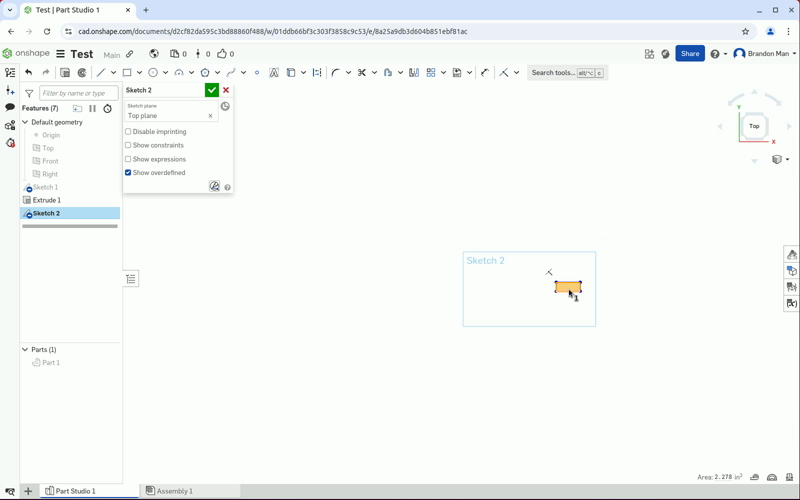
scroll(-6)
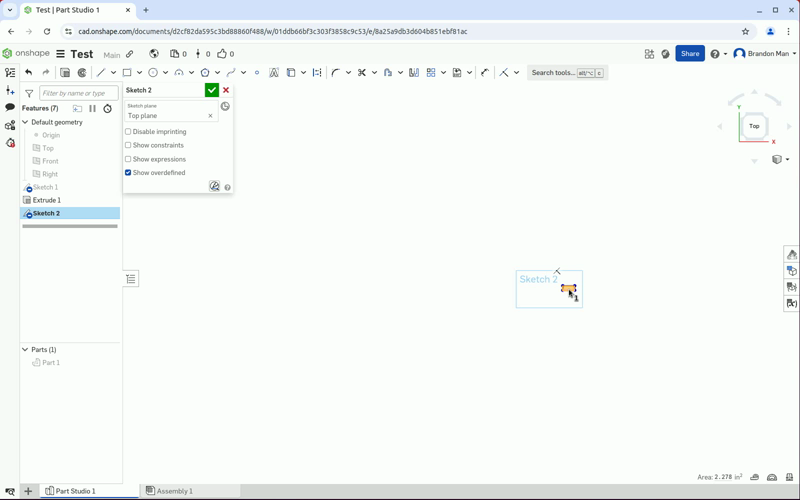
mouse_move(73, 352)
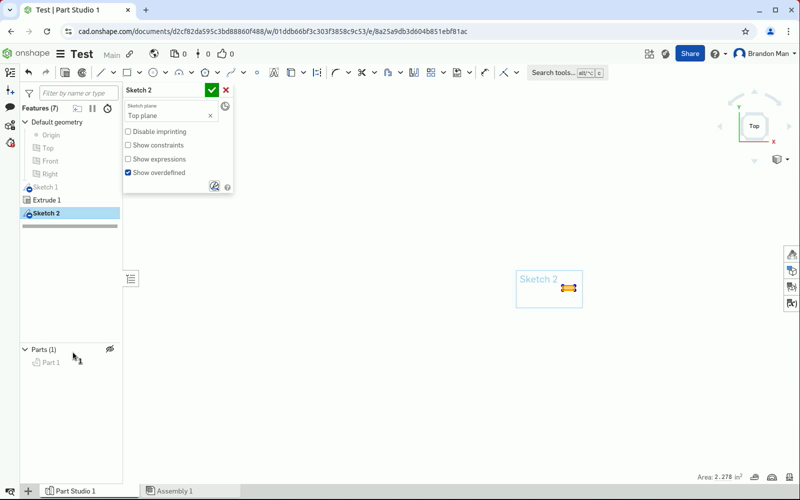
key(shift+y)
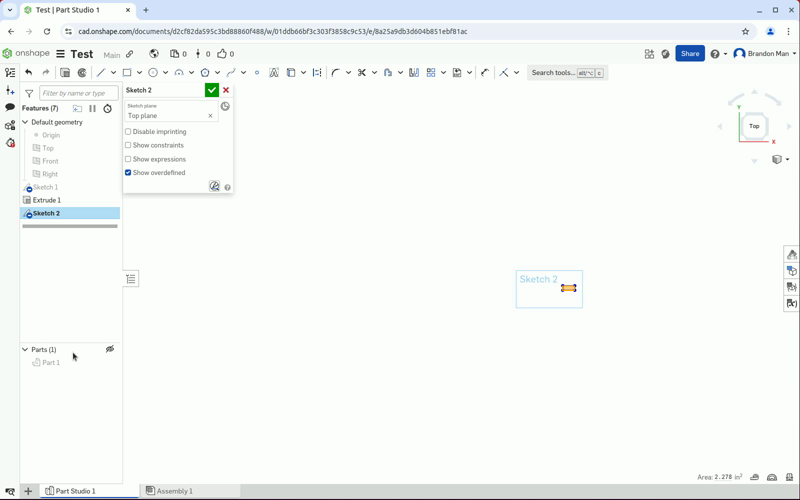
key(shift+e)
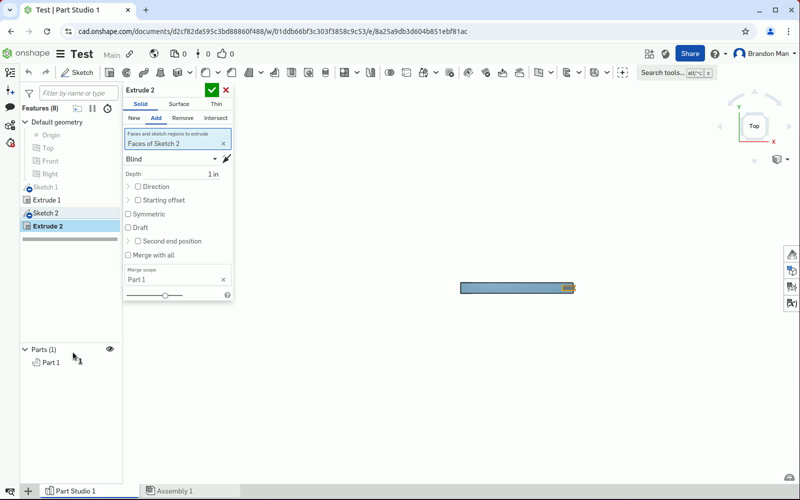
mouse_move(143, 106)
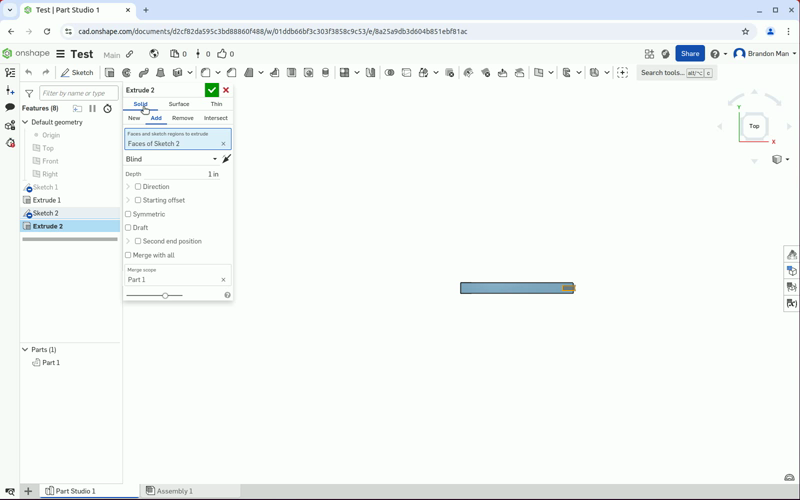
click(143, 106)
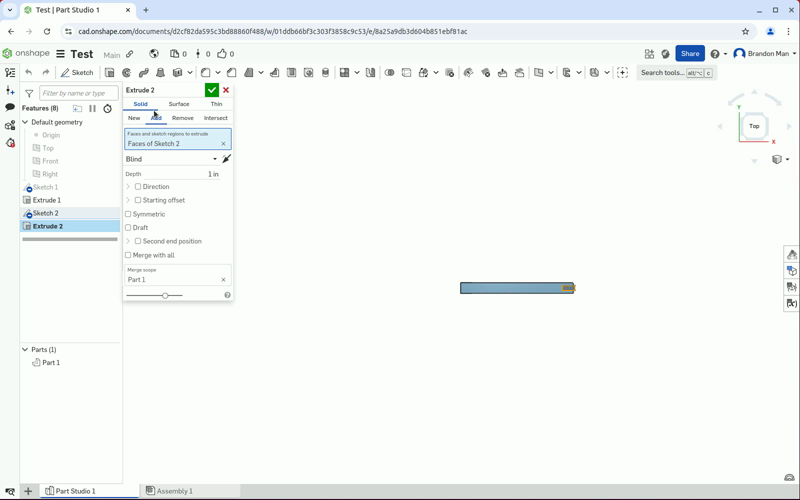
mouse_move(186, 120)
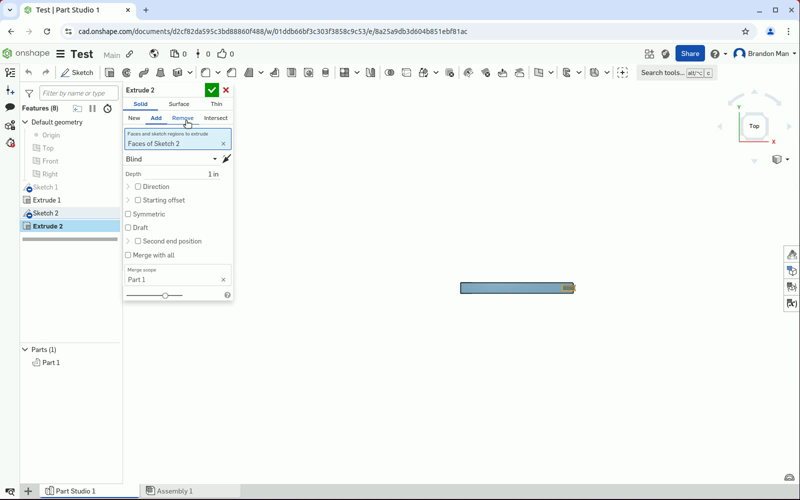
click(186, 120)
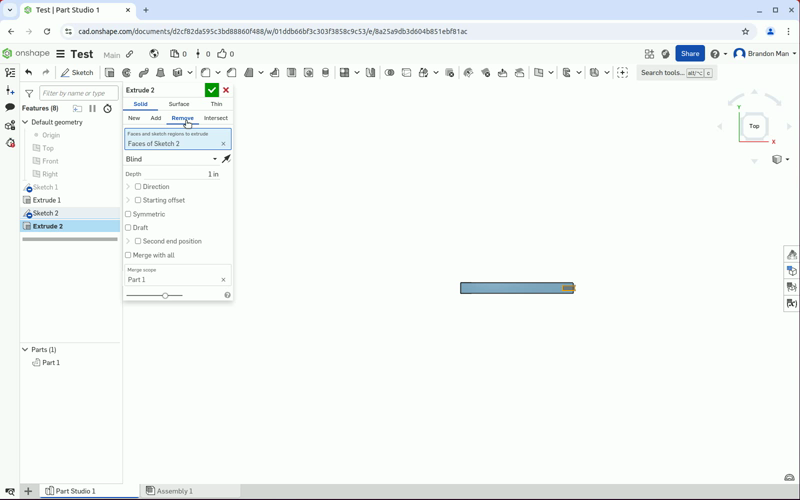
key(tab, 4)
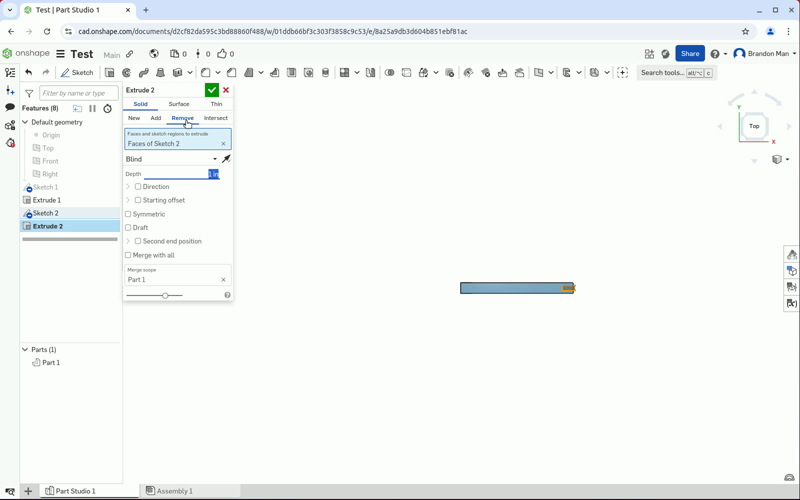
text(2.166)
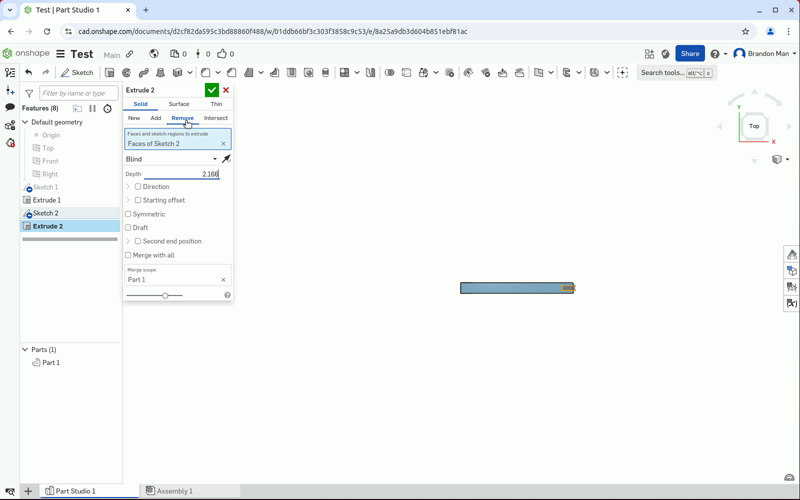
key(tab, 6)
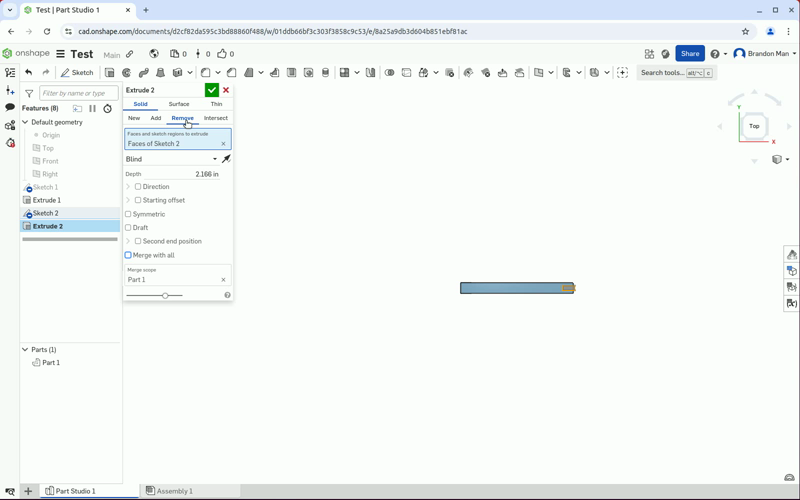
key(space)
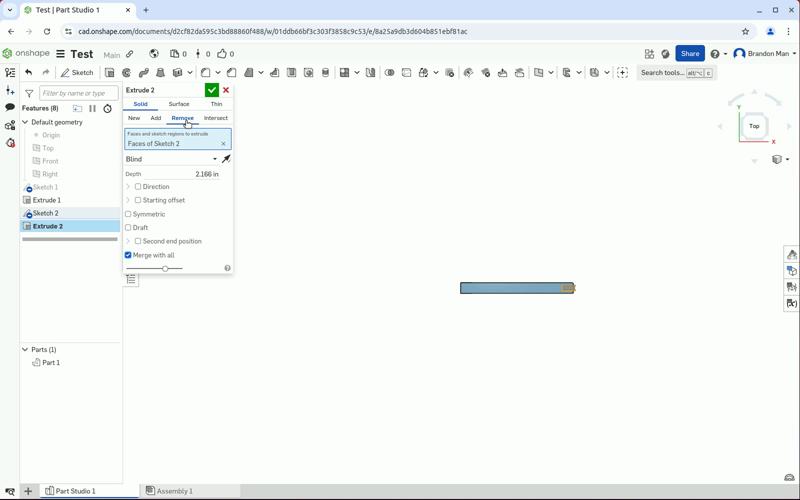
key(enter)
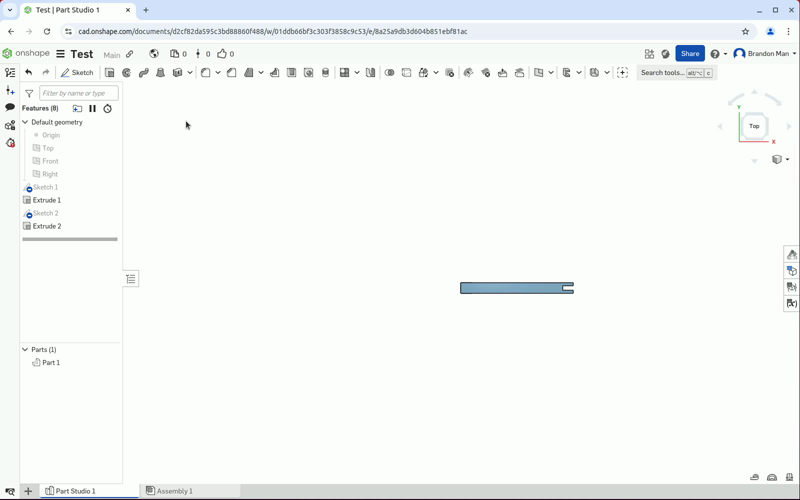
key(shift+h)
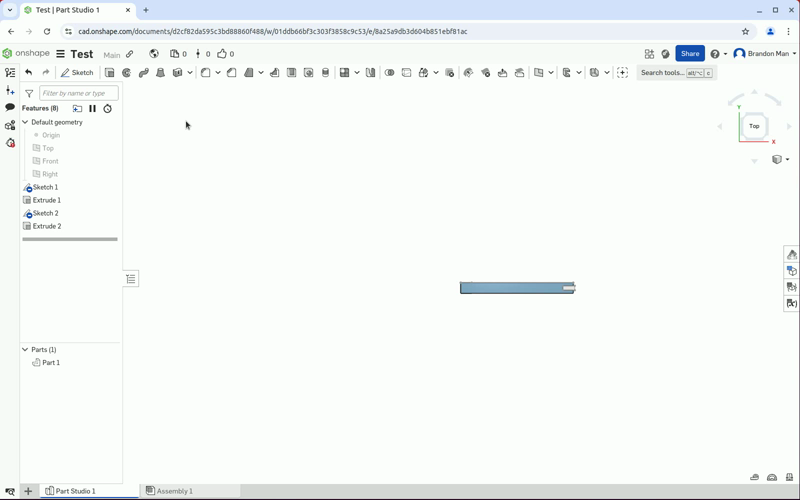
key(shift+h)
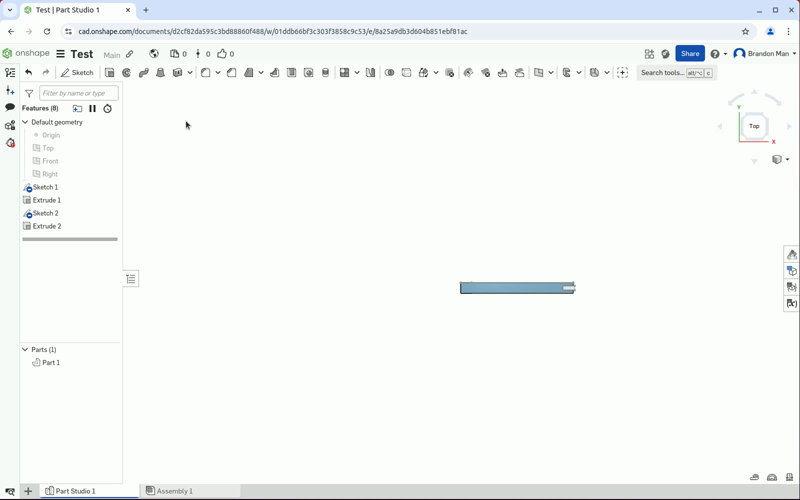
key(shift+7)
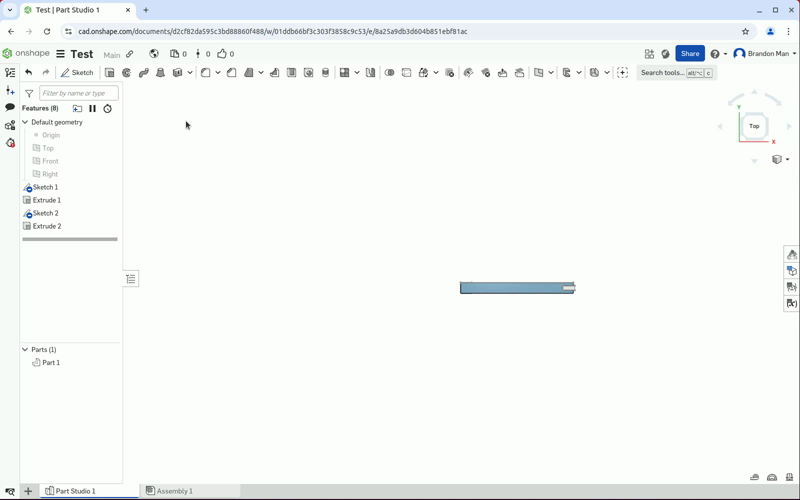
key(up, 3)
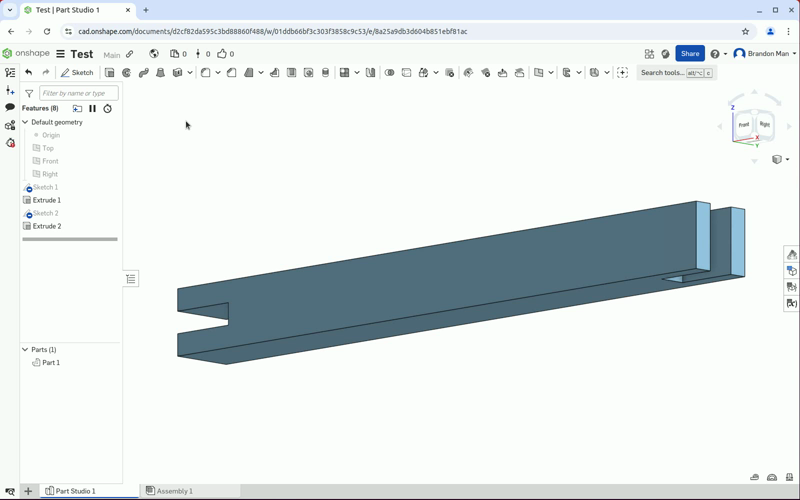
key(left, 3)
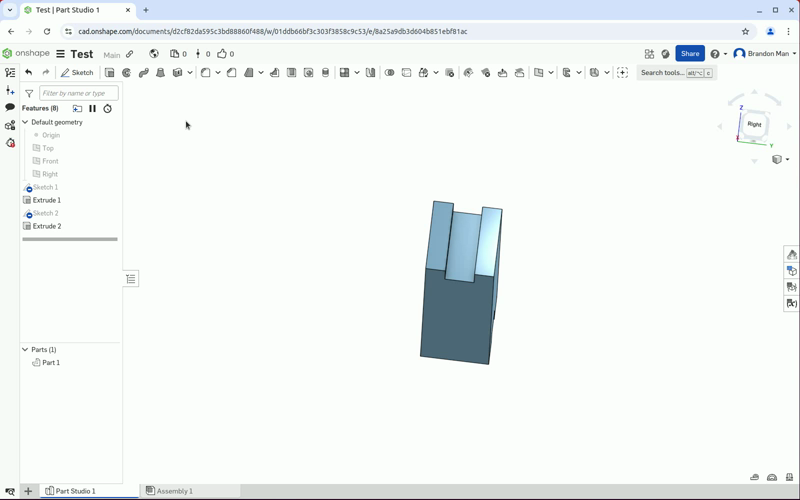
key(right, 3)
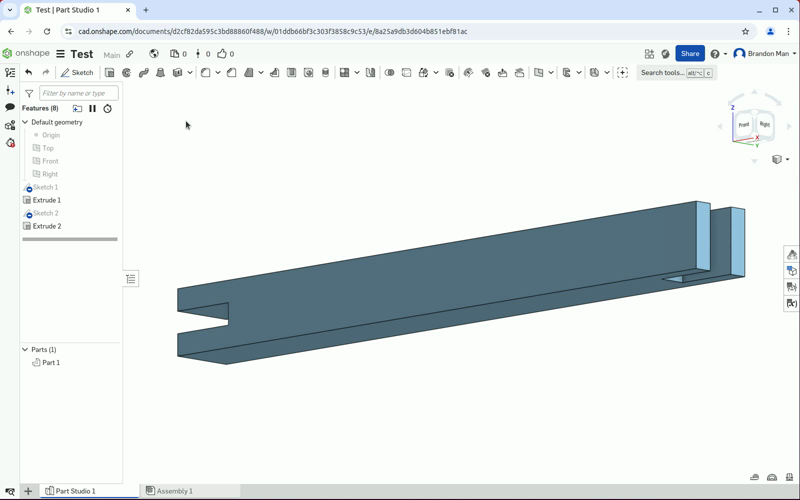
key(down, 3)
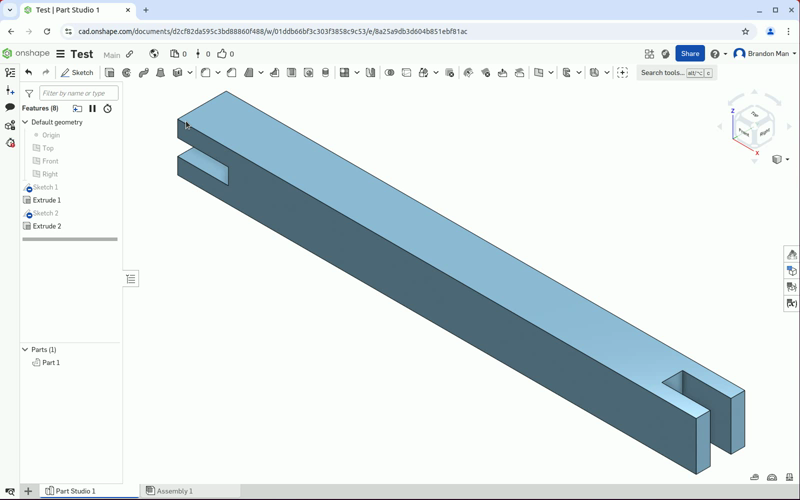
mouse_move(73, 189)
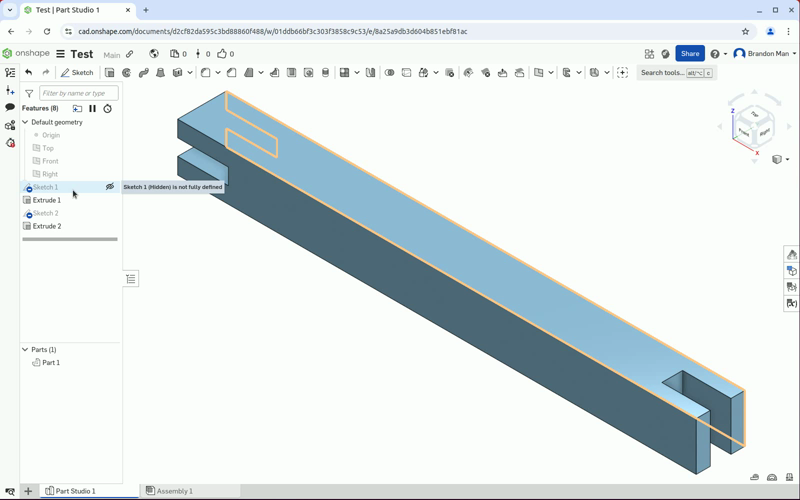
click(73, 189)